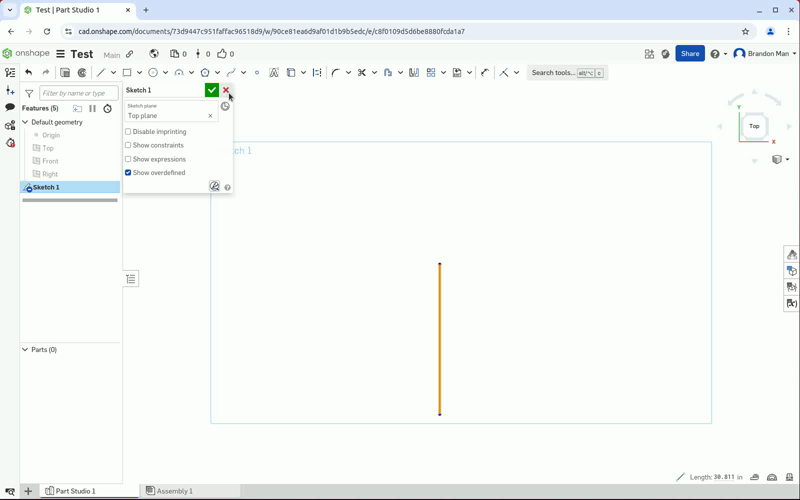
key(shift+h)
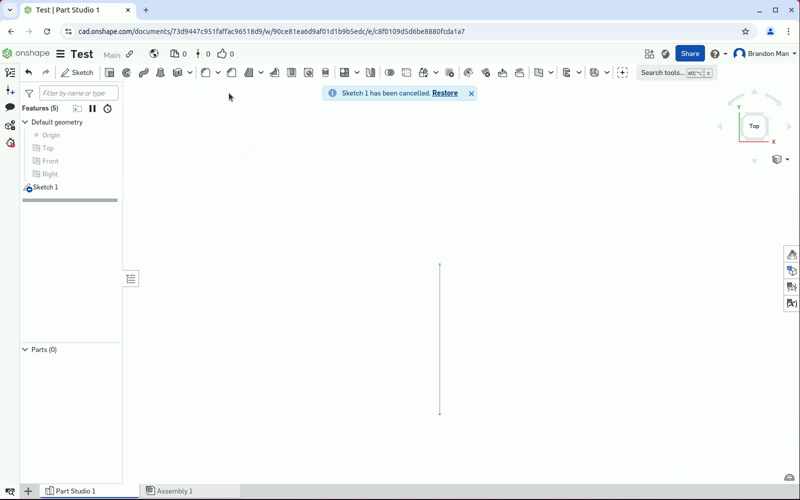
key(shift+s)
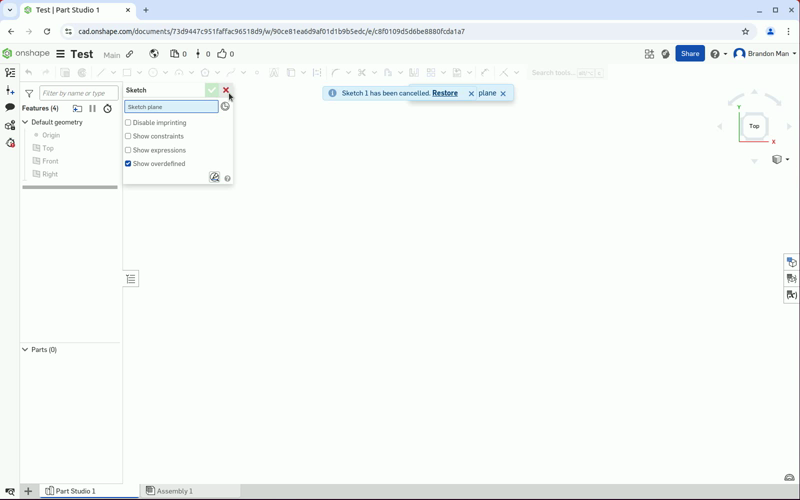
mouse_move(73, 150)
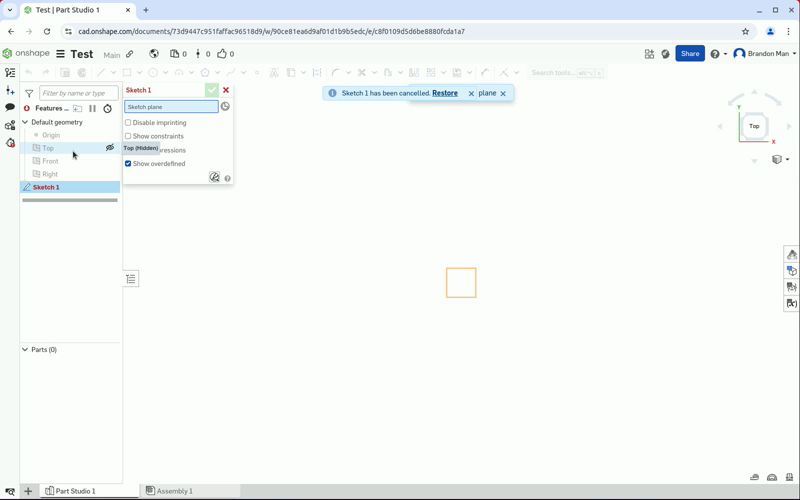
click(73, 150)
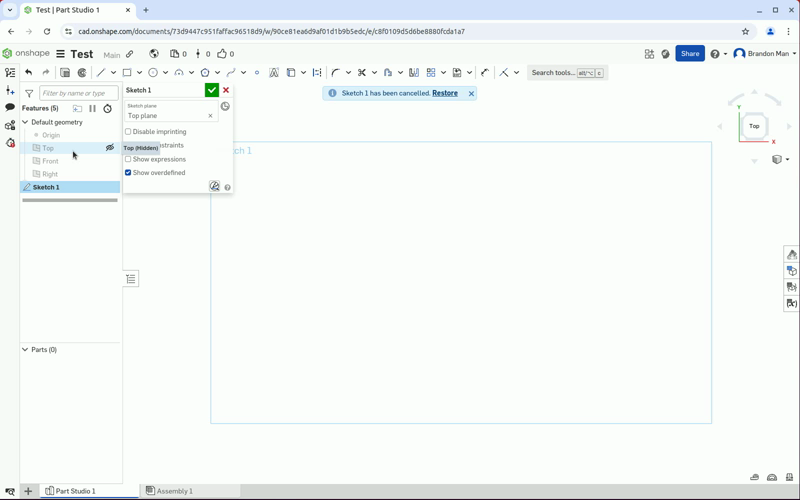
mouse_move(73, 352)
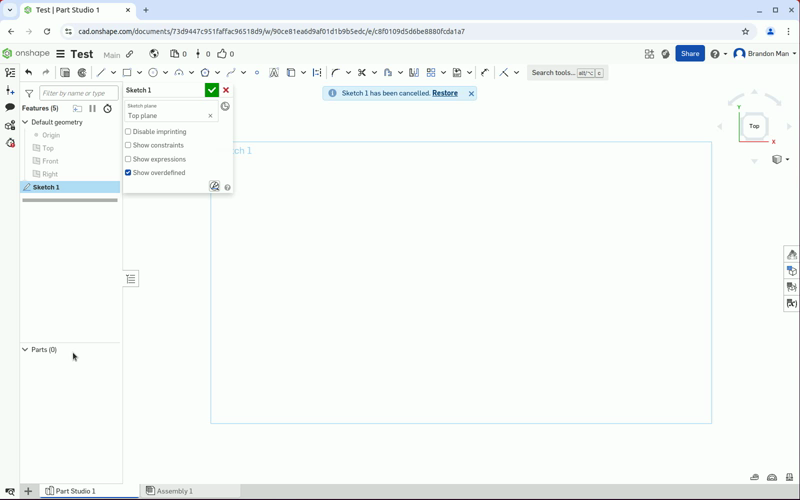
key(y)
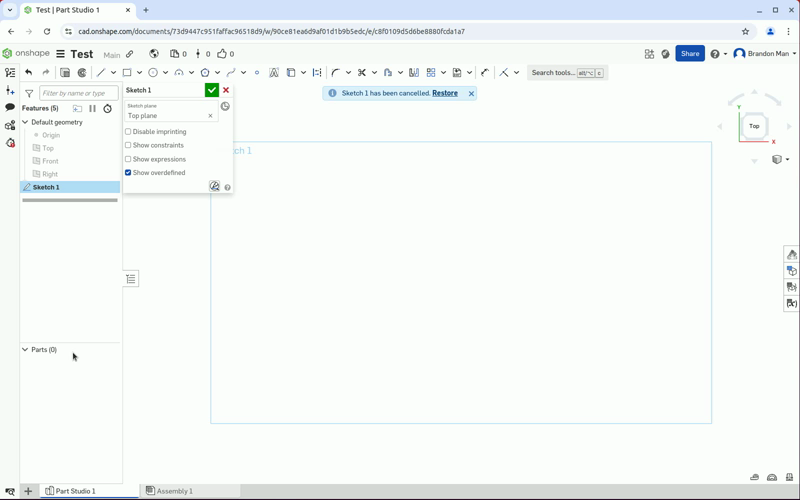
key(l)
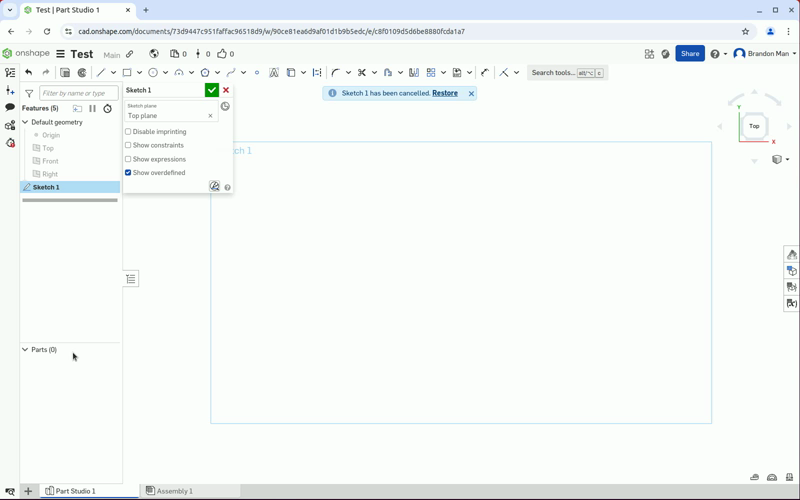
key_down(shift)
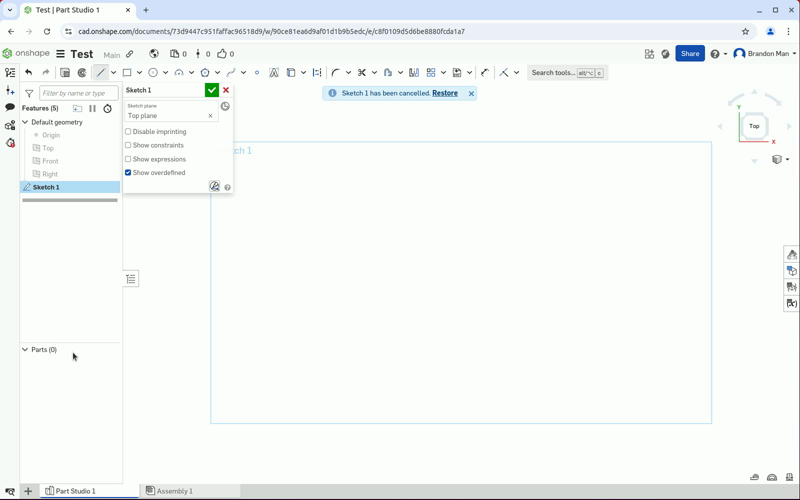
mouse_move(460, 282)
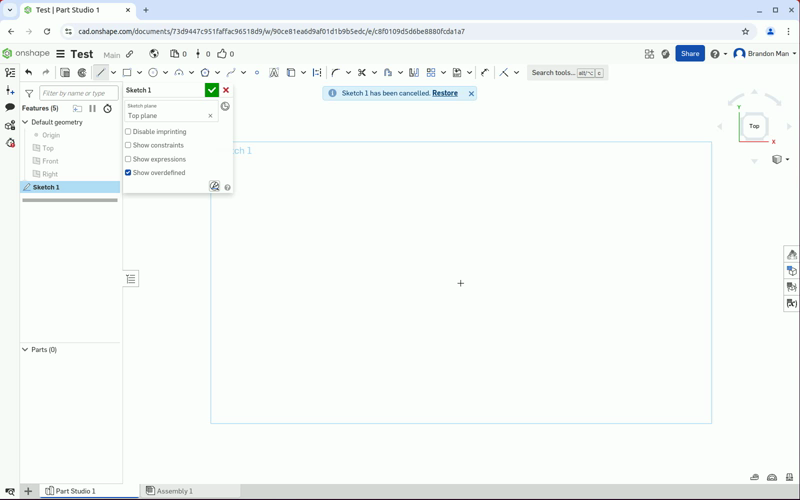
click(460, 282)
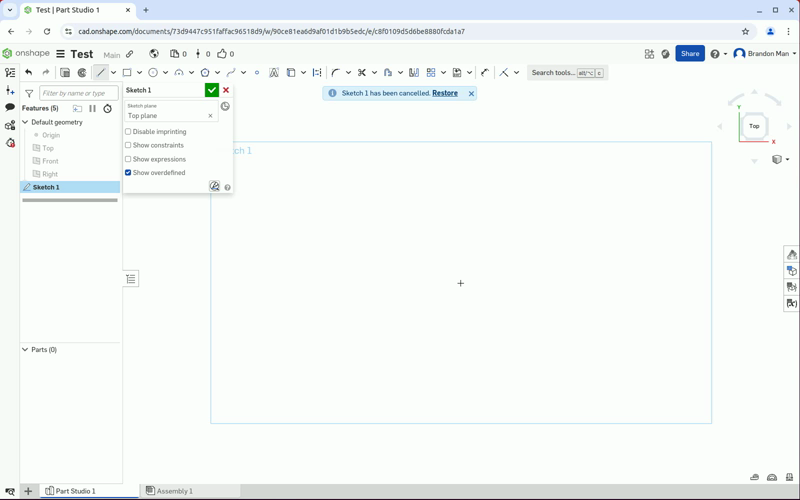
key_up(shift)
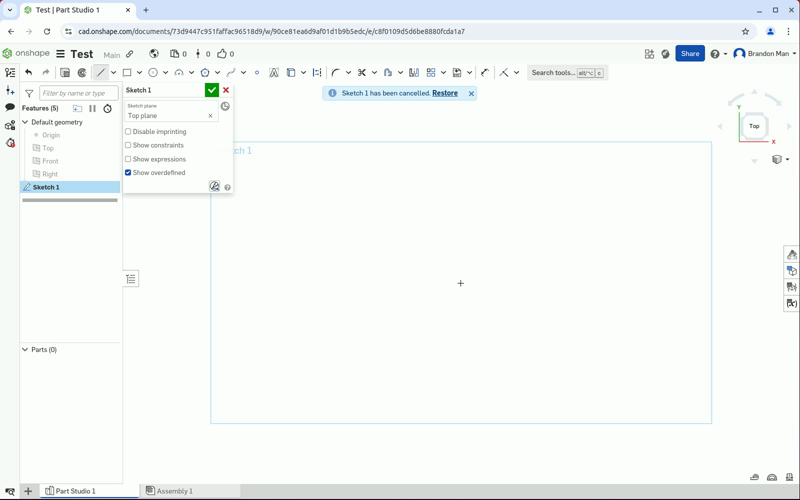
key_down(shift)
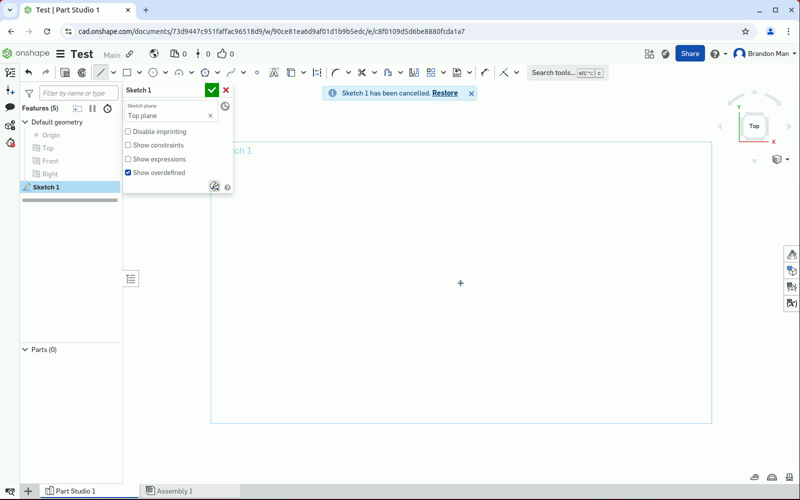
mouse_move(490, 282)
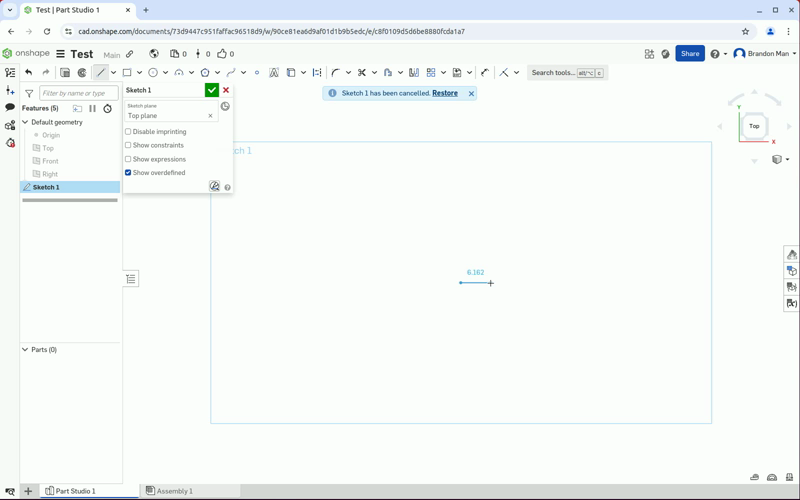
mouse_move(502, 282)
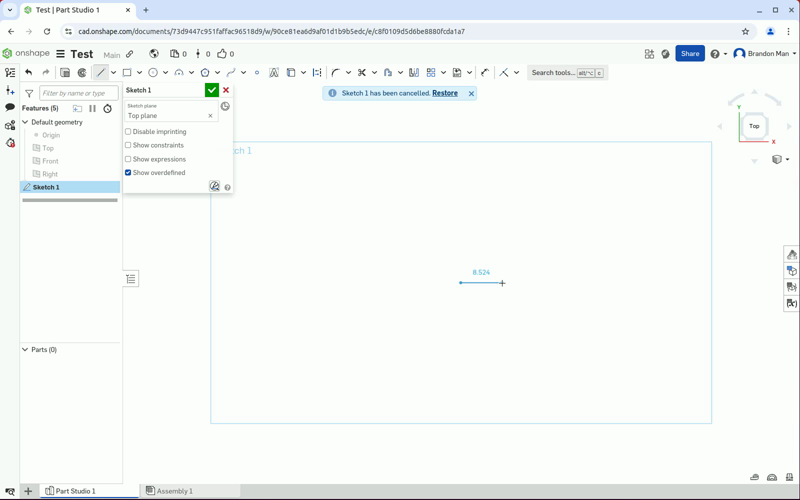
click(502, 282)
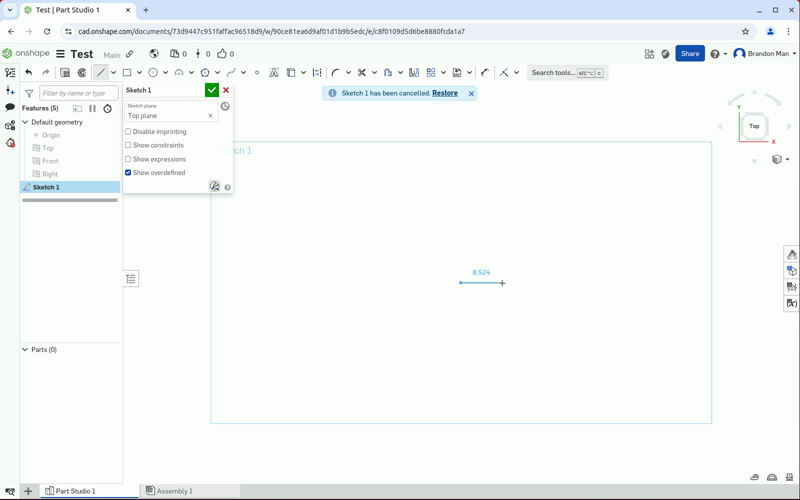
key_up(shift)
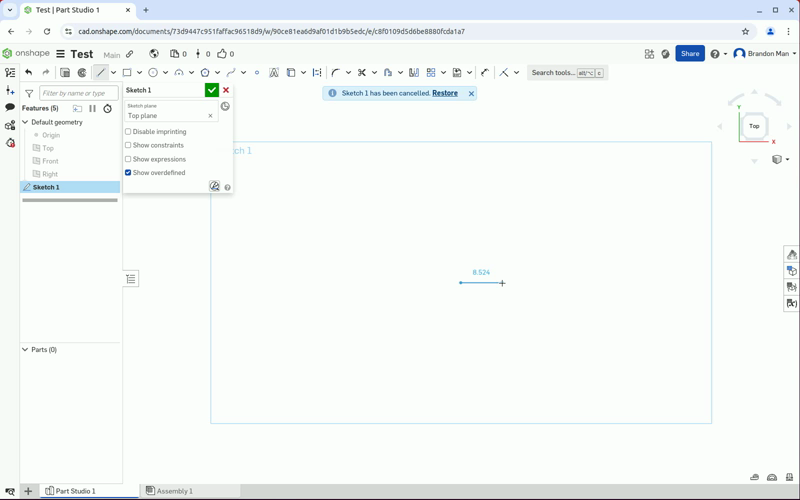
key_down(shift)
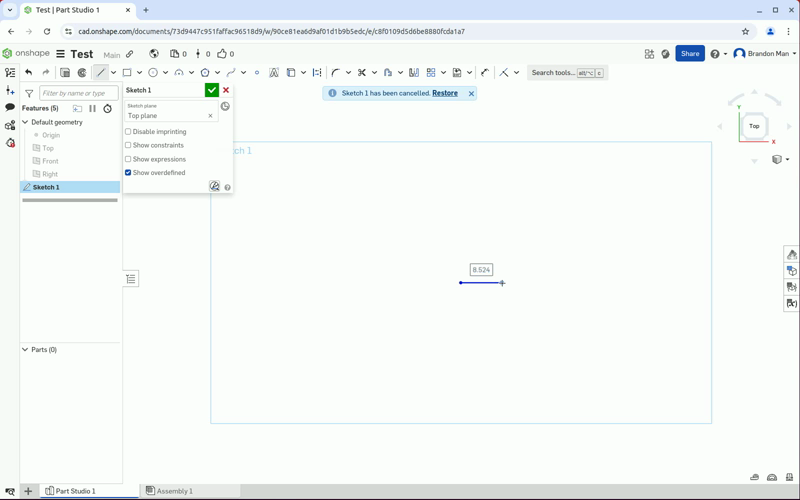
mouse_move(532, 282)
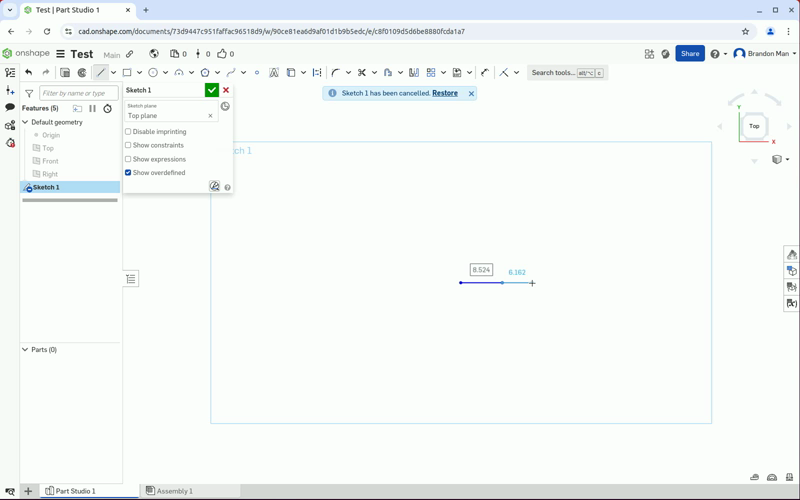
mouse_move(502, 268)
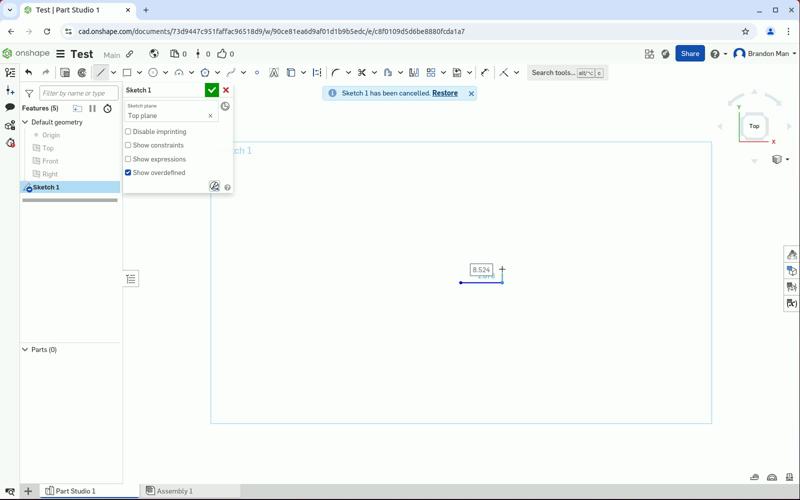
click(502, 268)
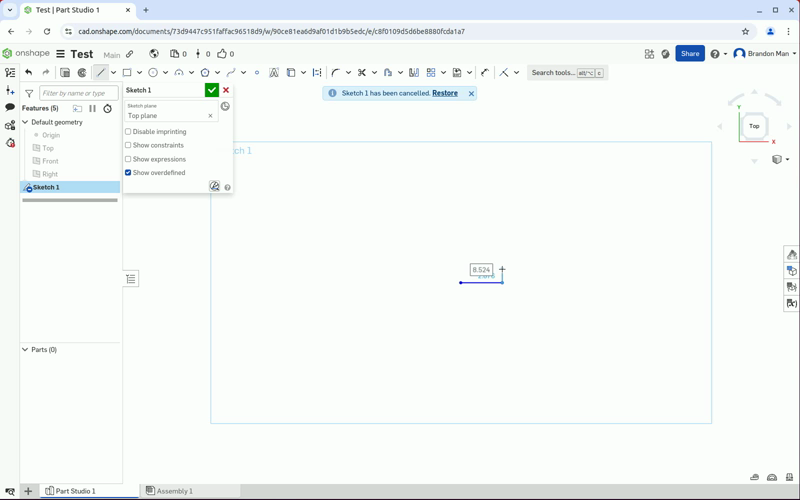
key_up(shift)
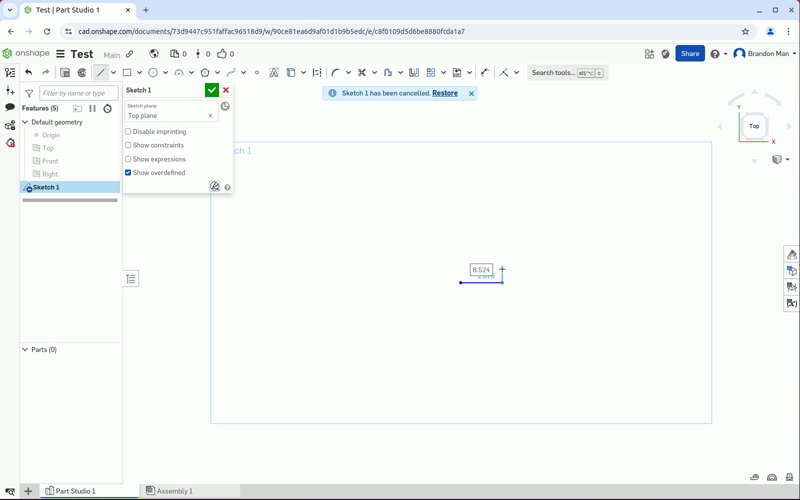
key_down(shift)
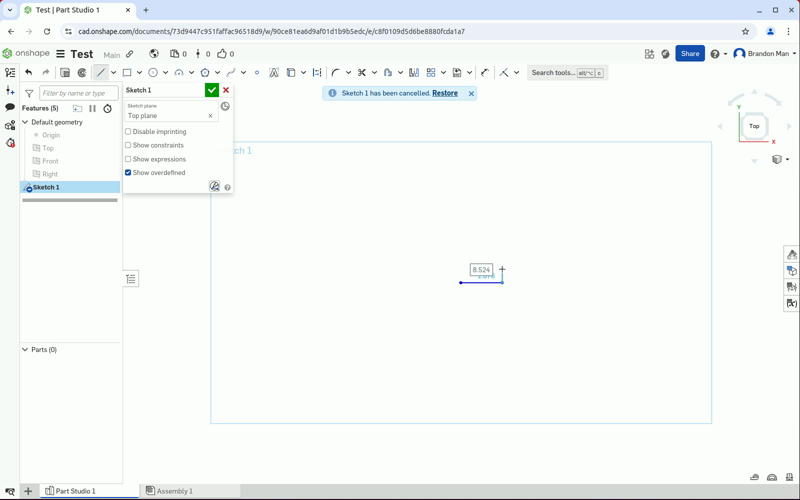
mouse_move(532, 268)
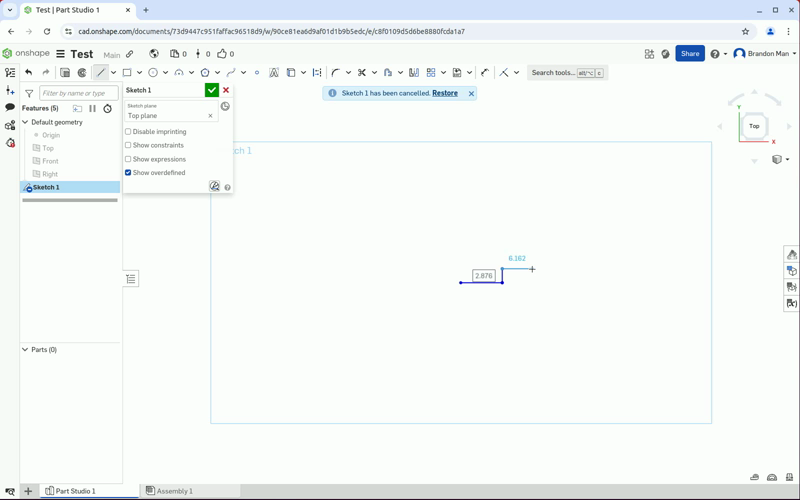
mouse_move(529, 268)
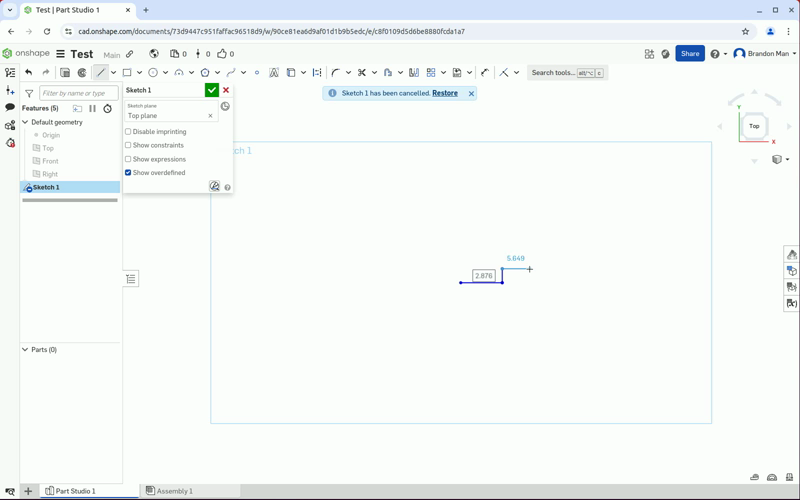
click(529, 268)
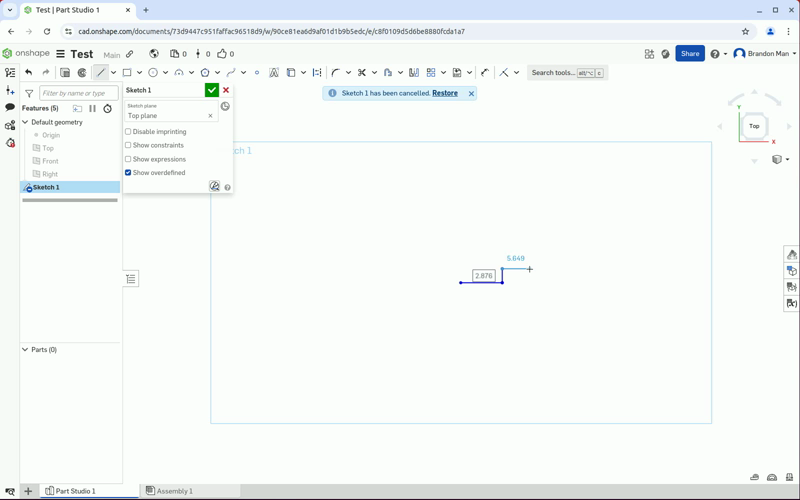
key_up(shift)
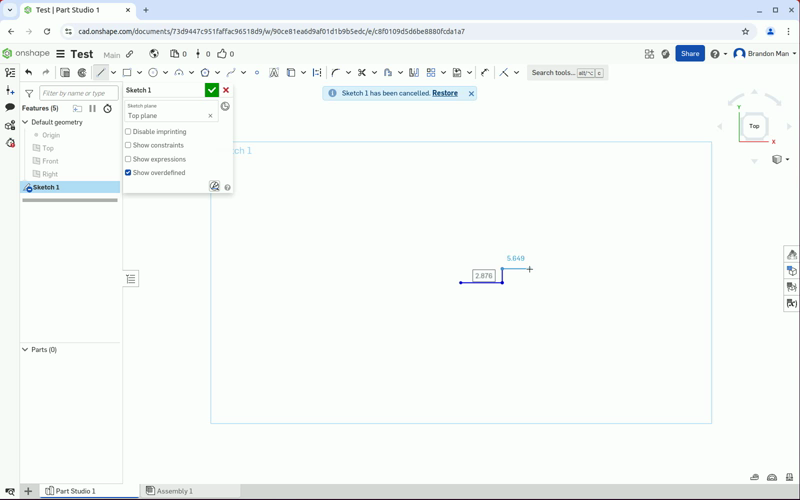
key_down(shift)
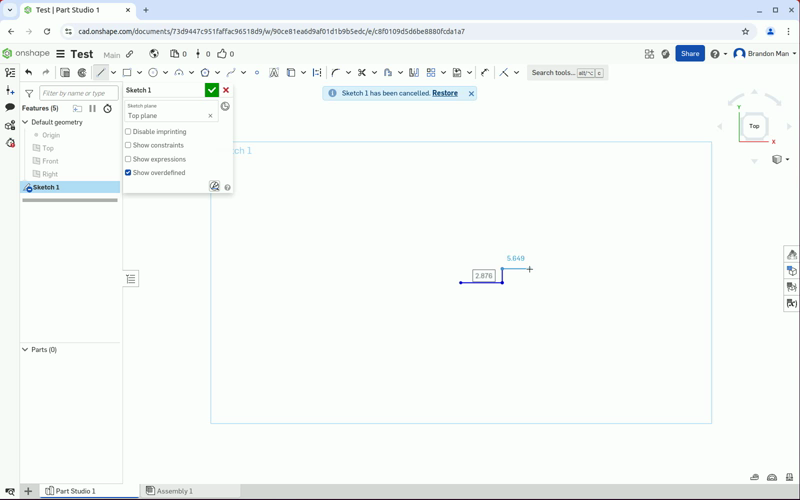
mouse_move(559, 268)
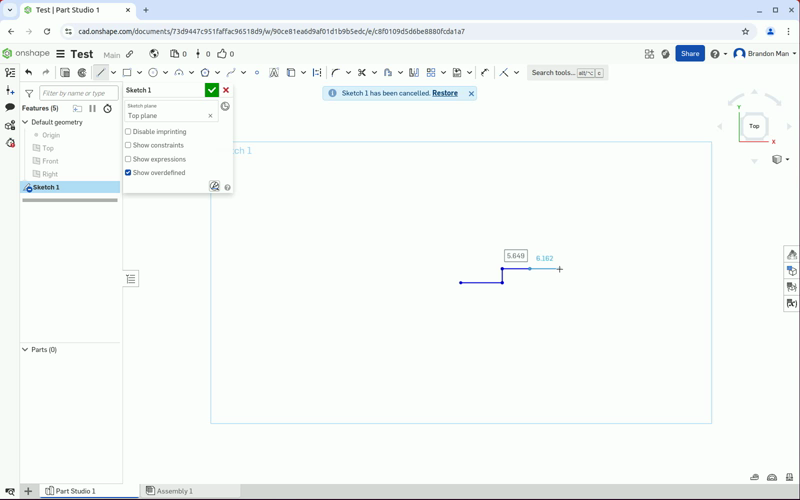
mouse_move(529, 273)
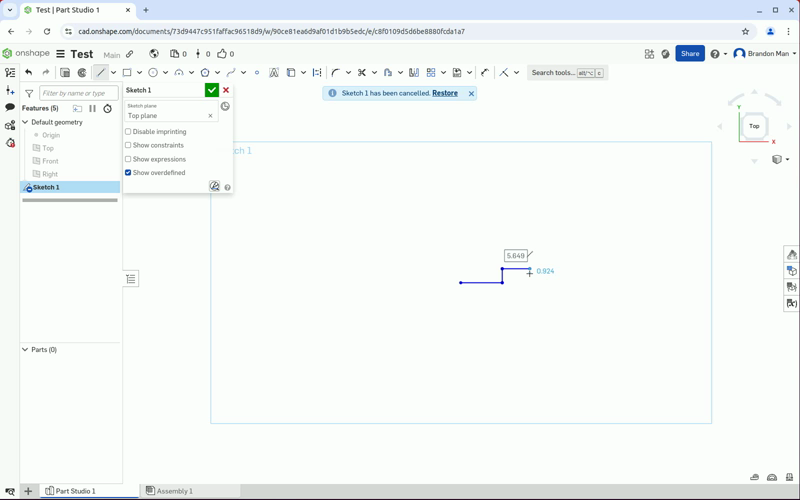
scroll(6)
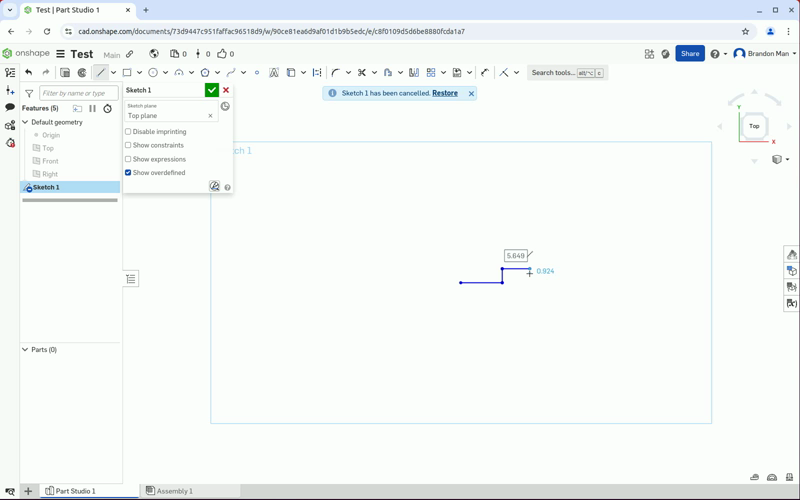
scroll(6)
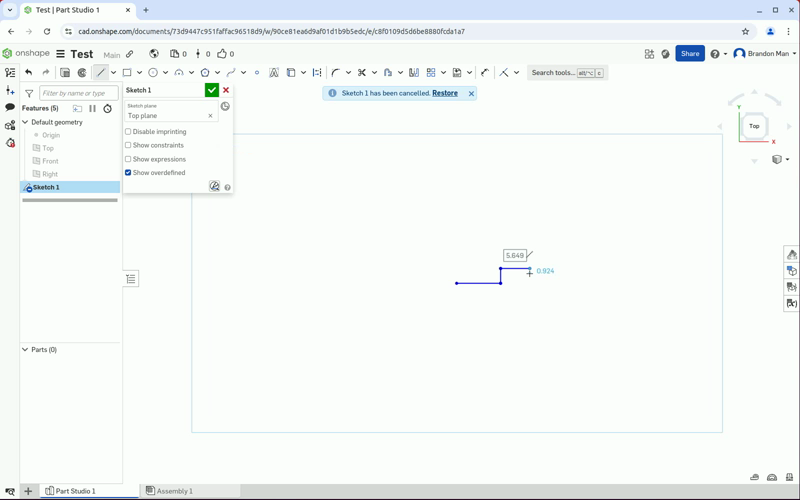
scroll(6)
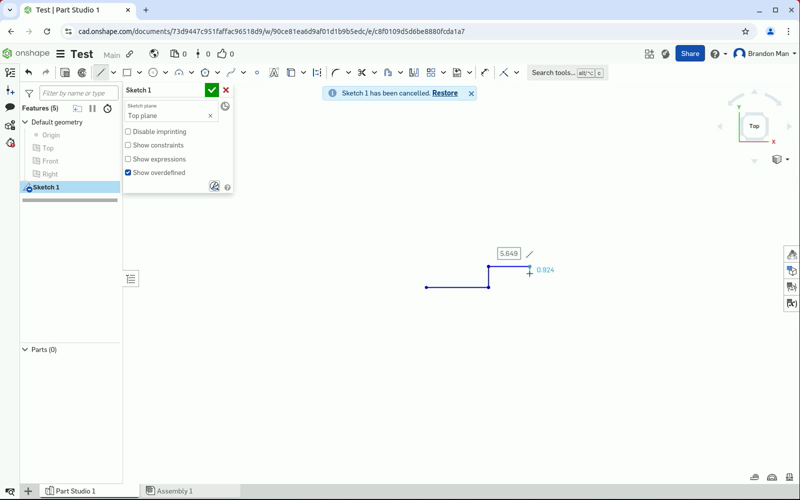
scroll(6)
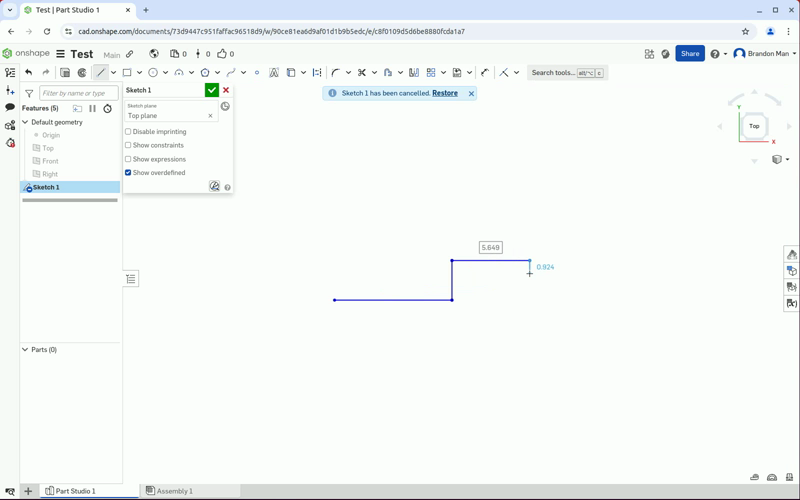
scroll(6)
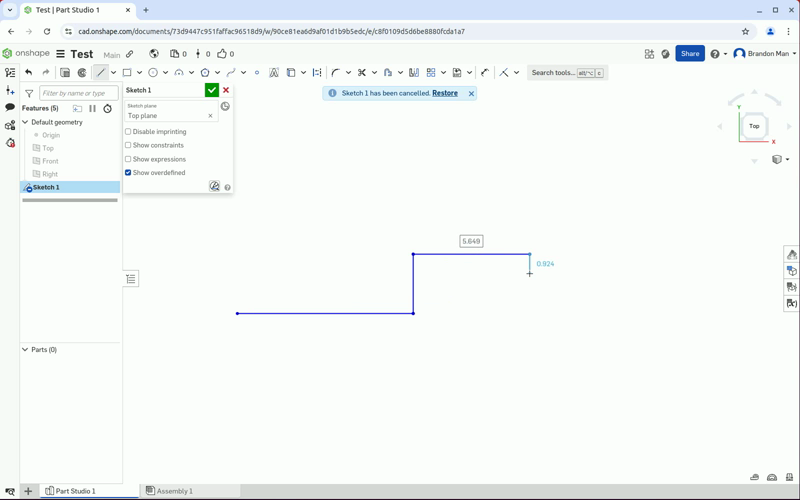
scroll(6)
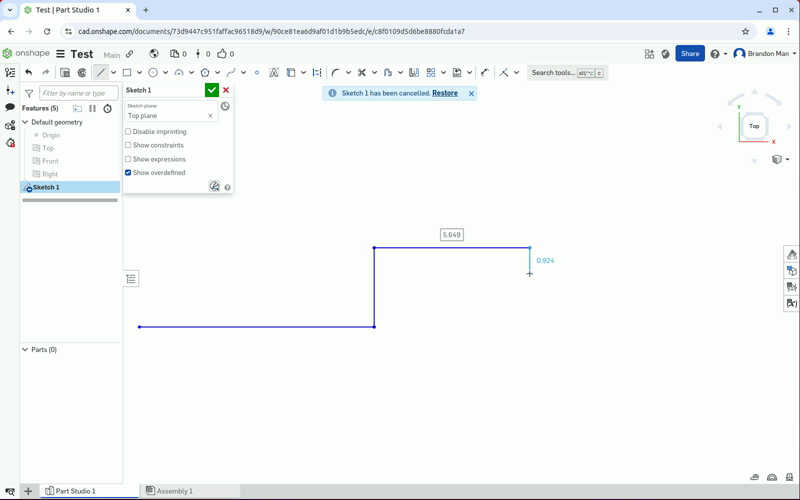
scroll(6)
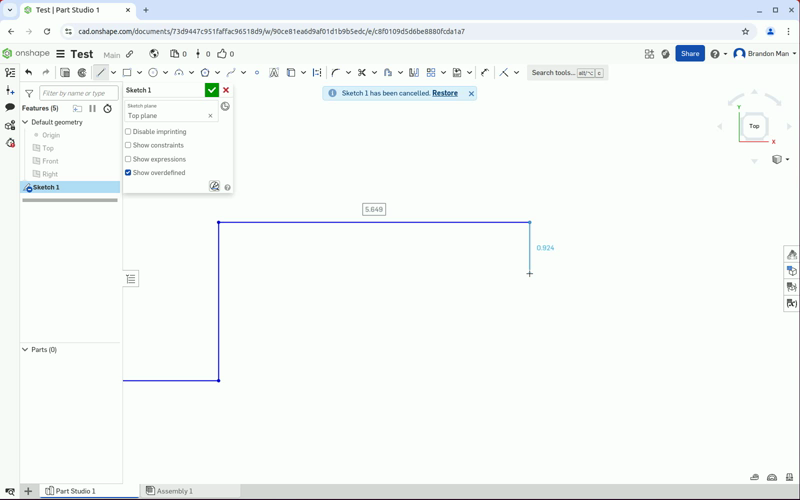
click(529, 273)
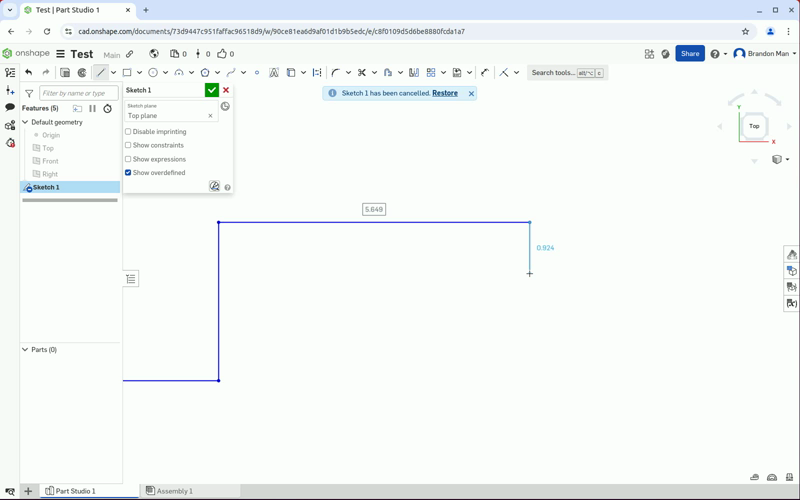
scroll(-6)
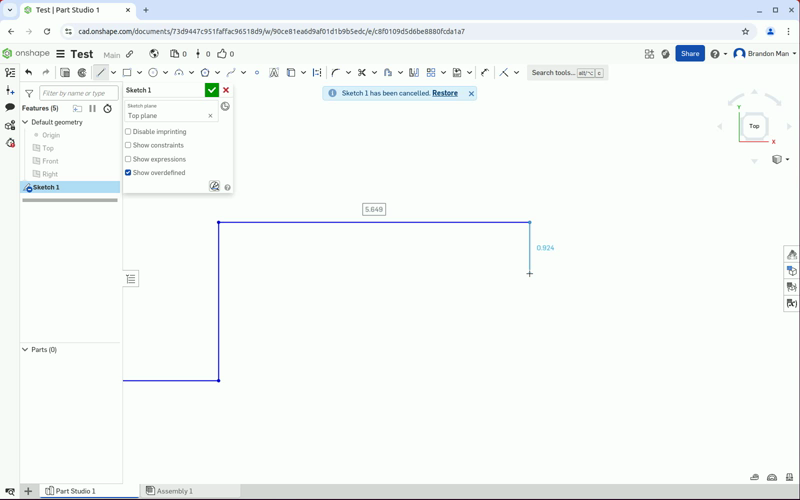
scroll(-6)
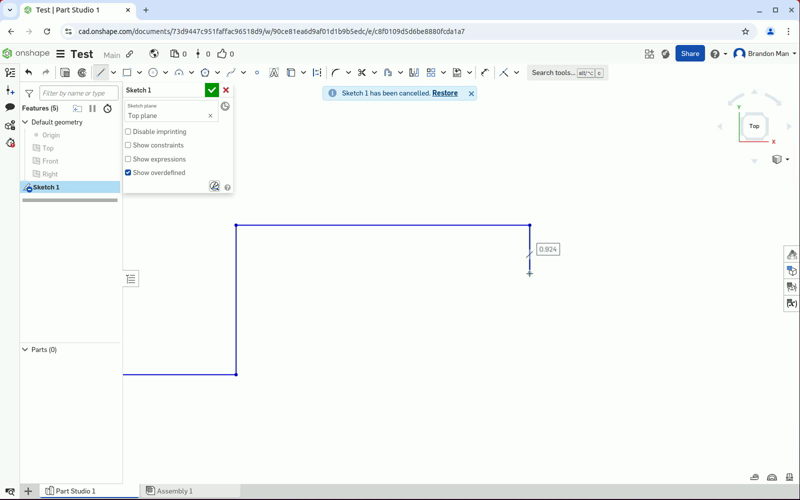
scroll(-6)
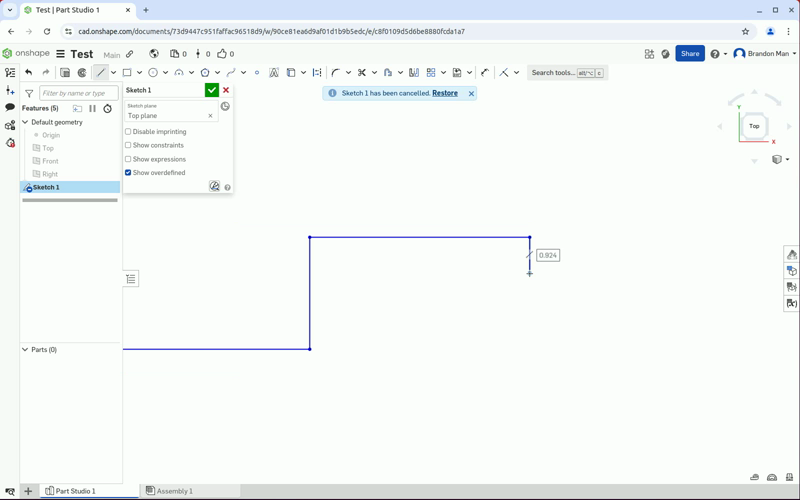
scroll(-6)
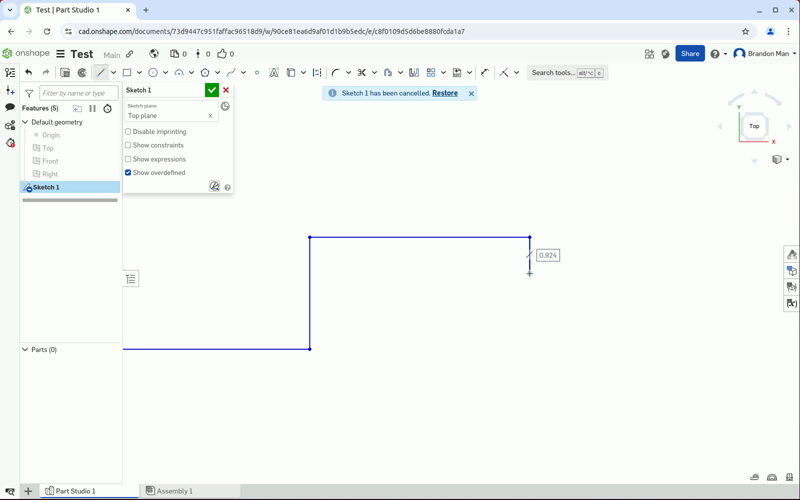
scroll(-6)
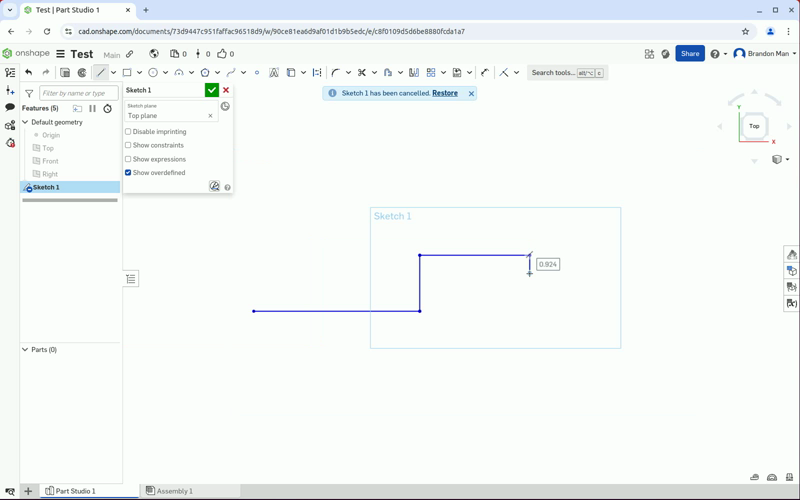
scroll(-6)
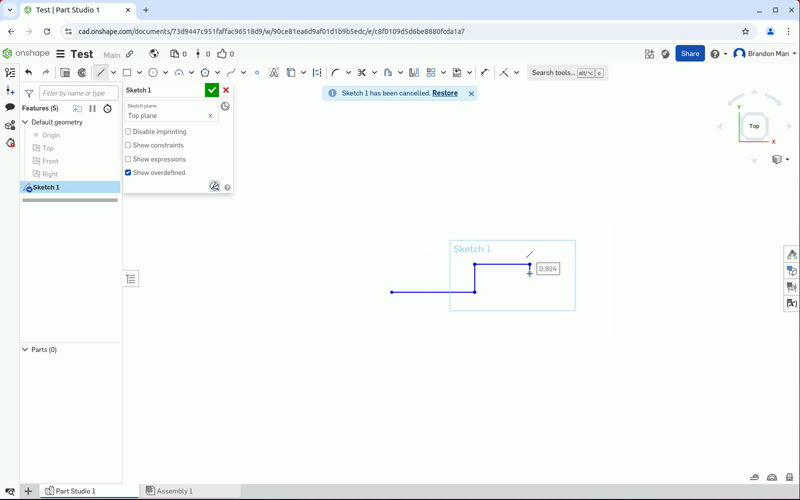
scroll(-6)
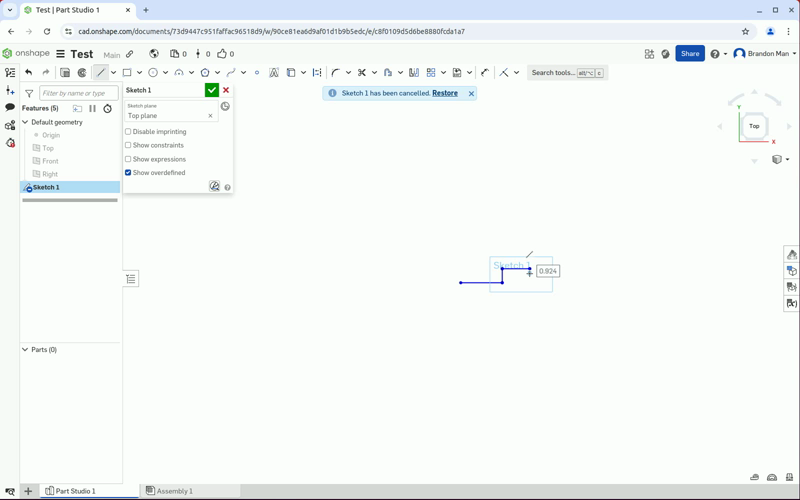
key_up(shift)
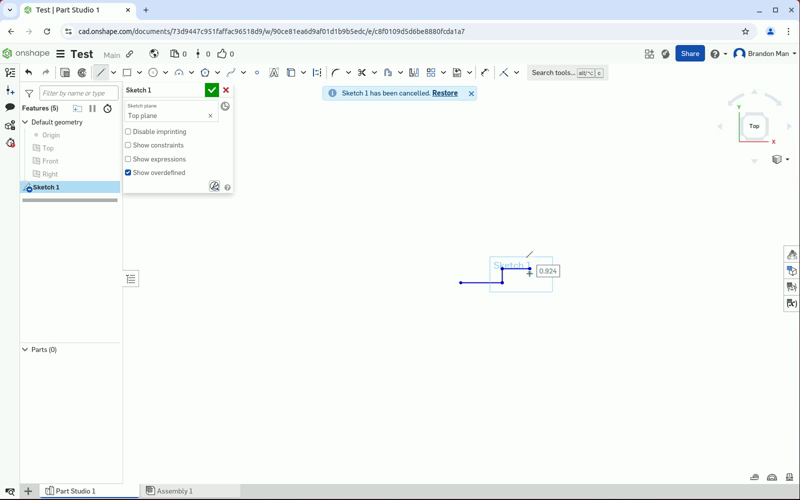
key_down(shift)
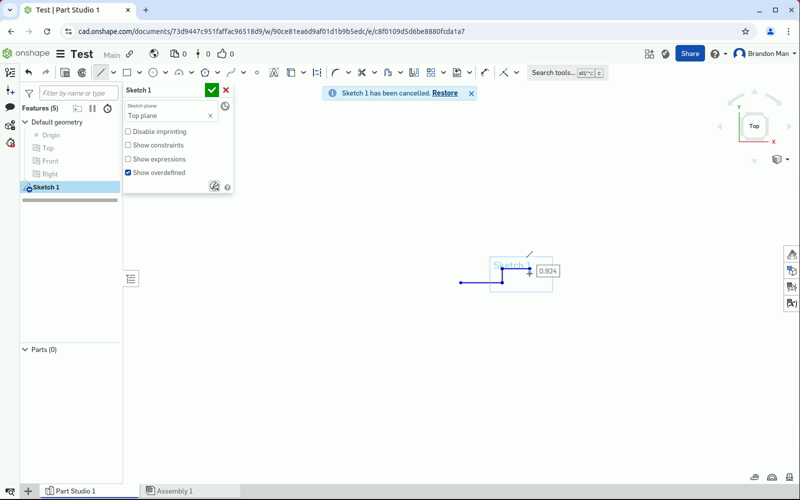
mouse_move(559, 273)
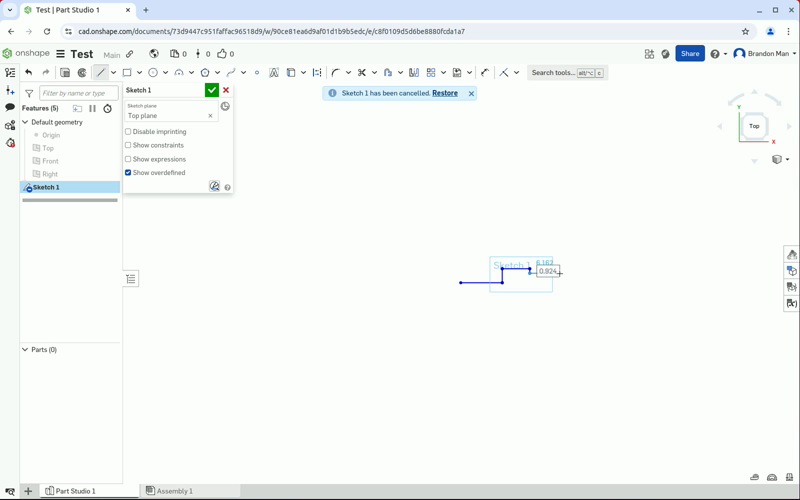
mouse_move(553, 273)
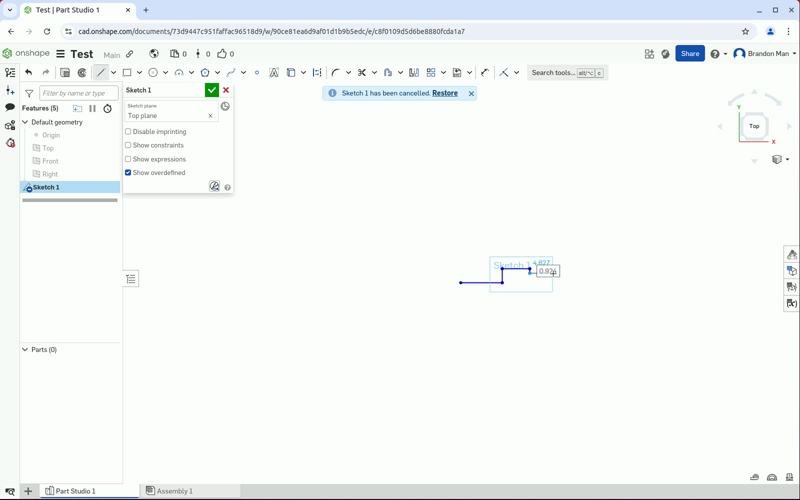
click(553, 273)
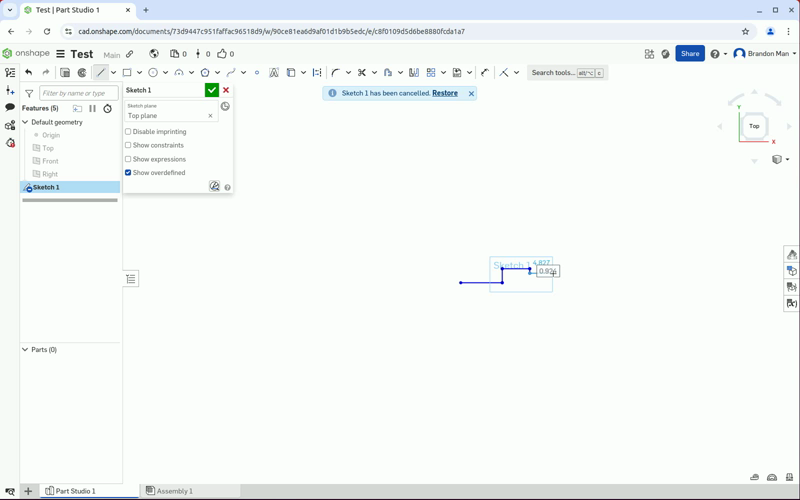
key_up(shift)
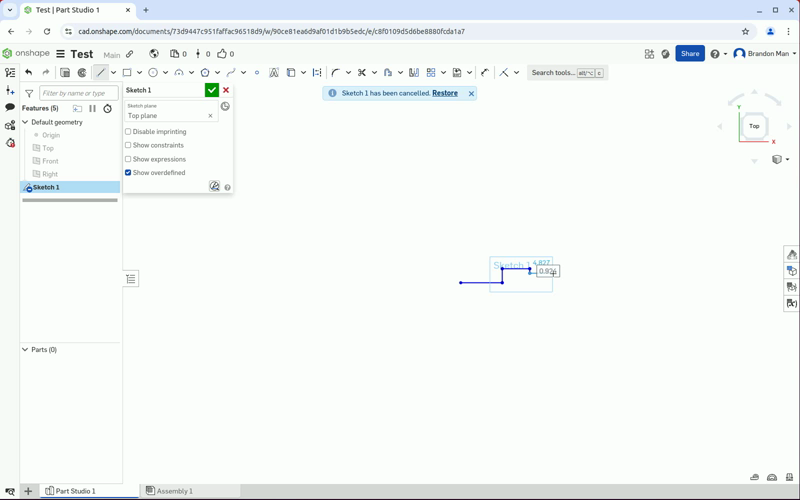
key_down(shift)
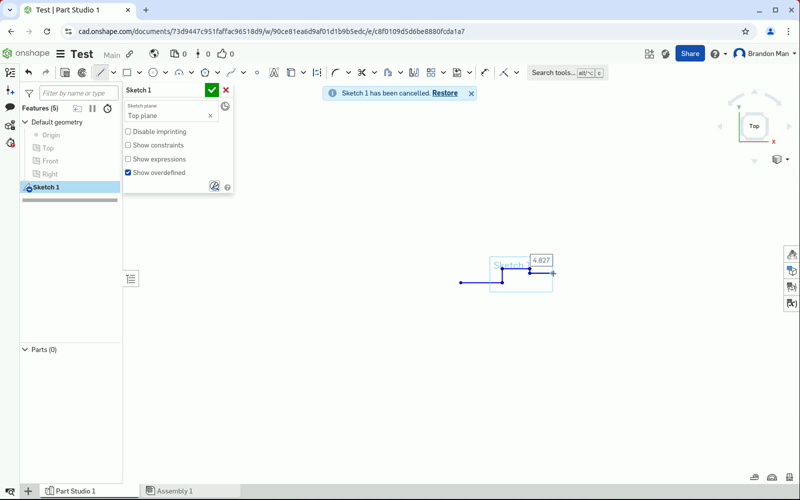
mouse_move(583, 273)
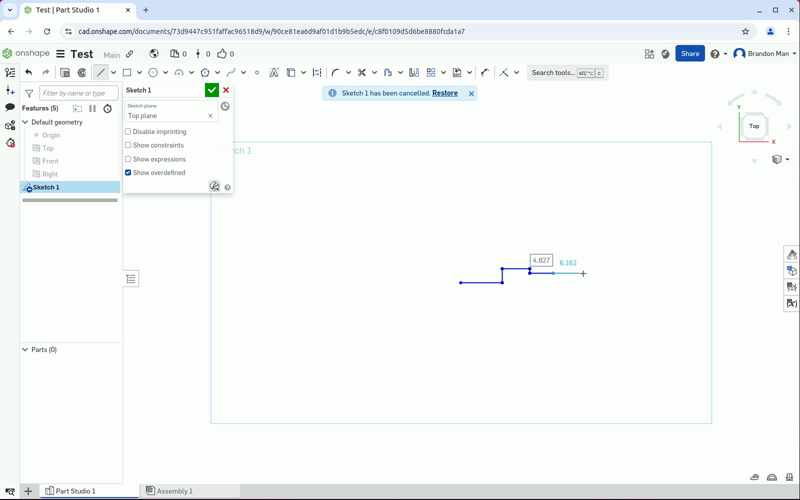
mouse_move(553, 303)
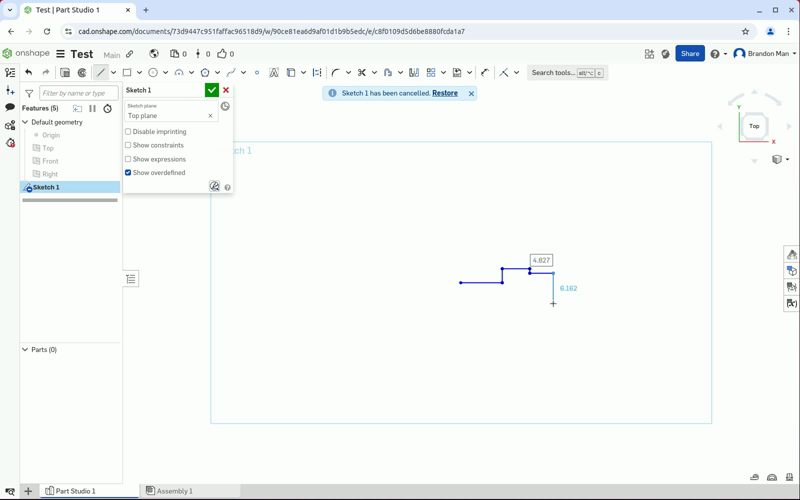
click(553, 303)
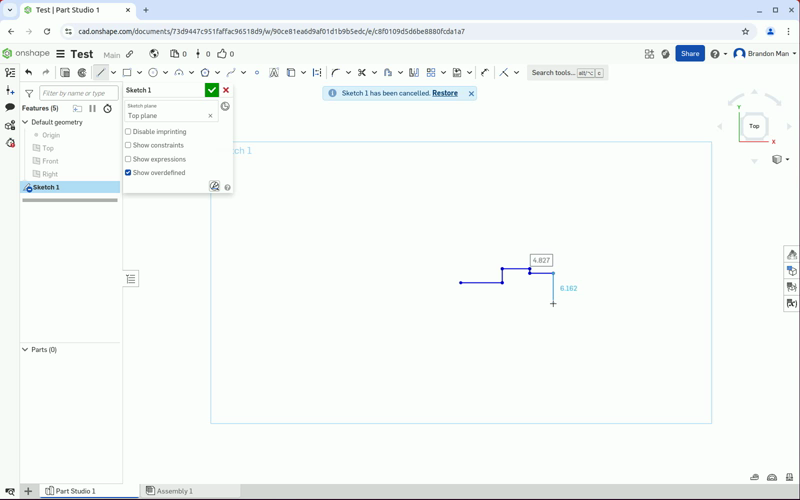
key_up(shift)
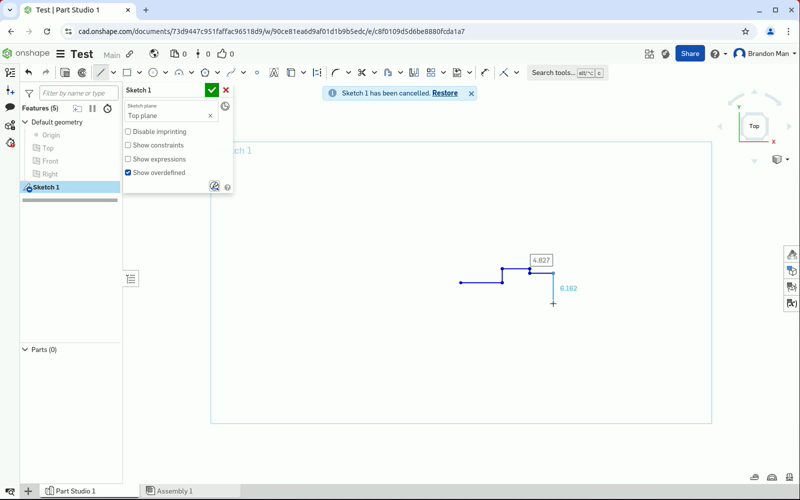
key_down(shift)
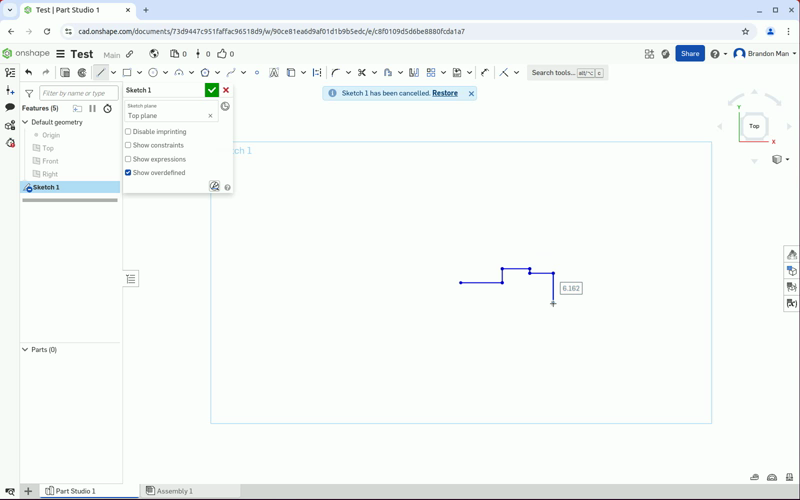
mouse_move(583, 303)
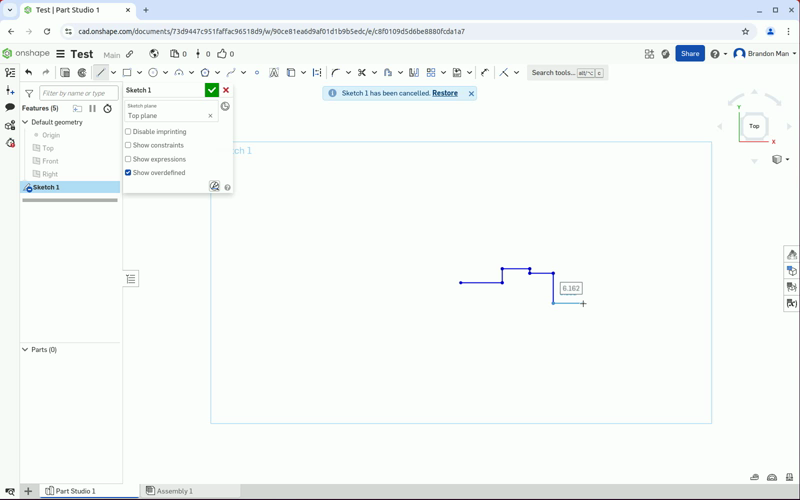
mouse_move(573, 303)
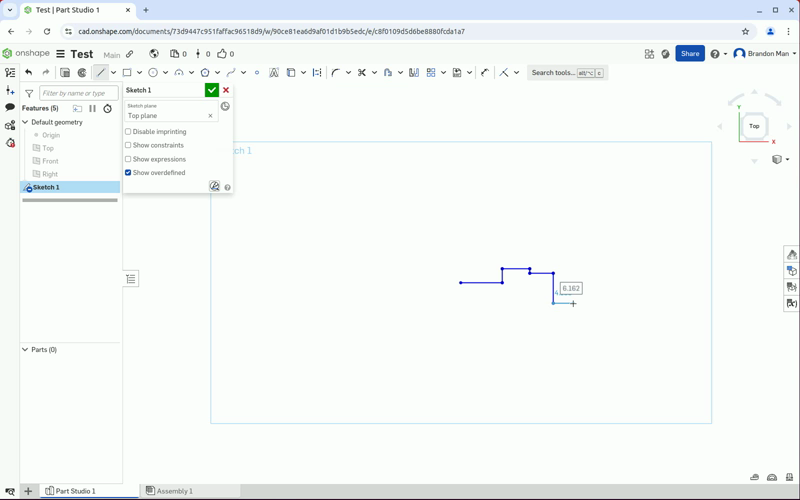
click(573, 303)
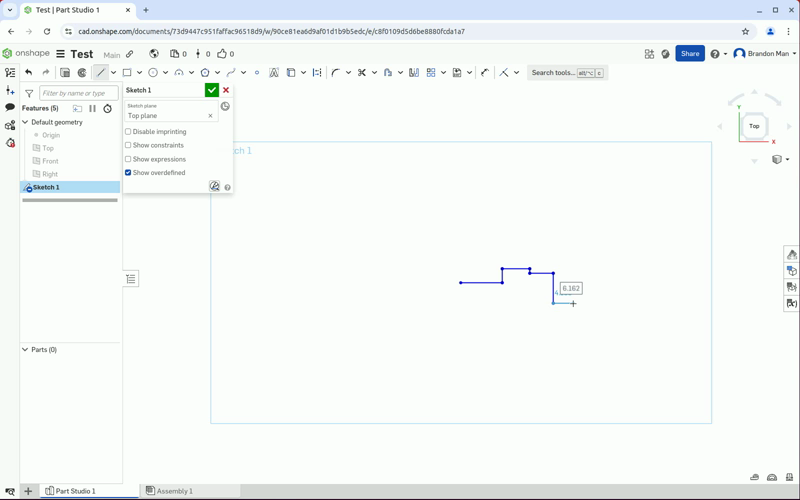
key_up(shift)
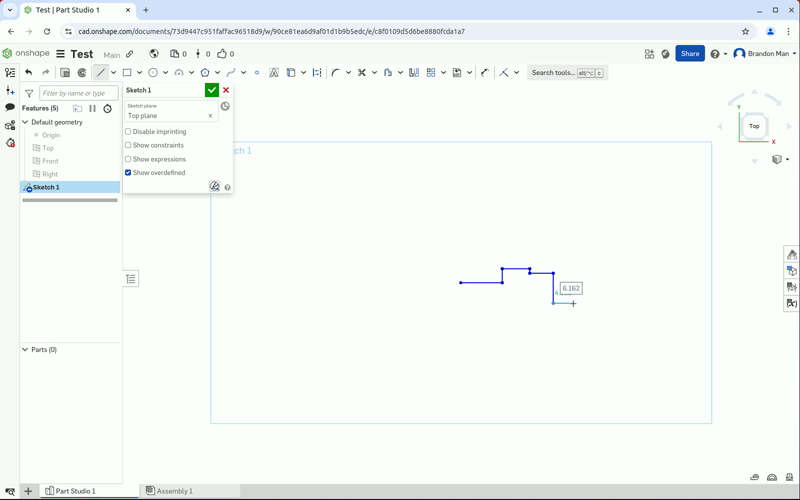
key_down(shift)
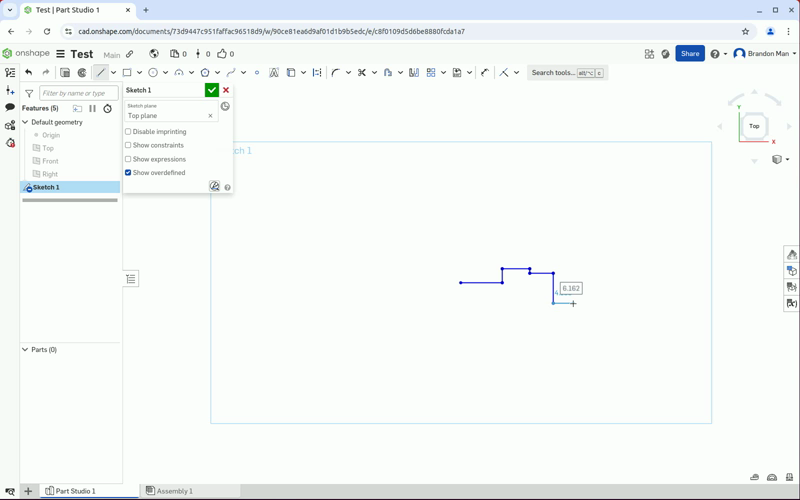
mouse_move(573, 234)
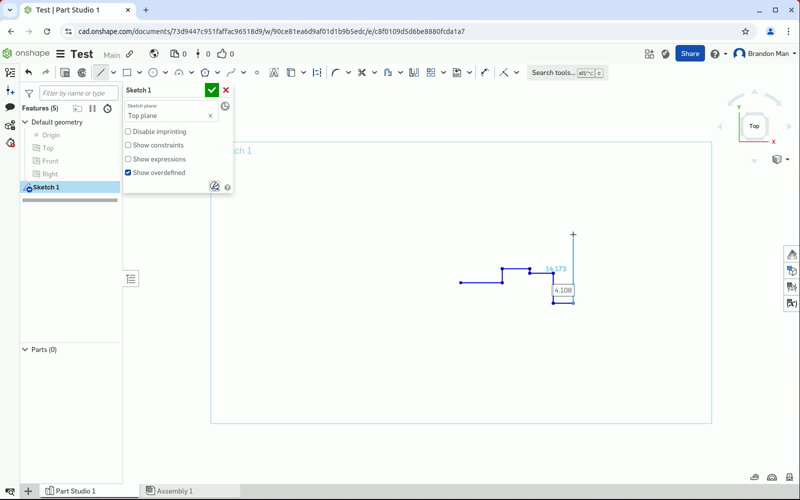
click(573, 234)
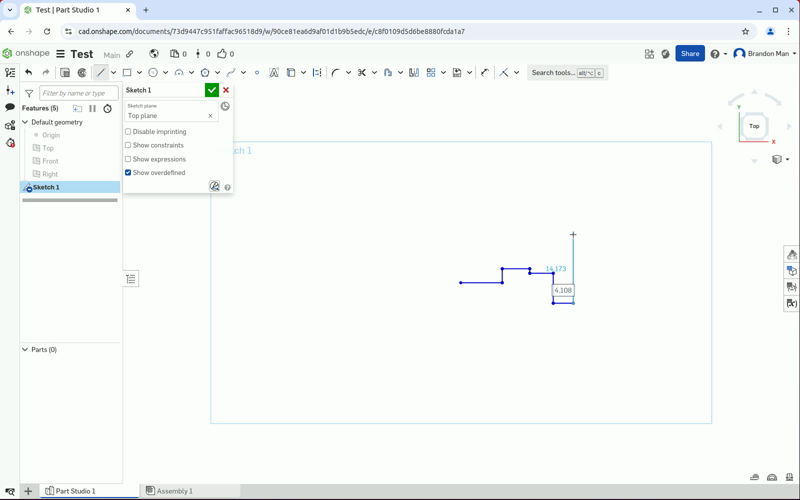
key_up(shift)
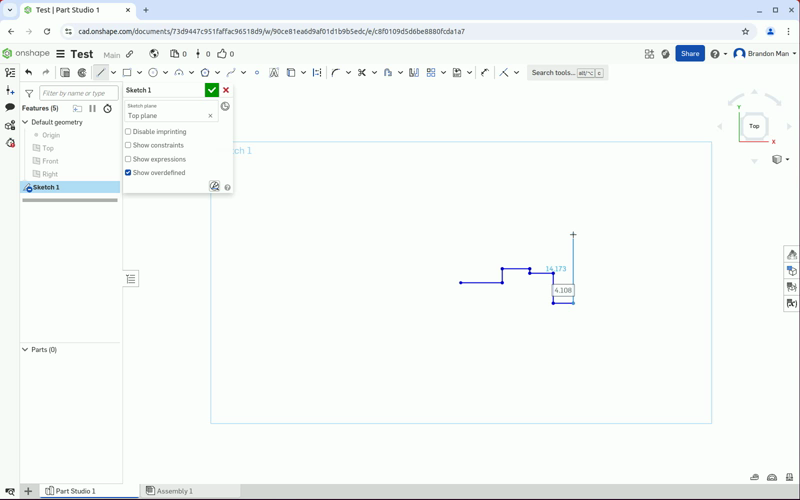
key_down(shift)
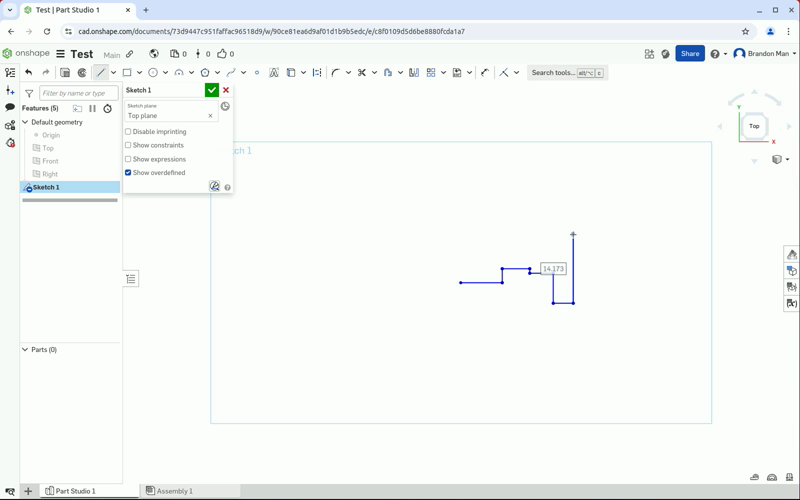
mouse_move(460, 234)
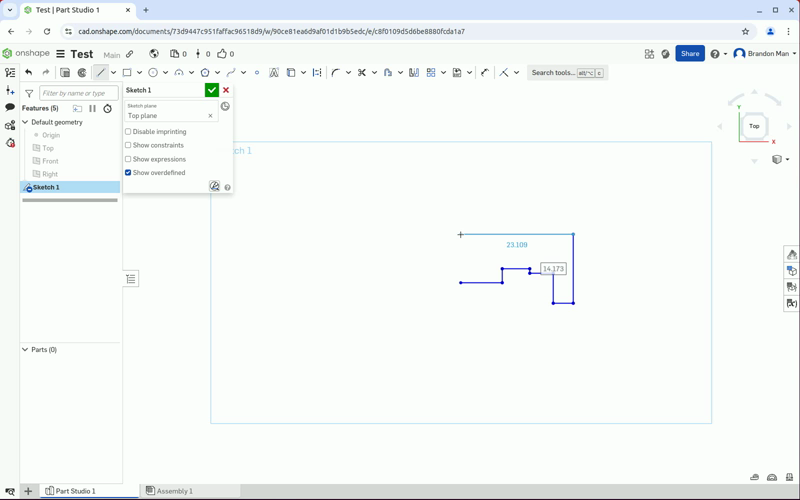
click(460, 234)
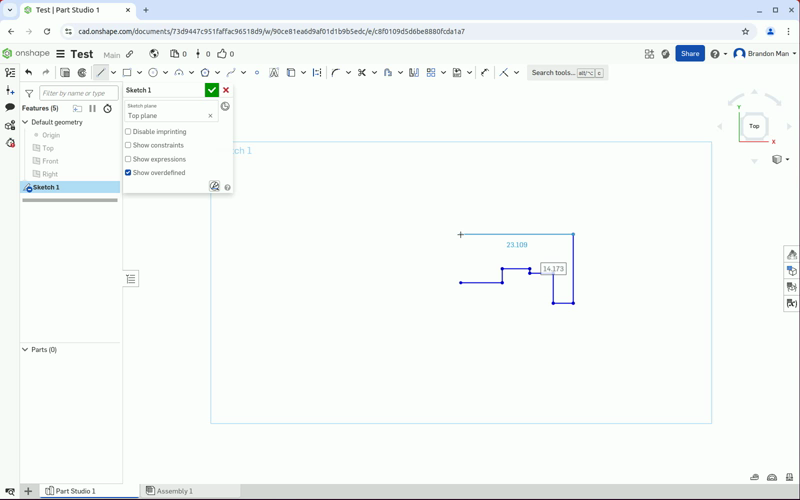
key_up(shift)
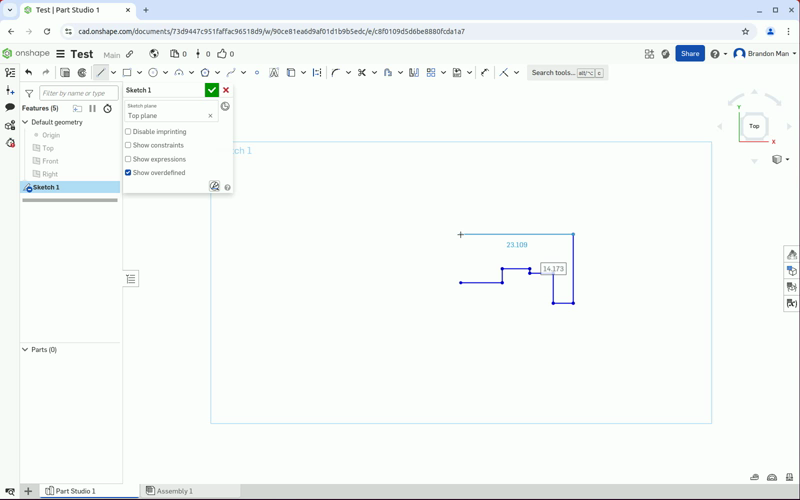
mouse_move(490, 234)
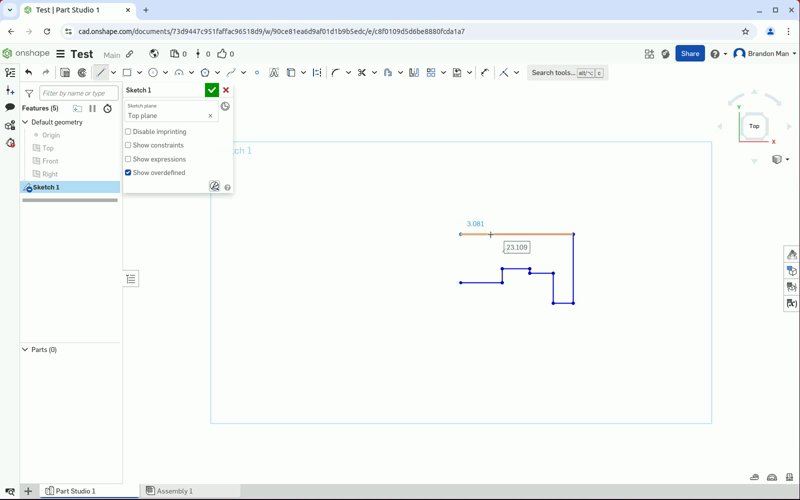
key_down(shift)
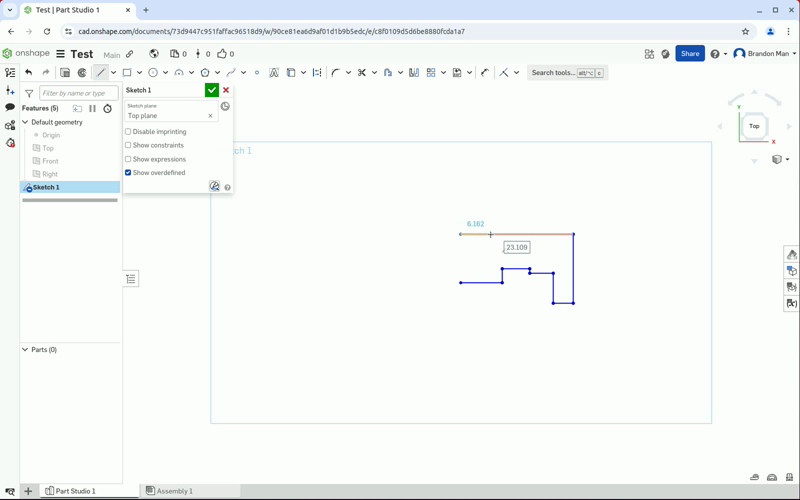
mouse_move(460, 282)
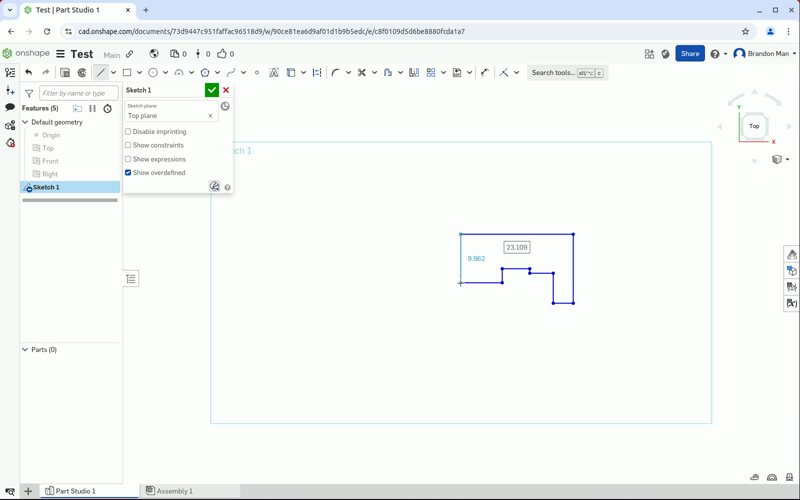
key_up(shift)
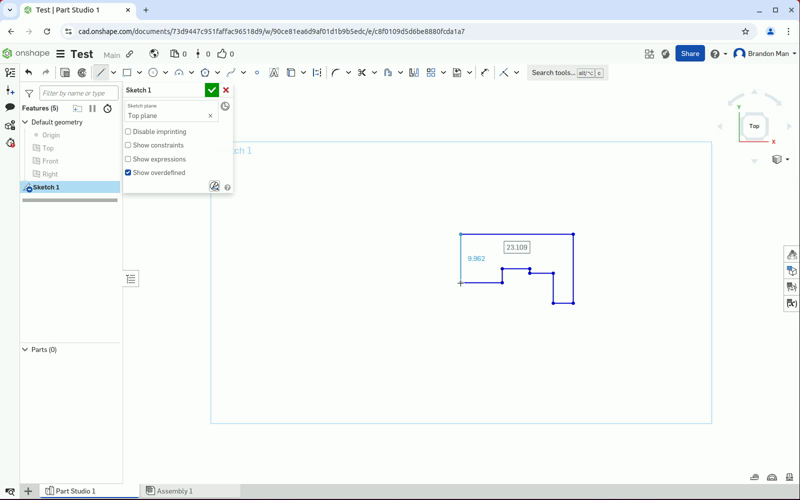
click(460, 282)
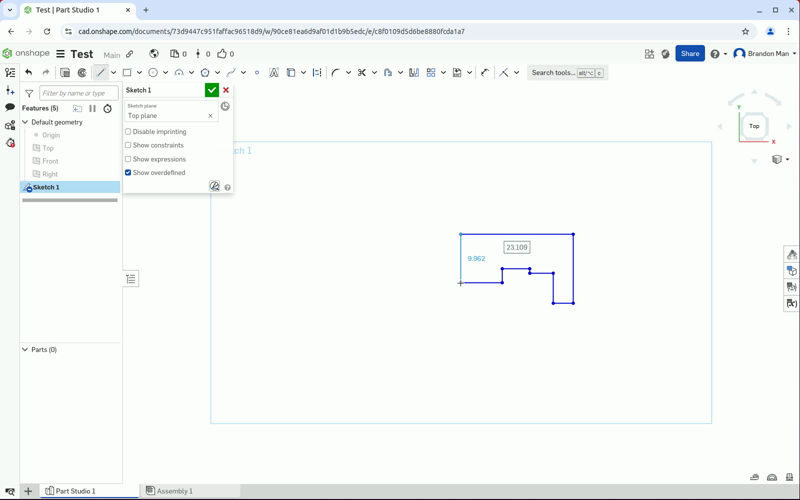
key(esc)
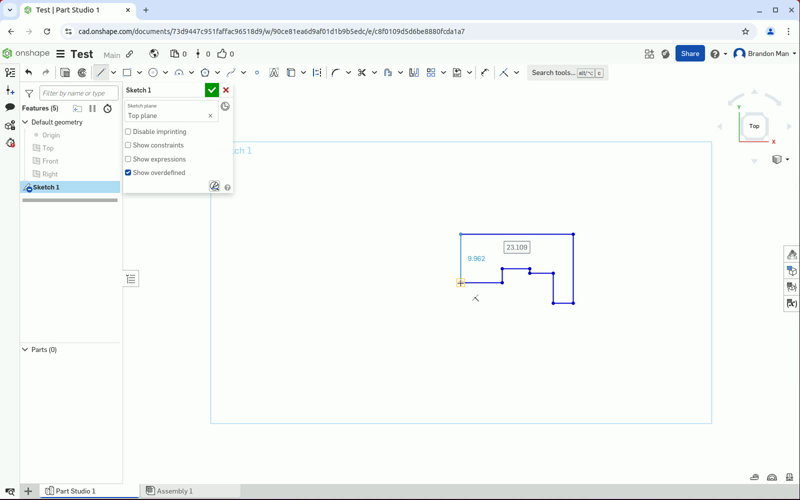
mouse_move(507, 253)
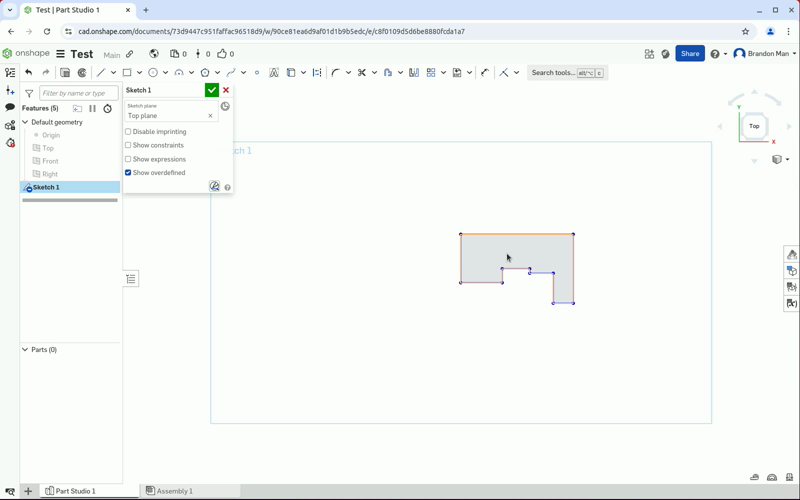
click(507, 253)
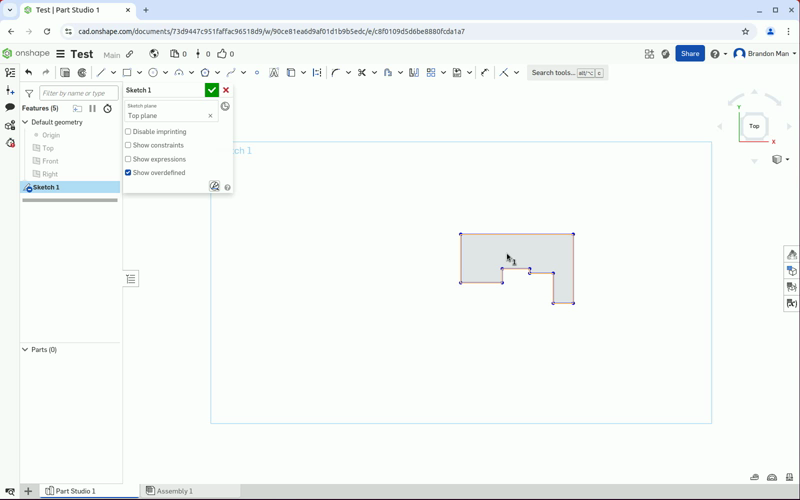
mouse_move(73, 352)
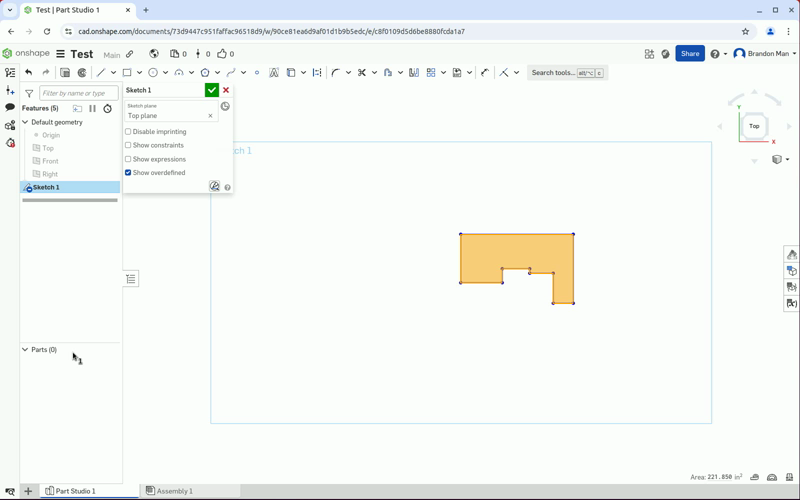
key(shift+y)
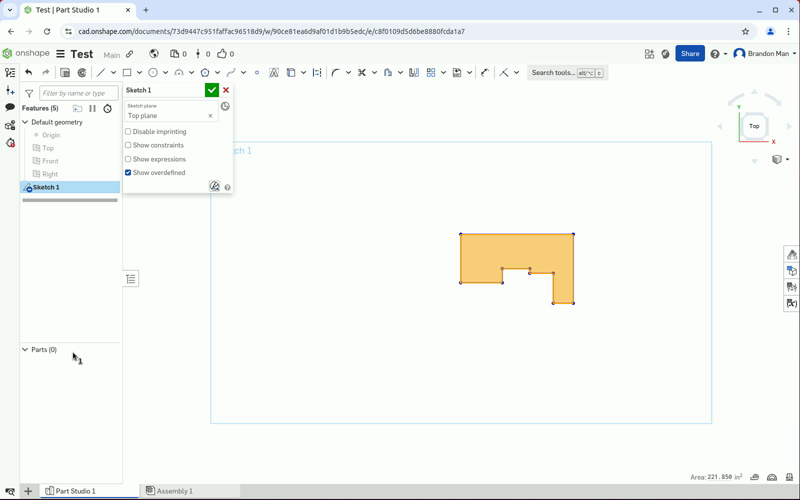
key(shift+e)
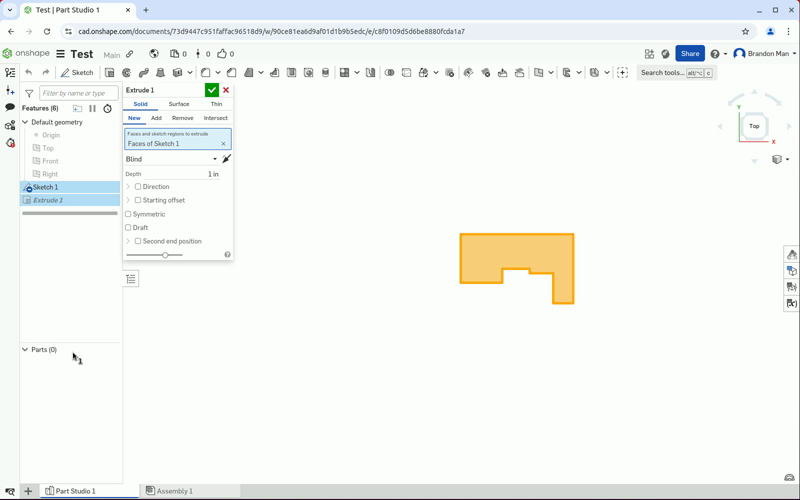
mouse_move(143, 106)
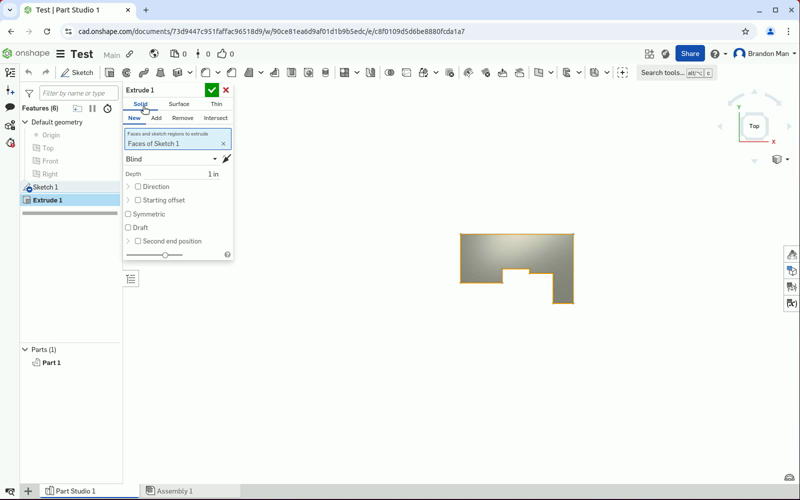
click(143, 106)
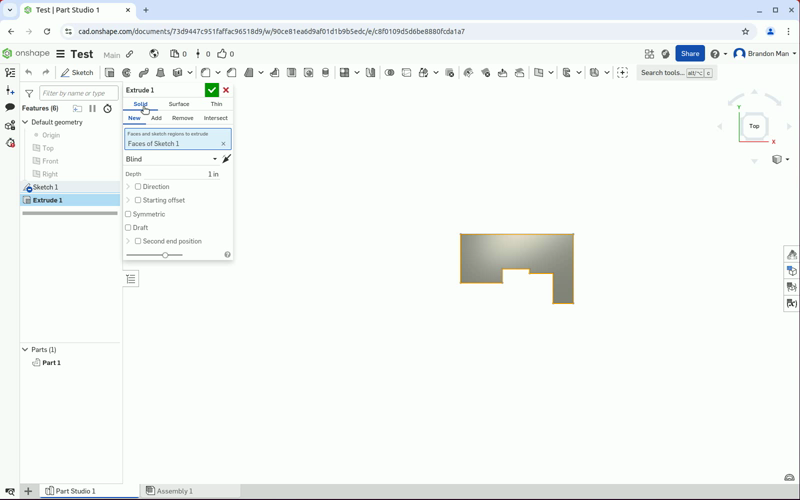
mouse_move(137, 120)
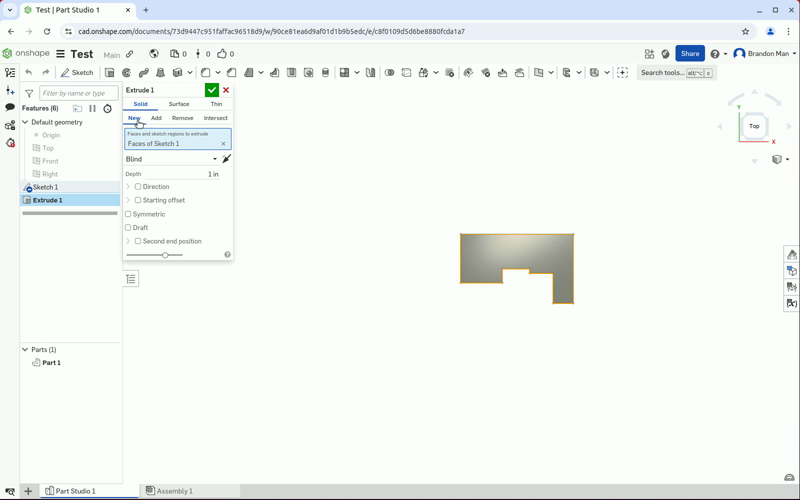
click(137, 120)
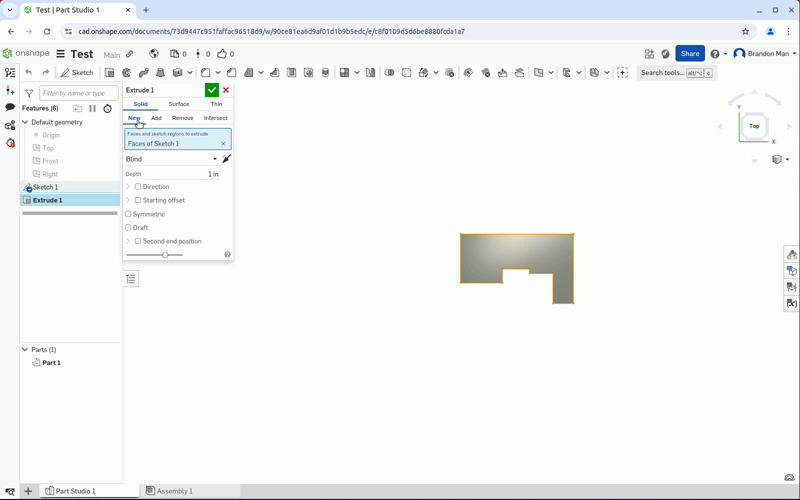
key(tab, 4)
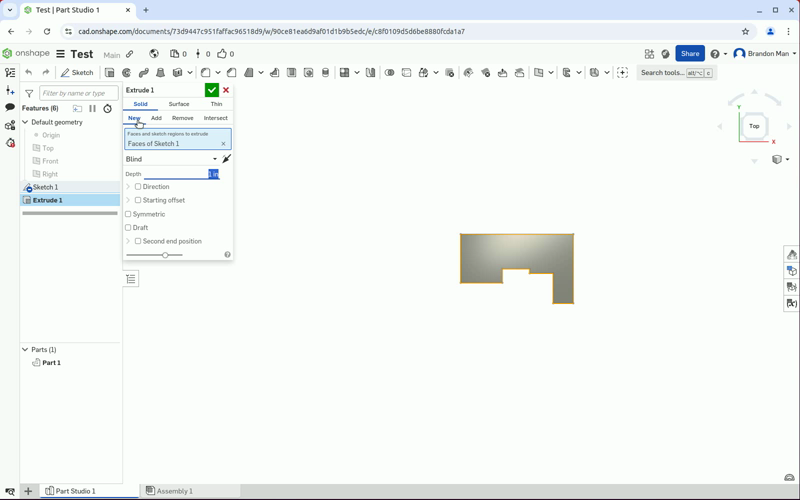
text(15.165)
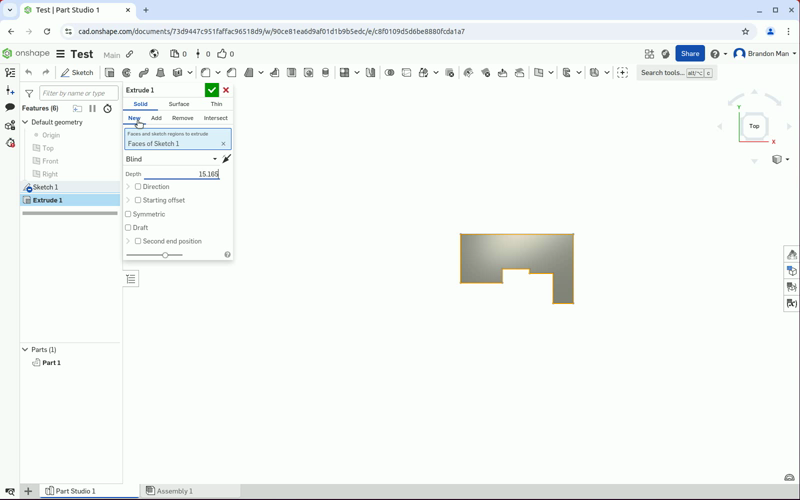
key(enter)
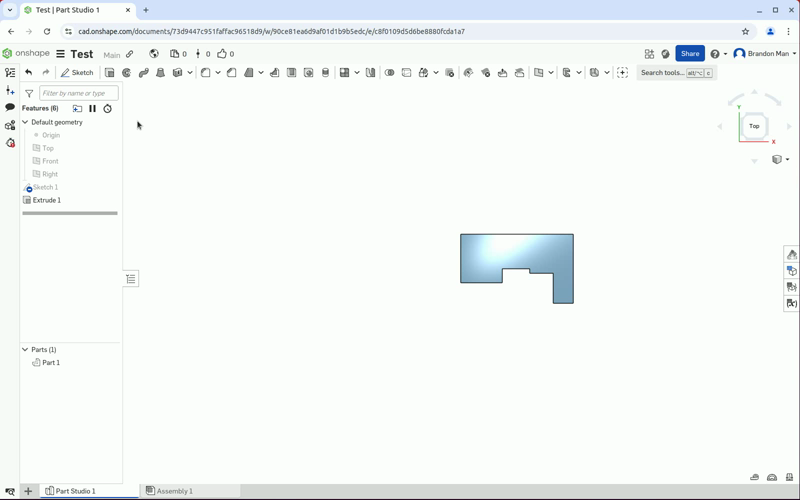
key(shift+h)
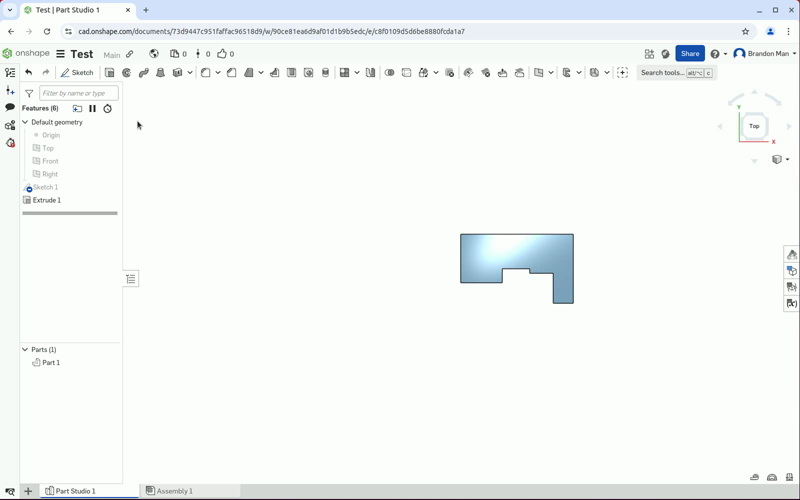
key(shift+h)
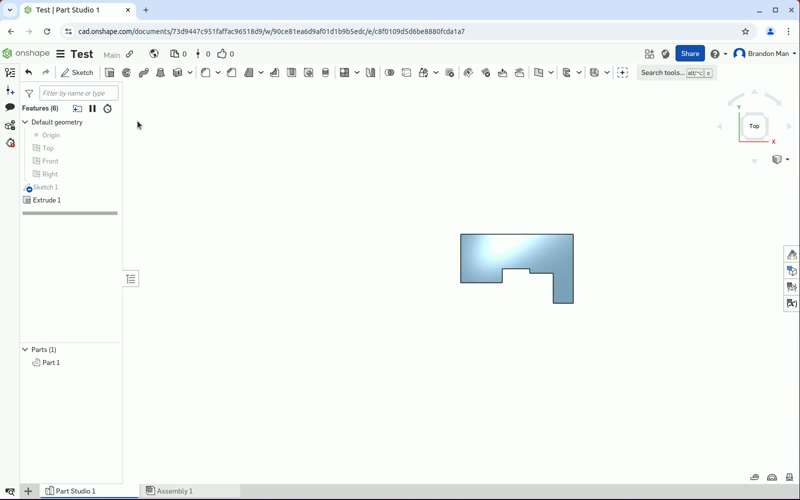
mouse_move(73, 189)
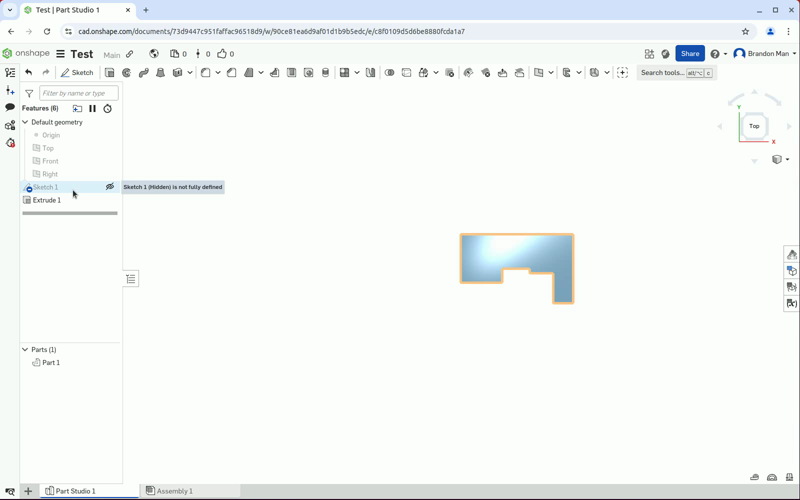
click(73, 189)
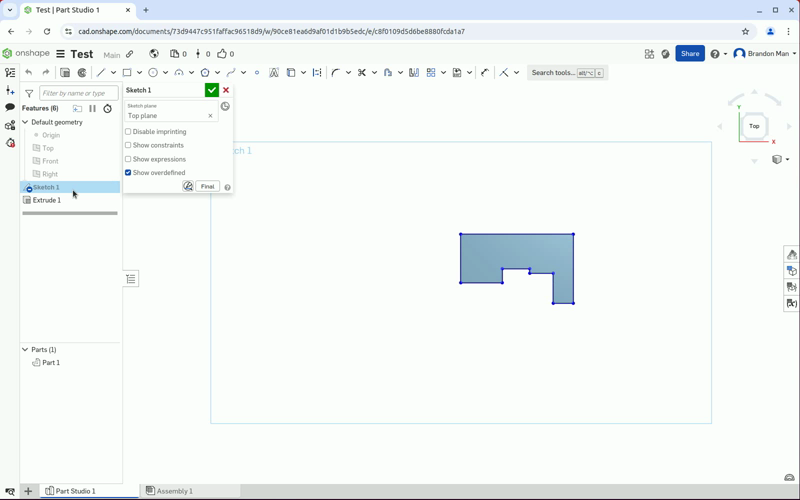
mouse_move(229, 92)
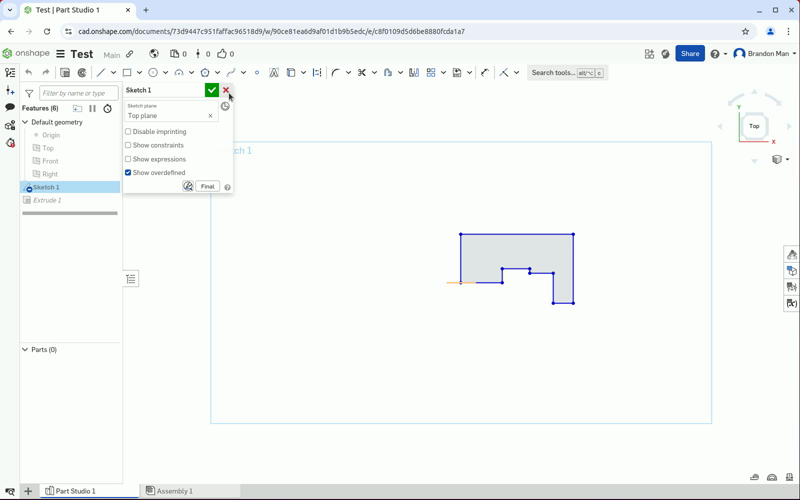
click(229, 92)
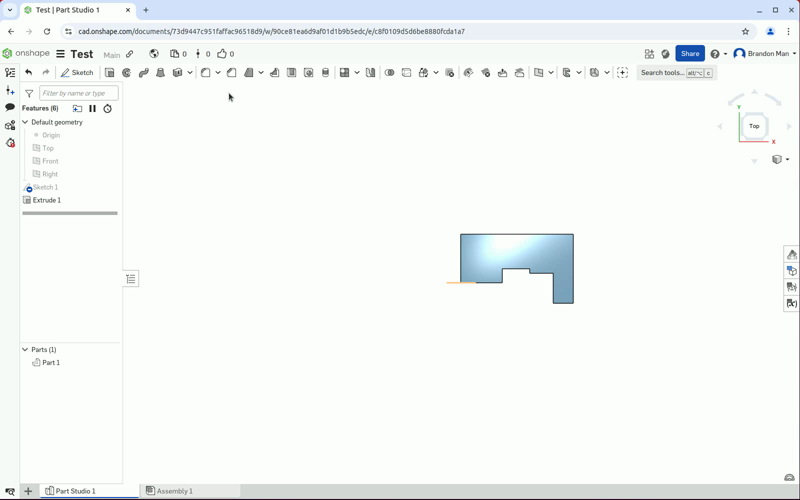
mouse_move(541, 75)
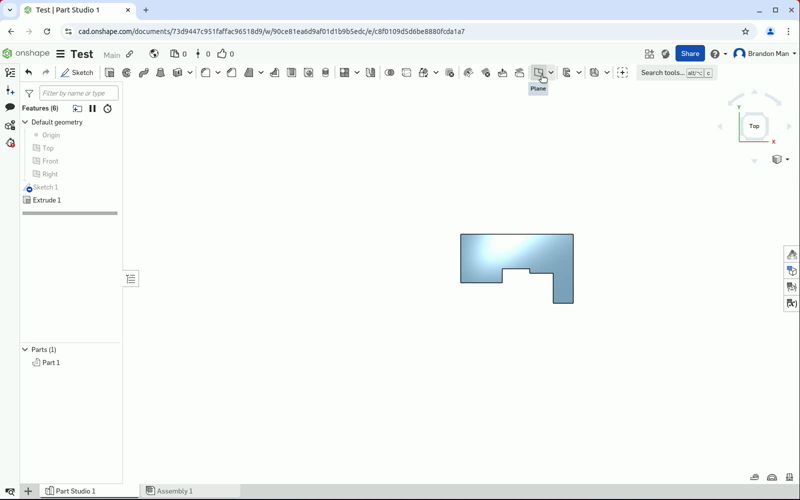
click(541, 75)
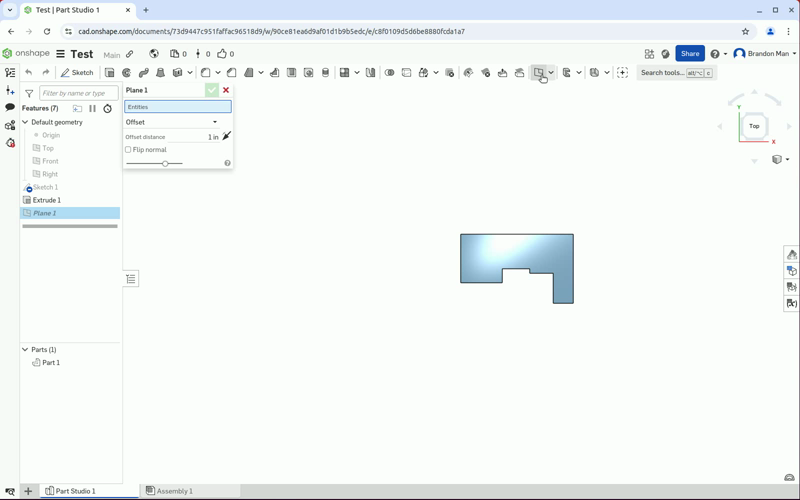
mouse_move(73, 150)
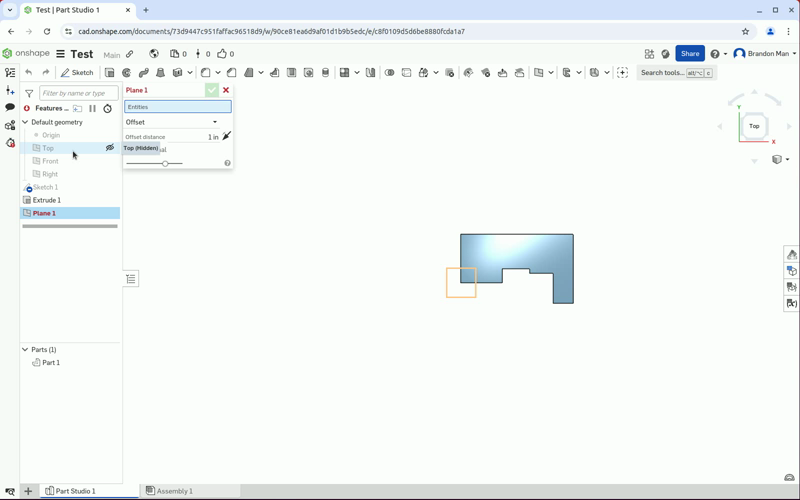
click(73, 150)
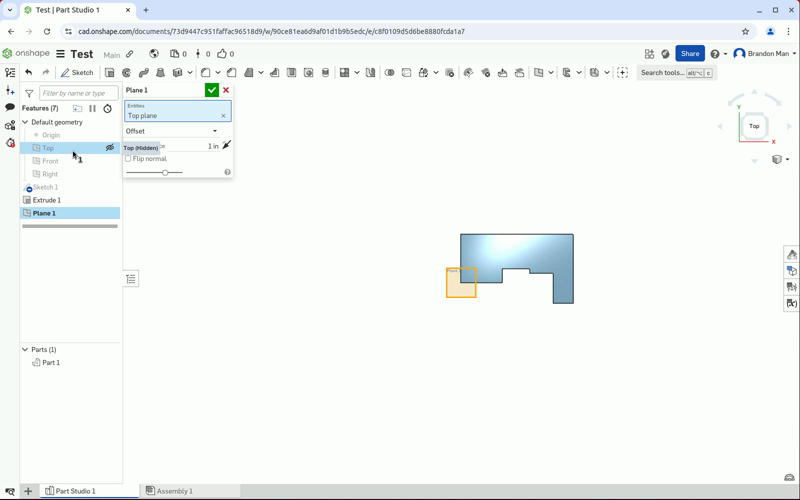
key(tab, 2)
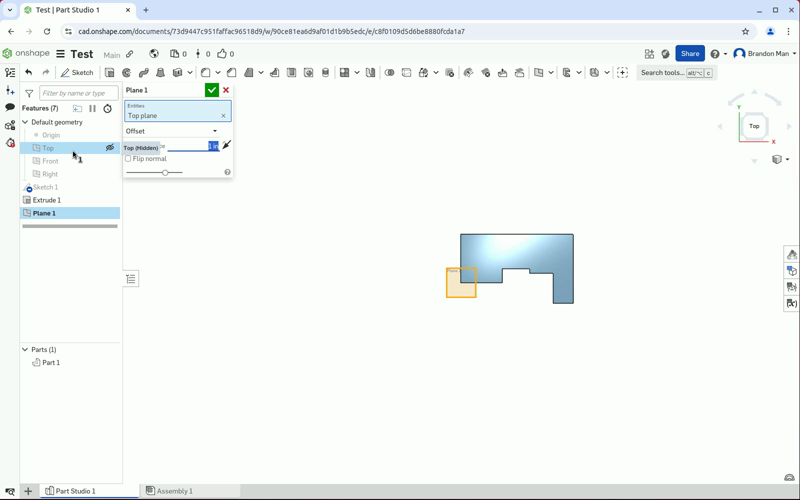
text(15.159)
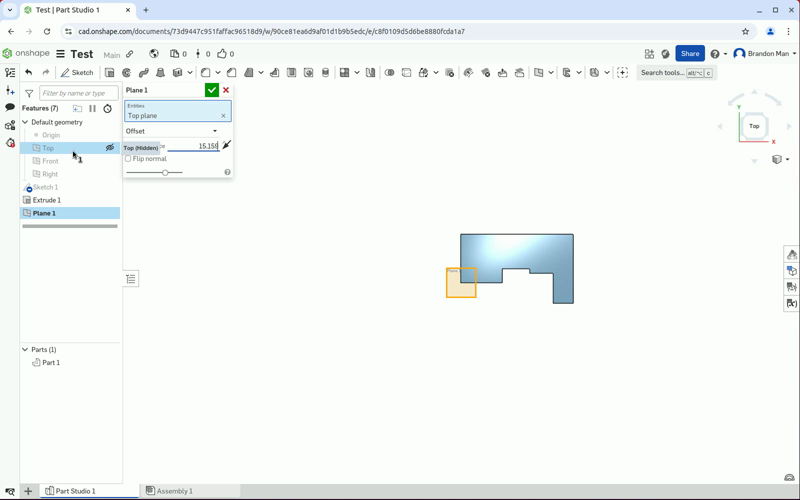
key(enter, 2)
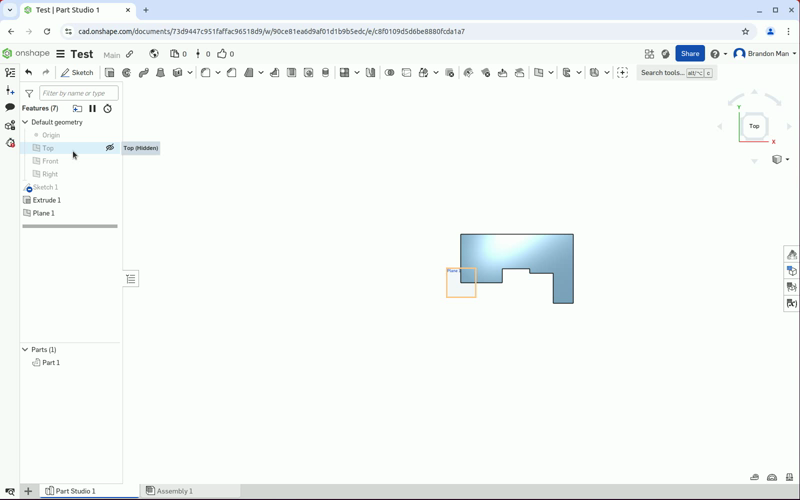
key(shift+s)
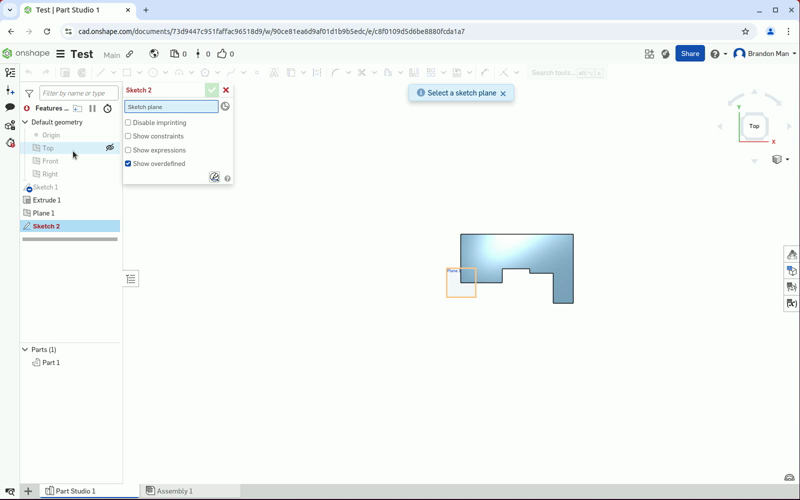
mouse_move(73, 215)
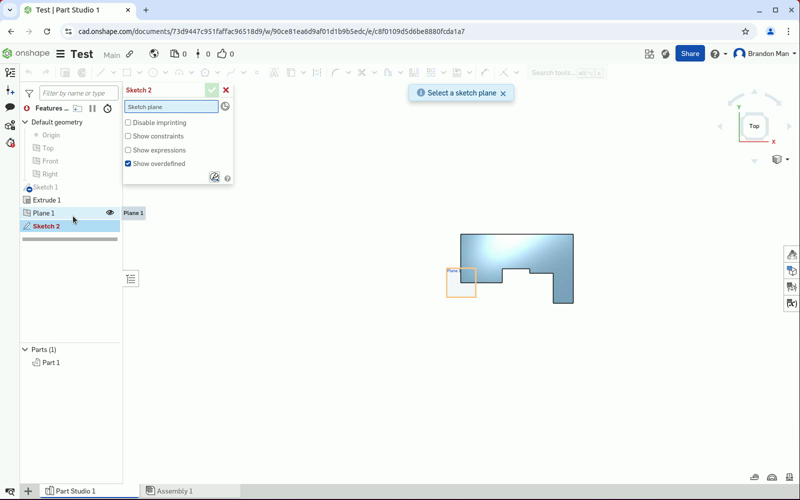
click(73, 215)
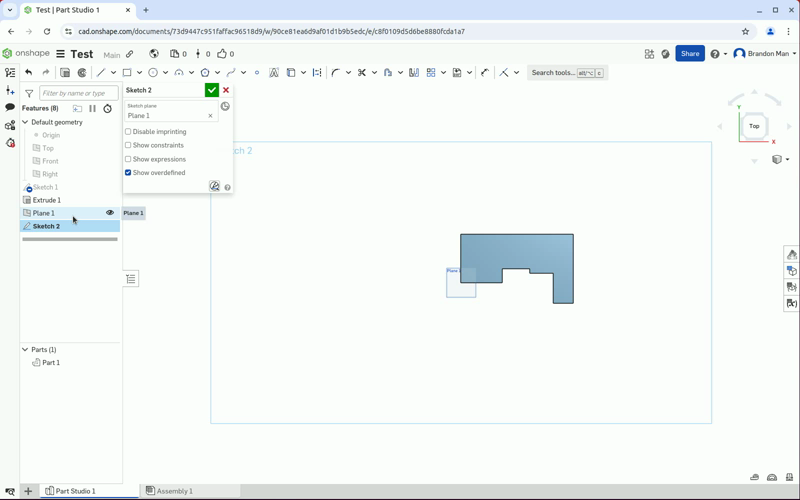
mouse_move(73, 352)
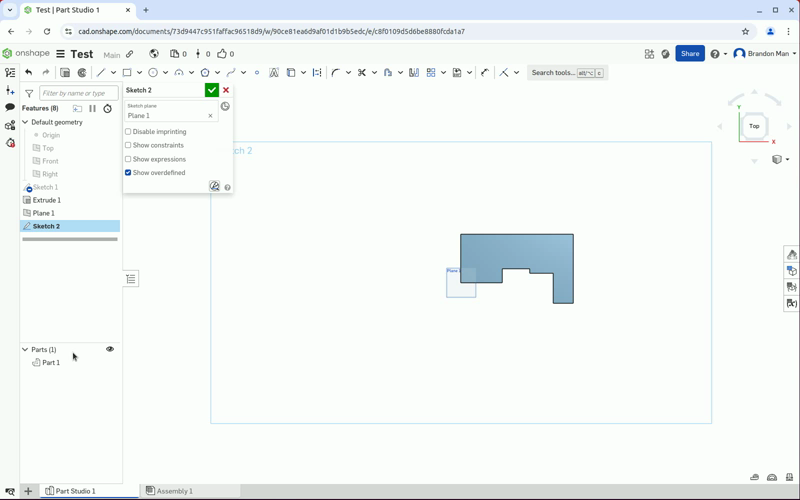
key(y)
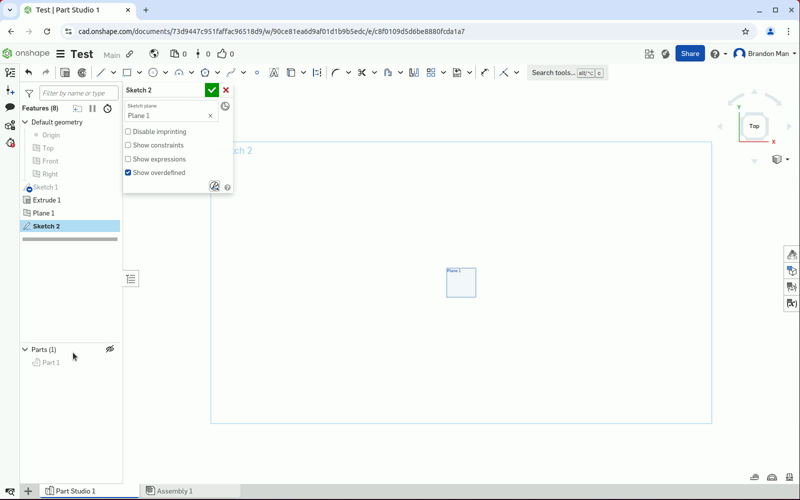
key(l)
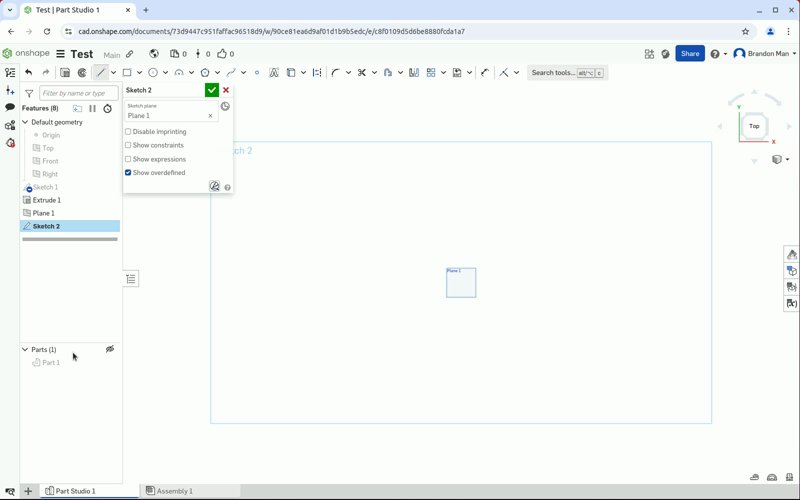
key_down(shift)
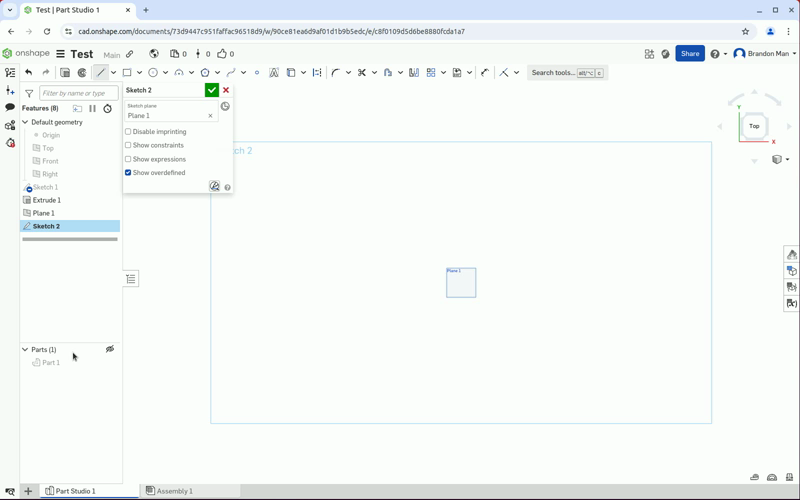
mouse_move(485, 282)
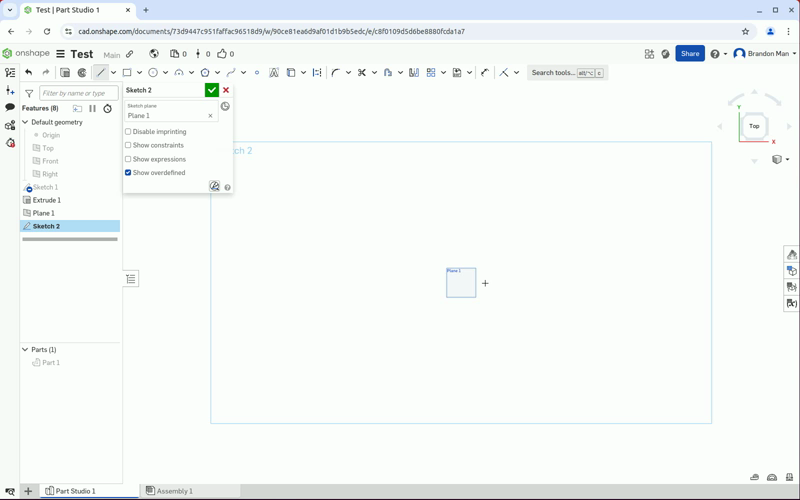
click(485, 282)
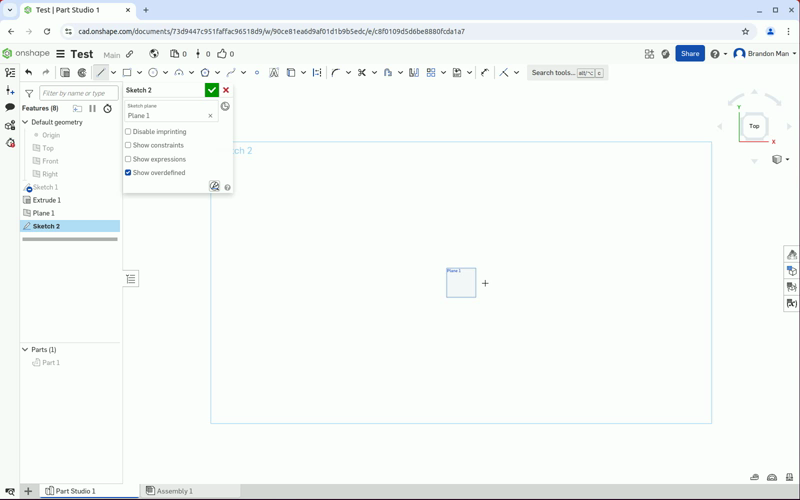
key_up(shift)
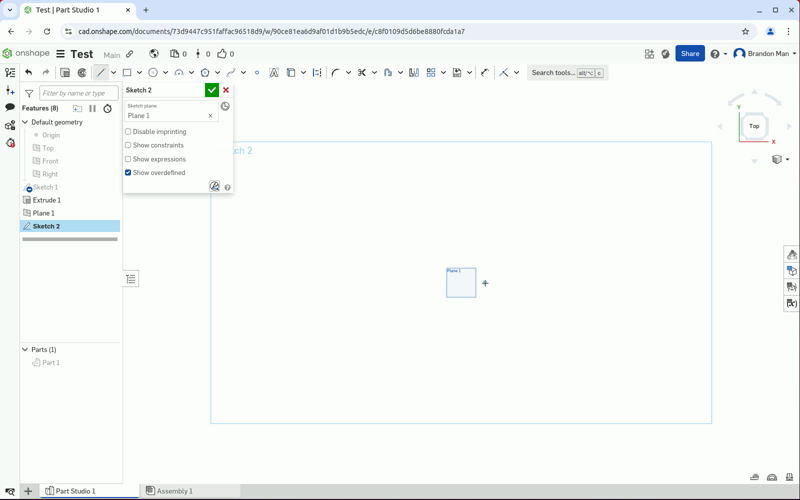
key_down(shift)
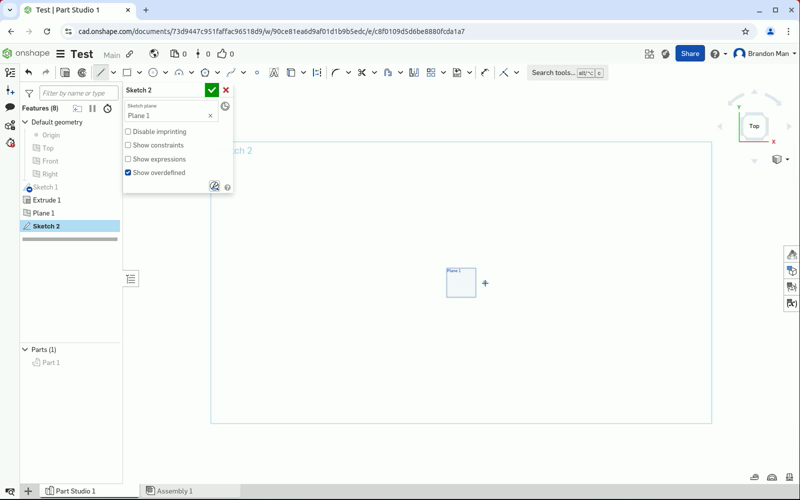
mouse_move(515, 282)
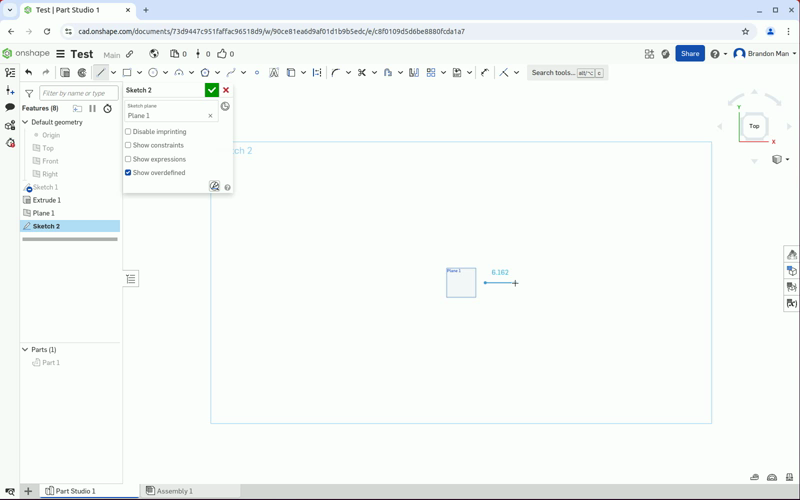
mouse_move(502, 282)
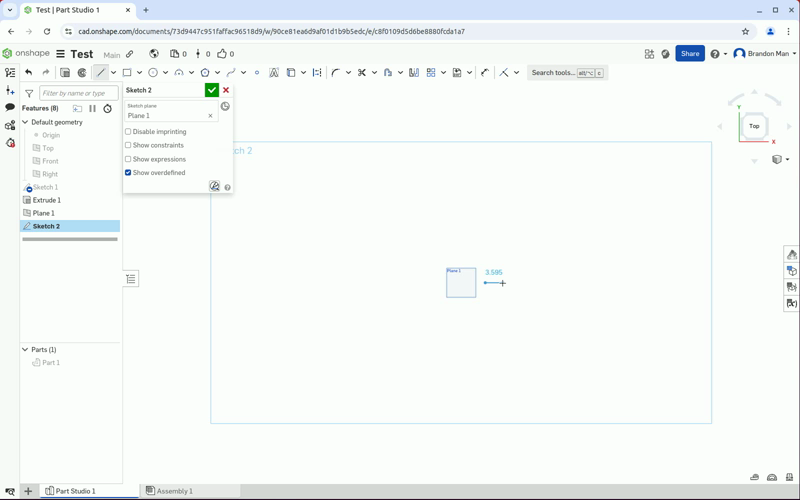
click(502, 282)
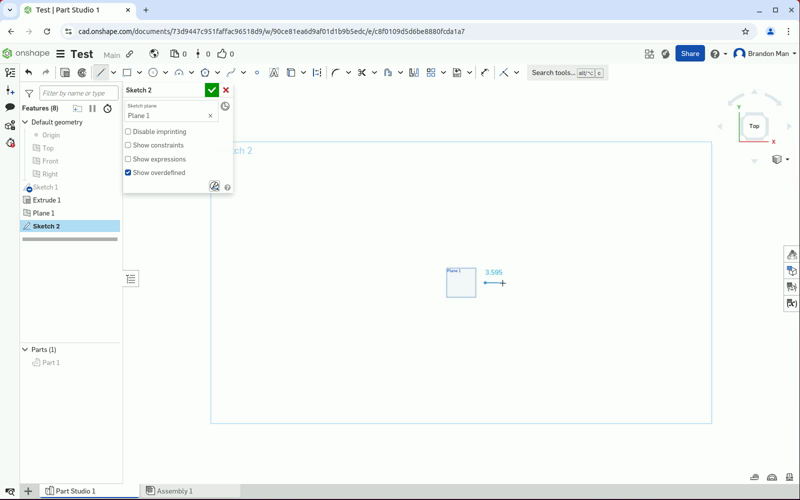
key_up(shift)
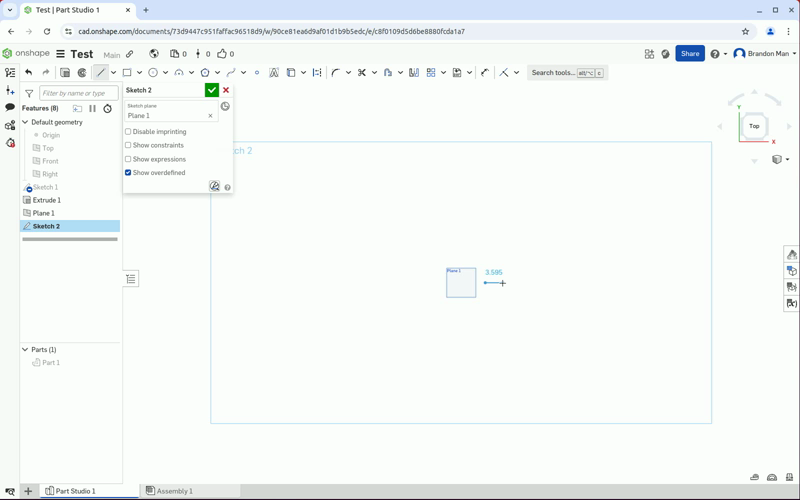
key_down(shift)
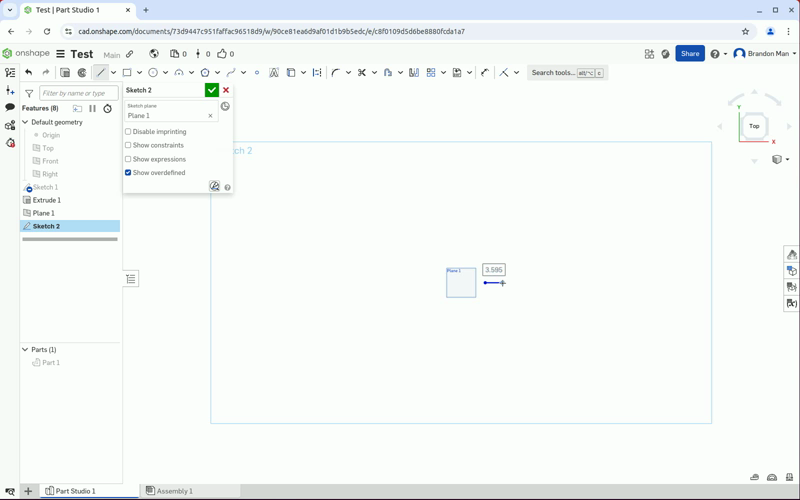
mouse_move(532, 282)
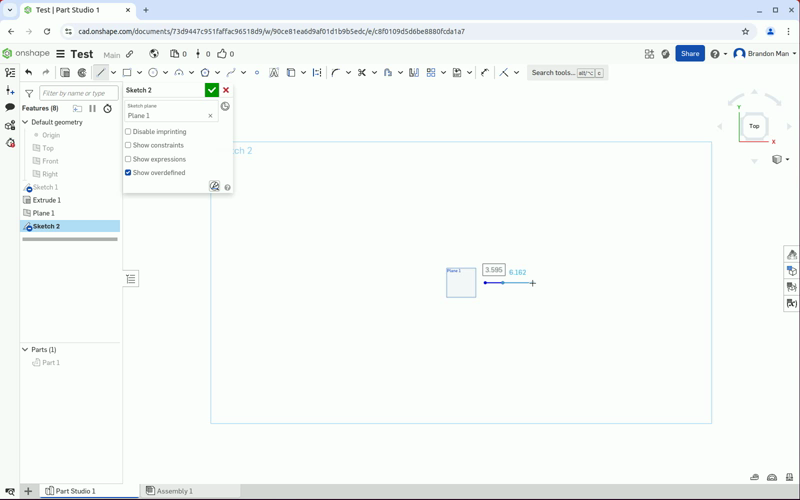
mouse_move(502, 267)
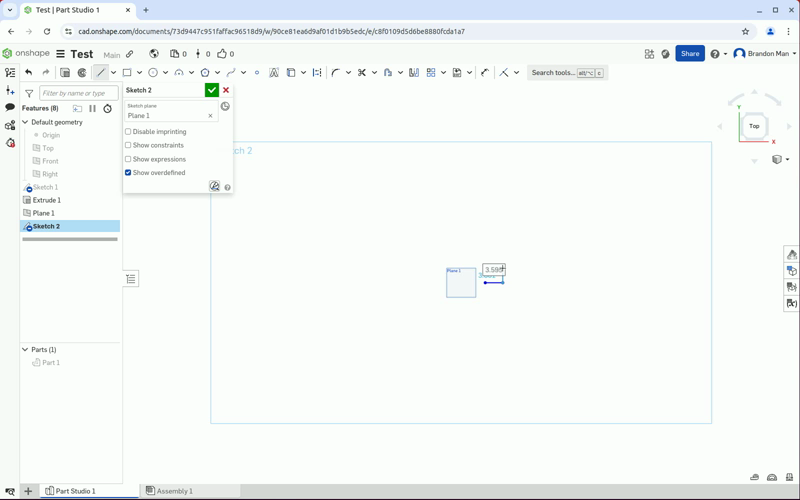
click(502, 267)
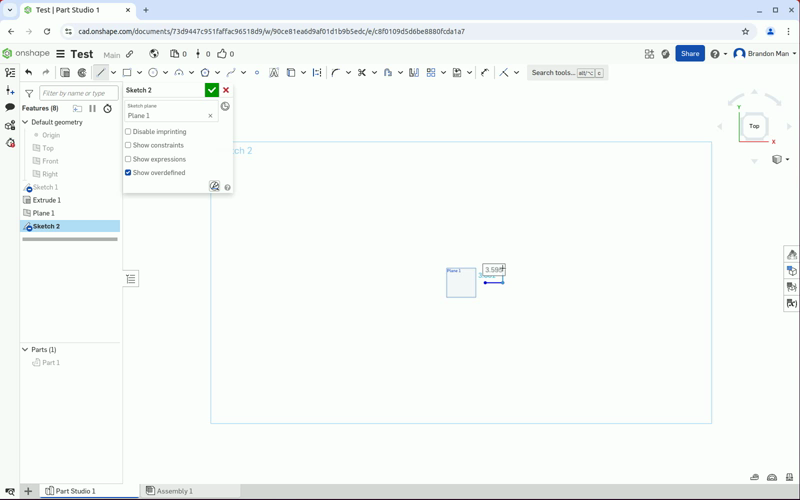
key_up(shift)
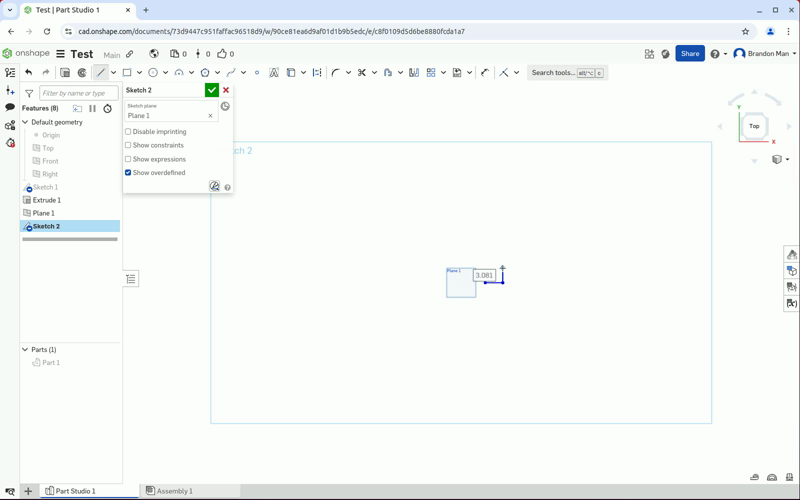
key_down(shift)
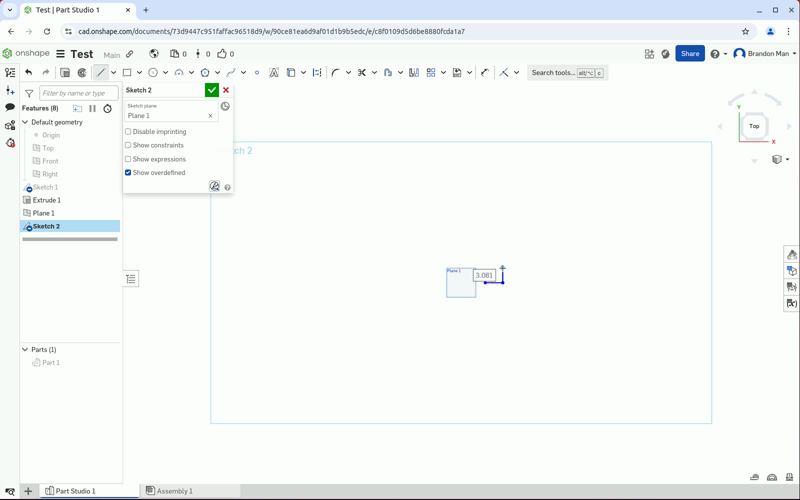
mouse_move(532, 267)
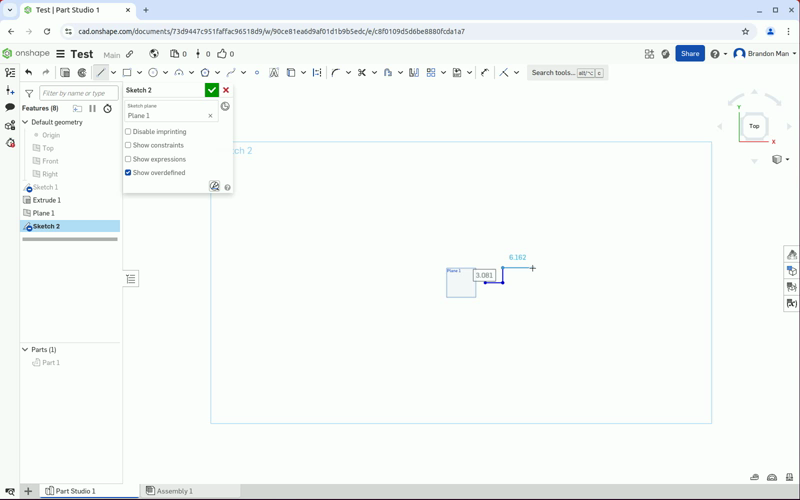
mouse_move(529, 267)
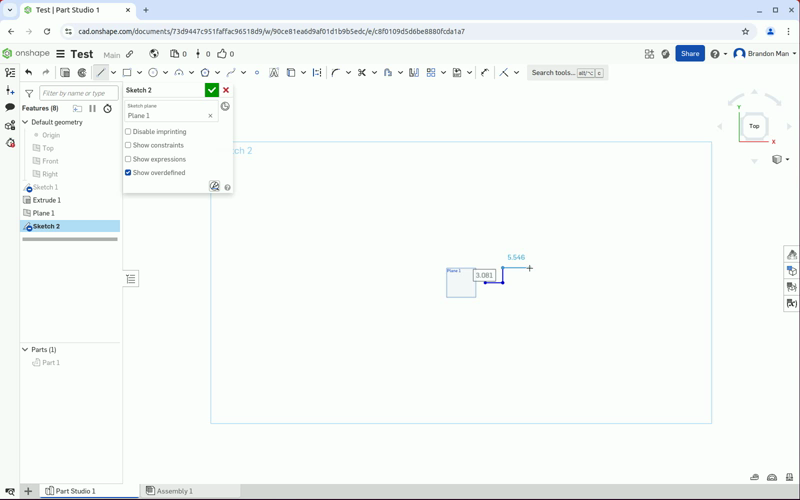
click(529, 267)
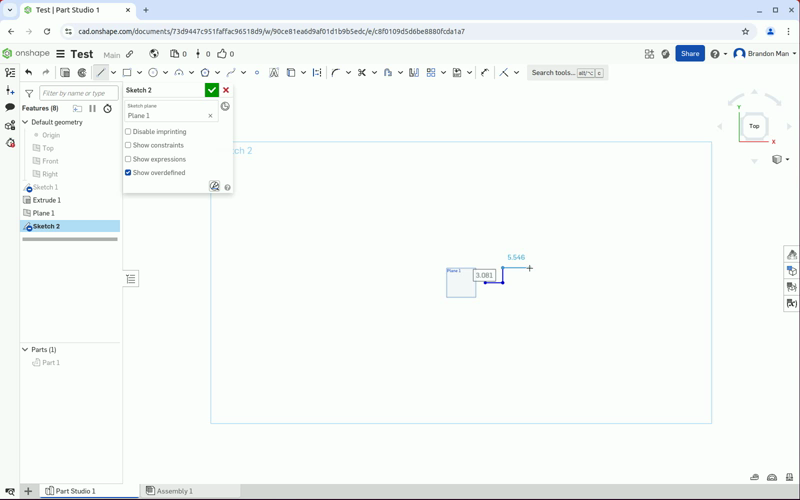
key_up(shift)
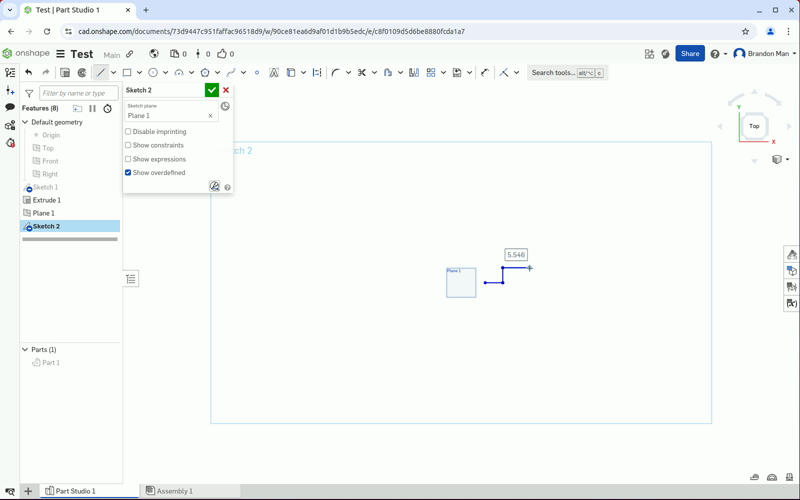
key_down(shift)
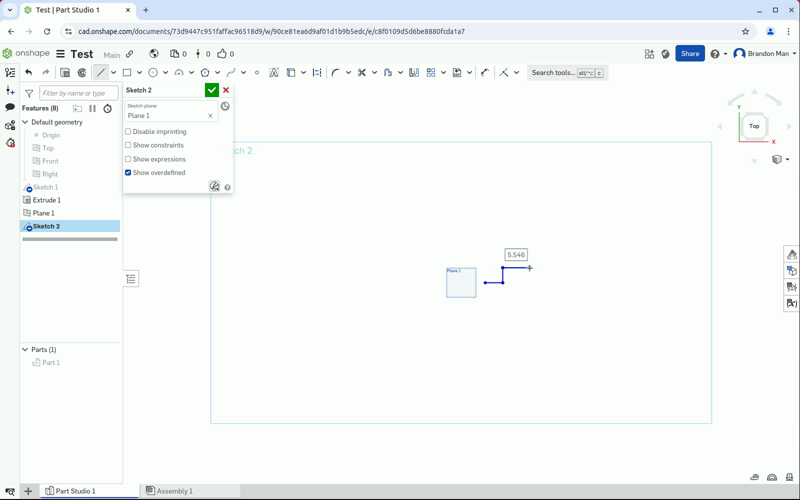
mouse_move(559, 267)
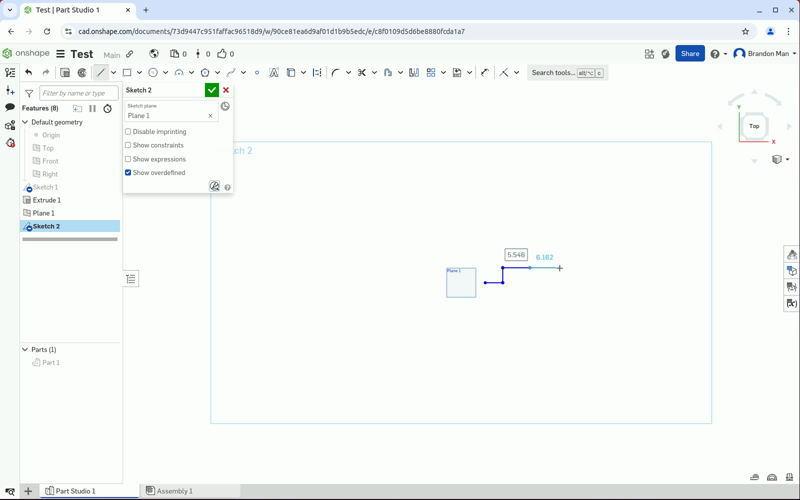
mouse_move(529, 273)
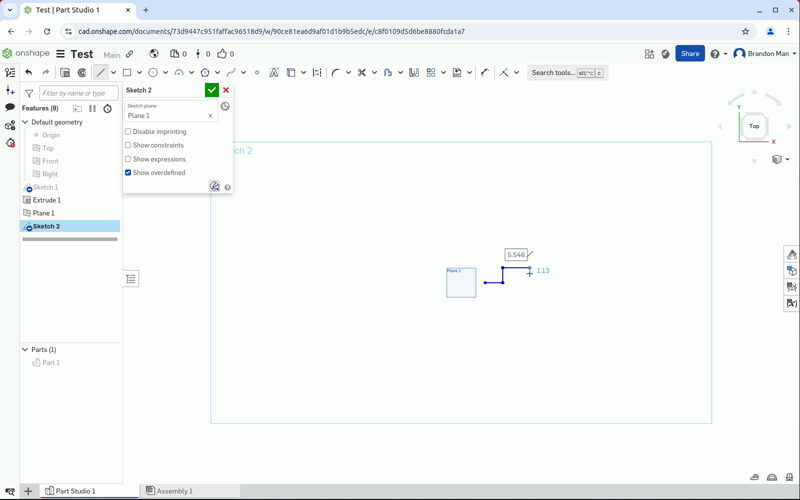
scroll(6)
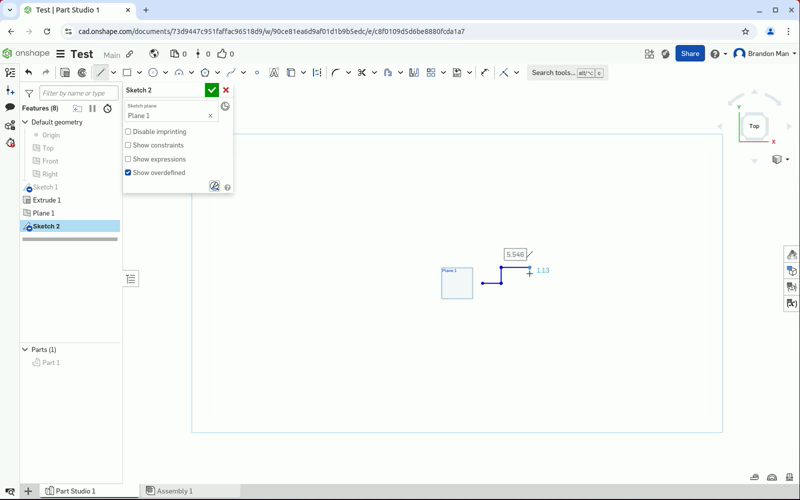
scroll(6)
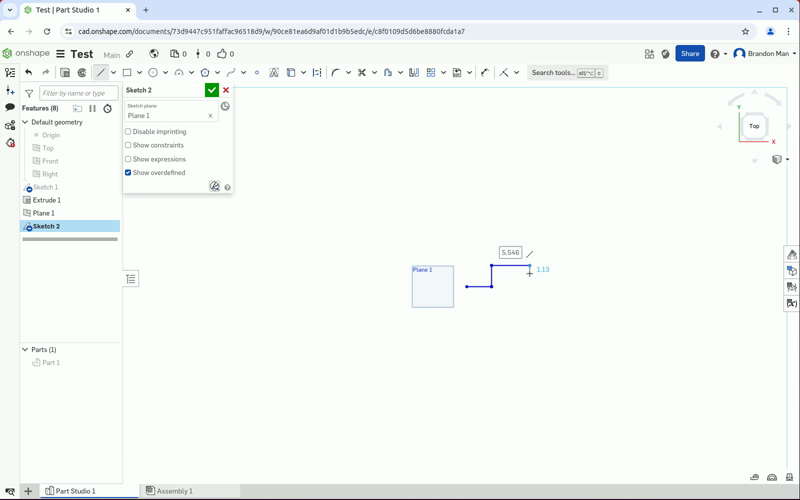
scroll(6)
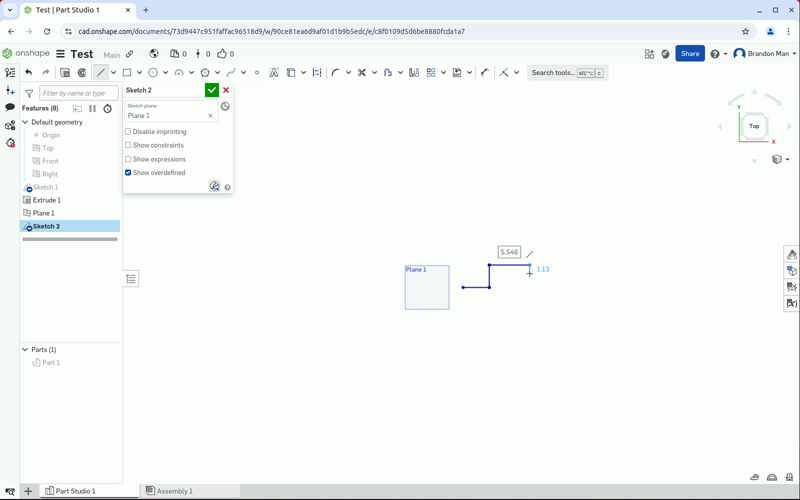
scroll(6)
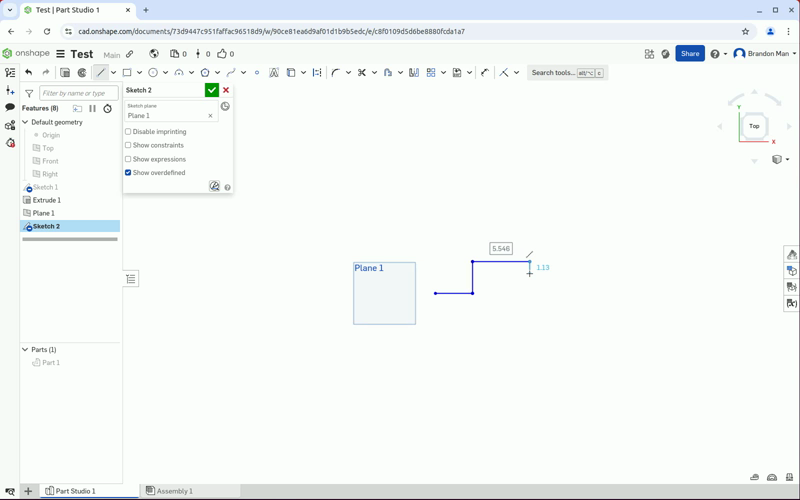
scroll(6)
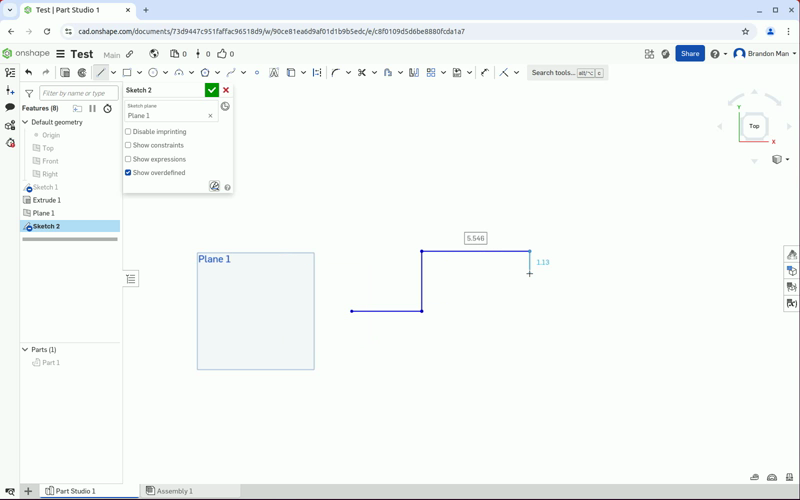
scroll(6)
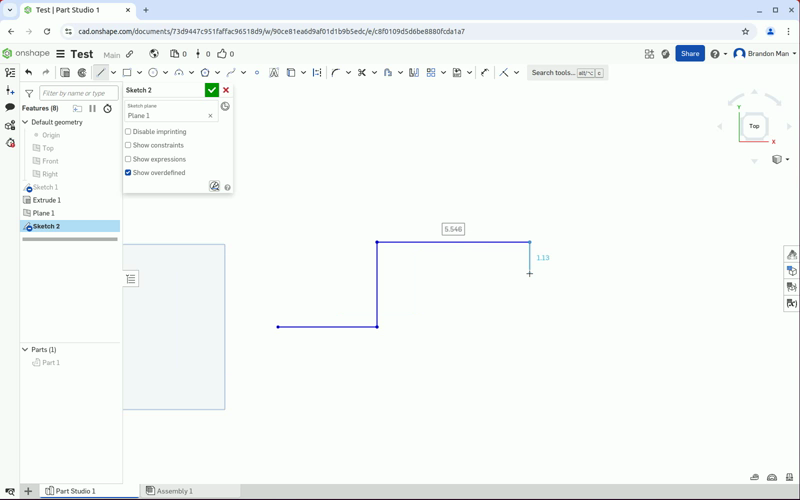
scroll(6)
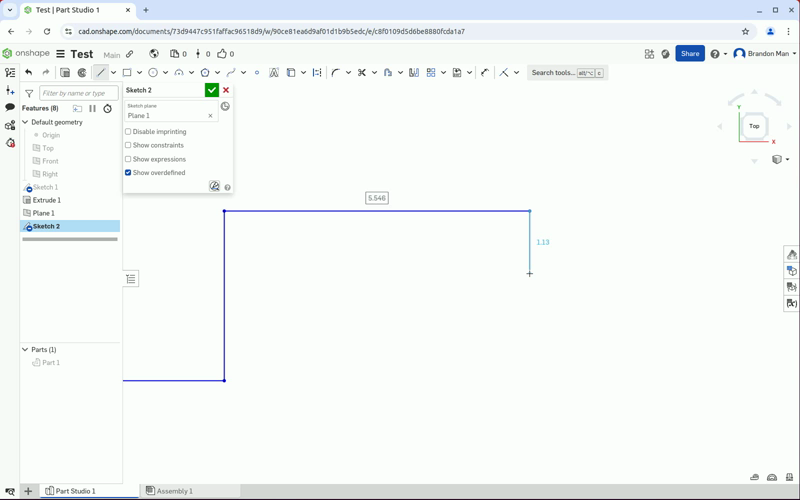
click(529, 273)
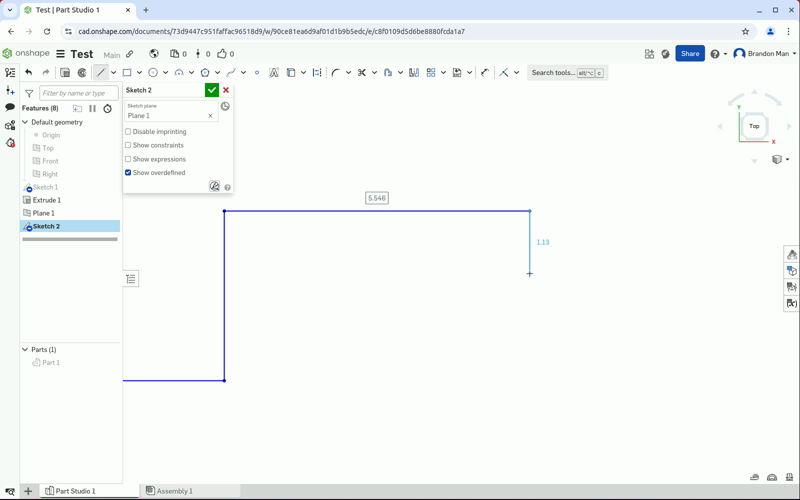
scroll(-6)
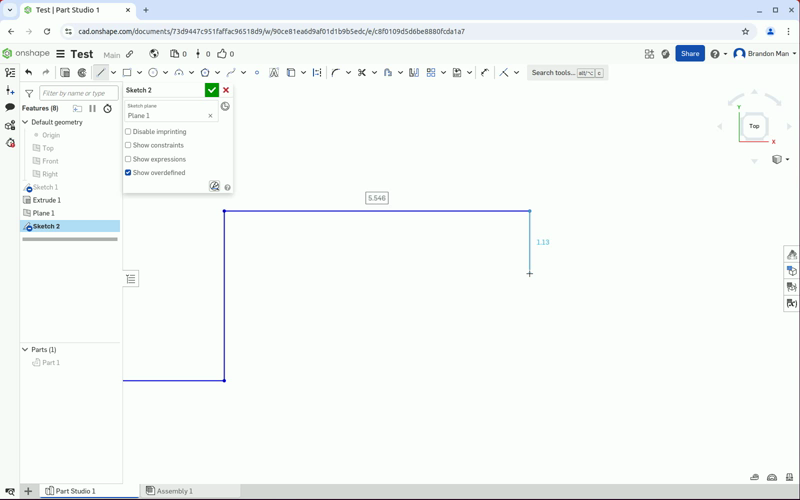
scroll(-6)
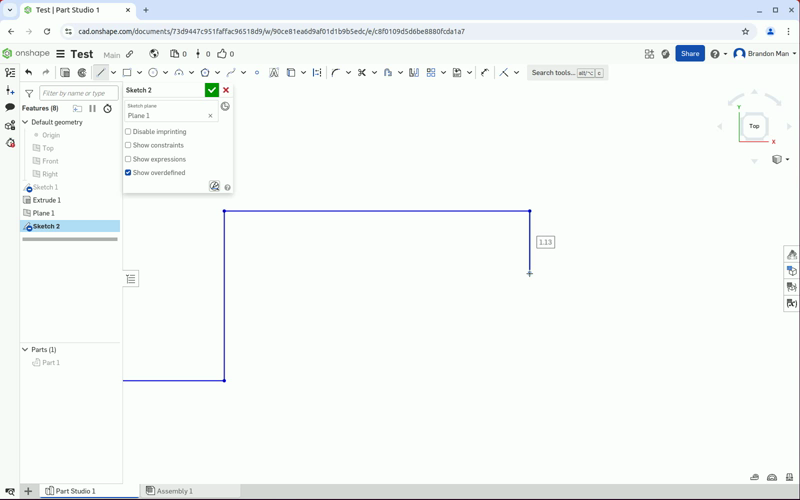
scroll(-6)
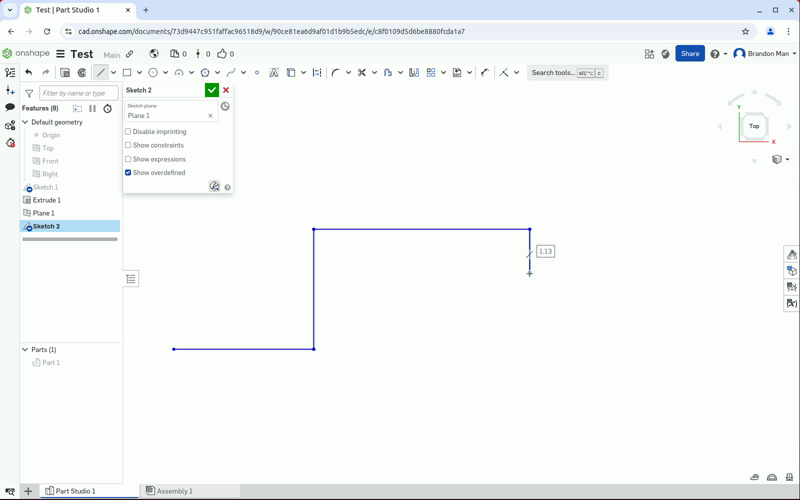
scroll(-6)
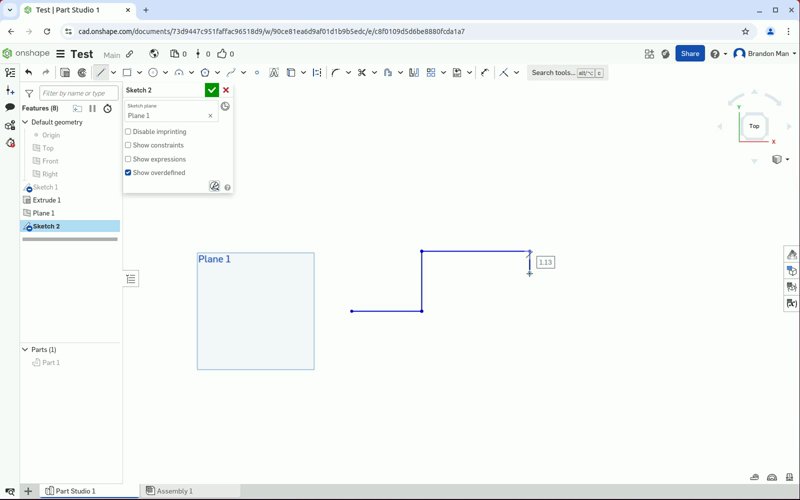
scroll(-6)
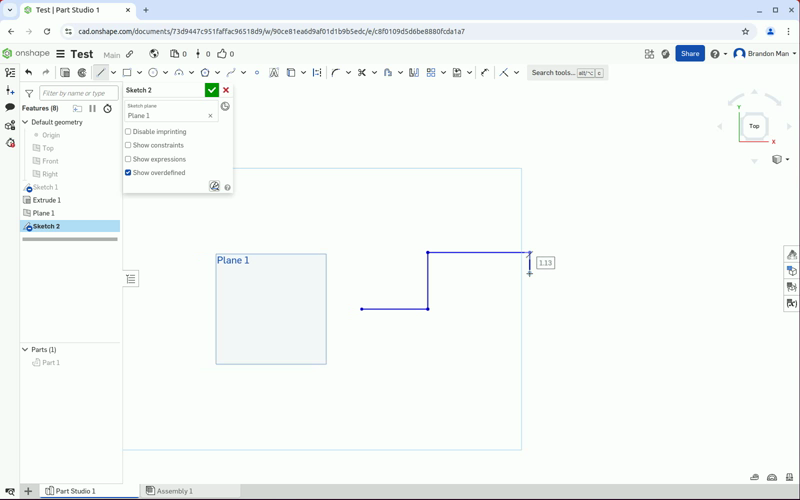
scroll(-6)
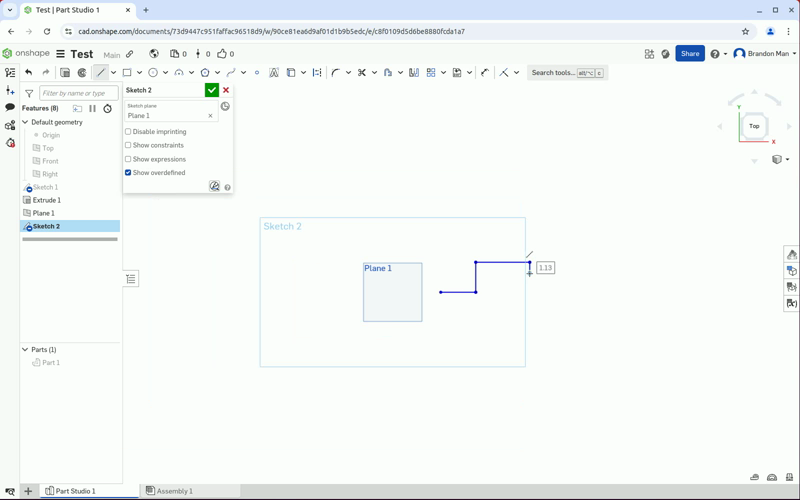
scroll(-6)
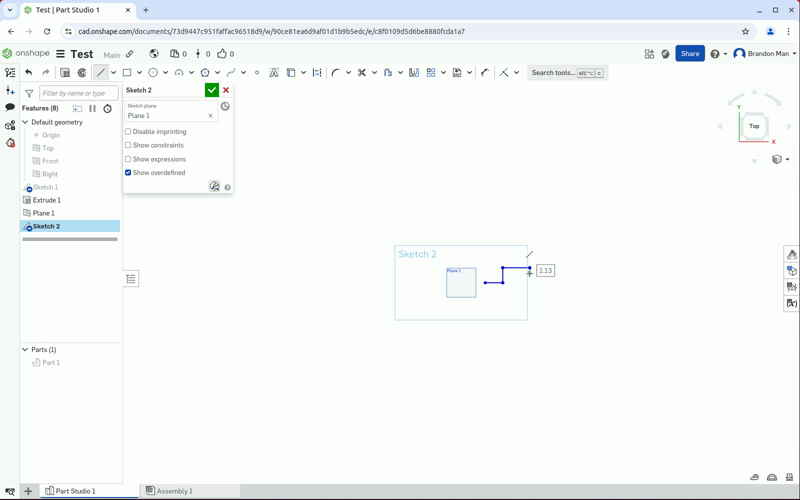
key_up(shift)
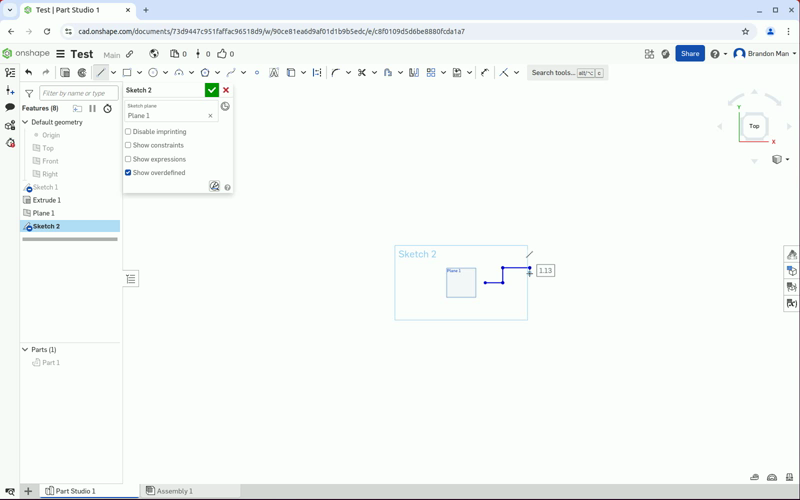
key_down(shift)
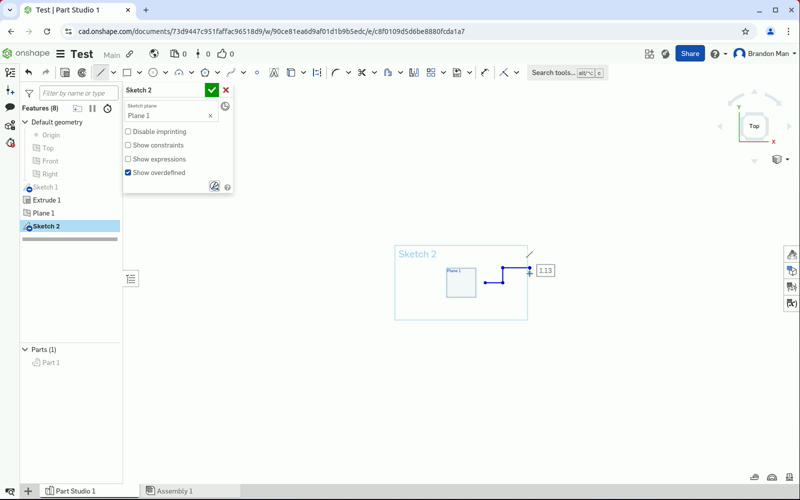
mouse_move(559, 273)
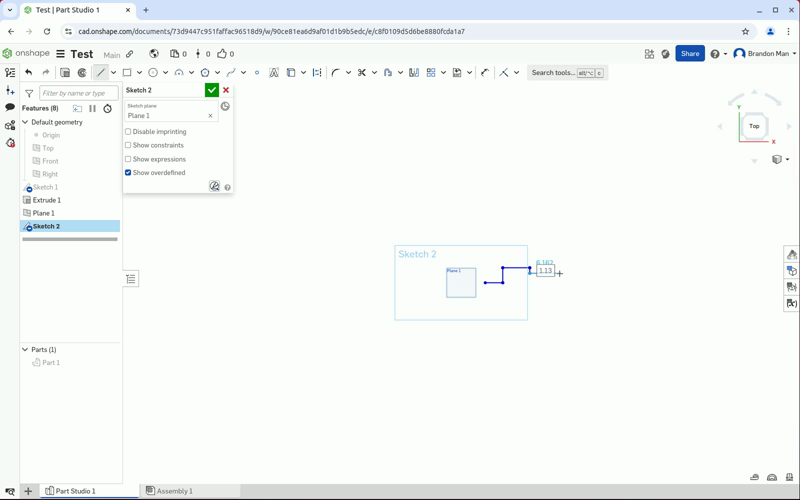
mouse_move(544, 273)
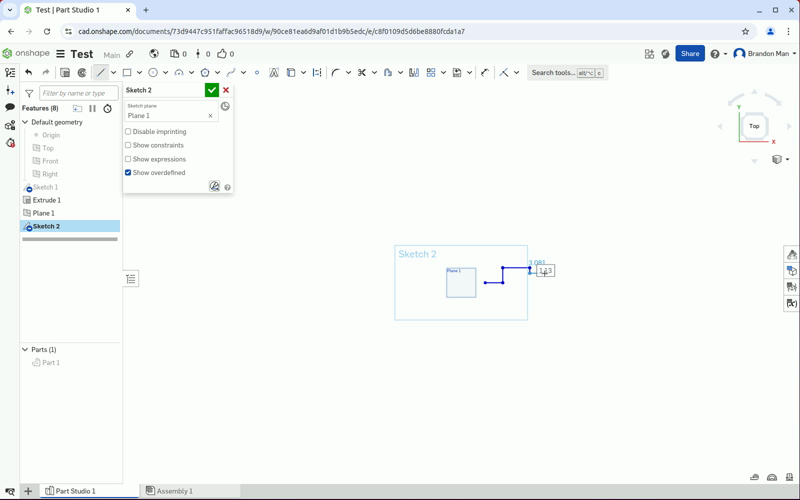
click(544, 273)
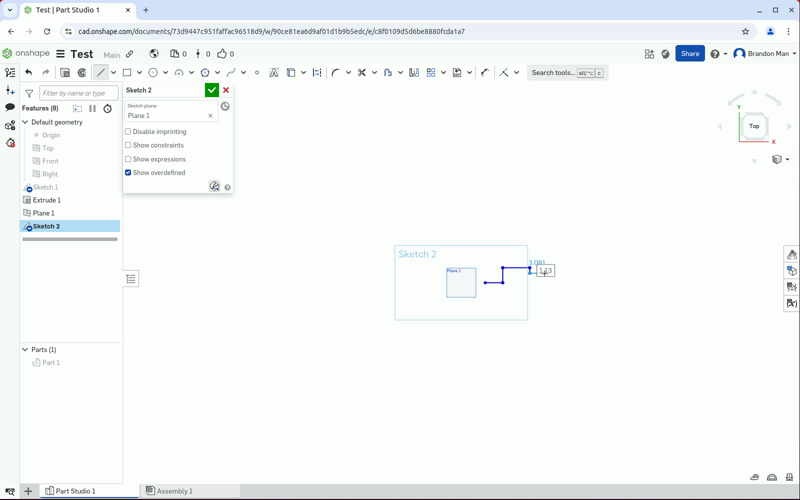
key_up(shift)
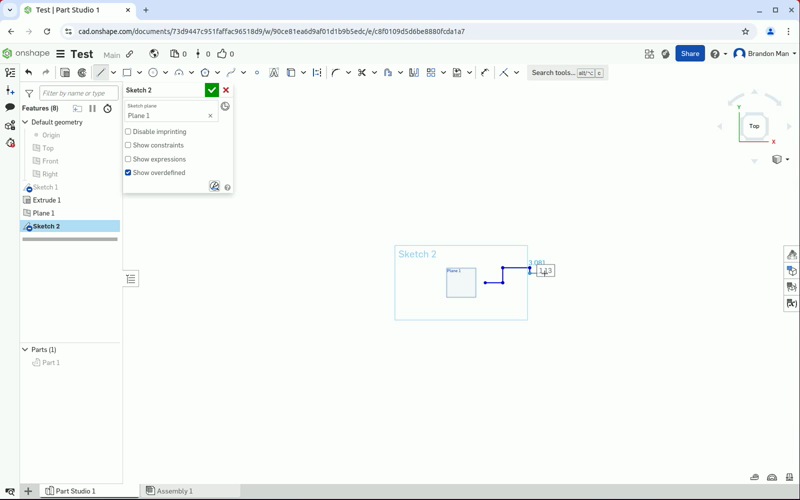
key_down(shift)
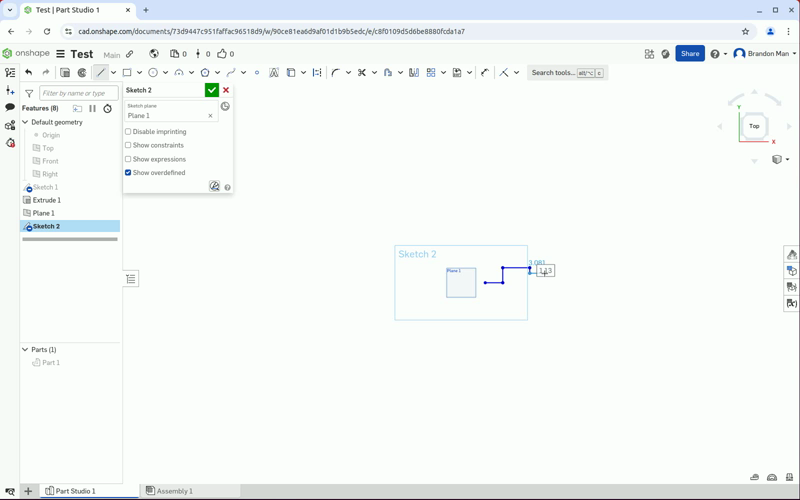
mouse_move(574, 273)
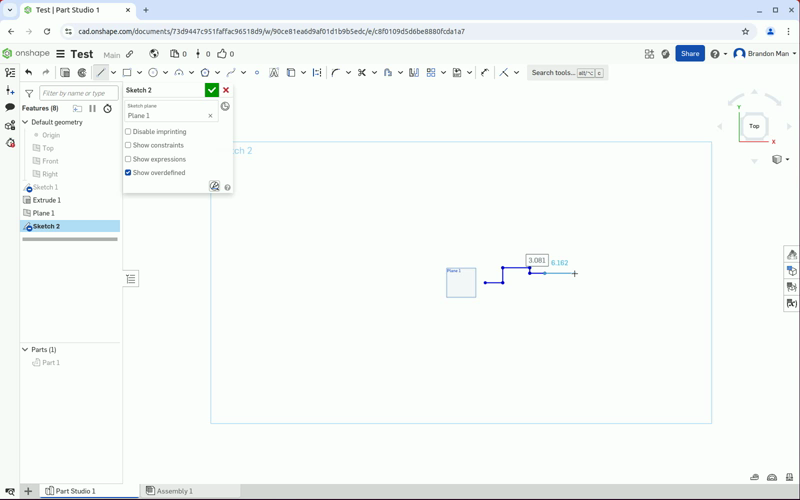
mouse_move(544, 233)
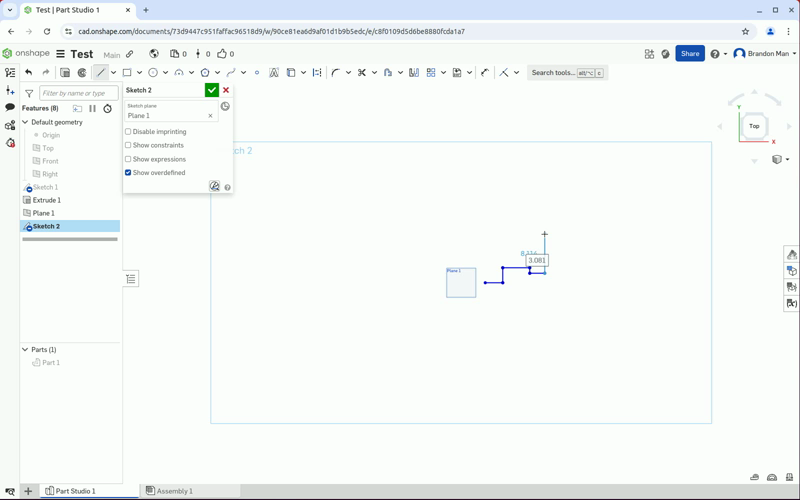
click(544, 233)
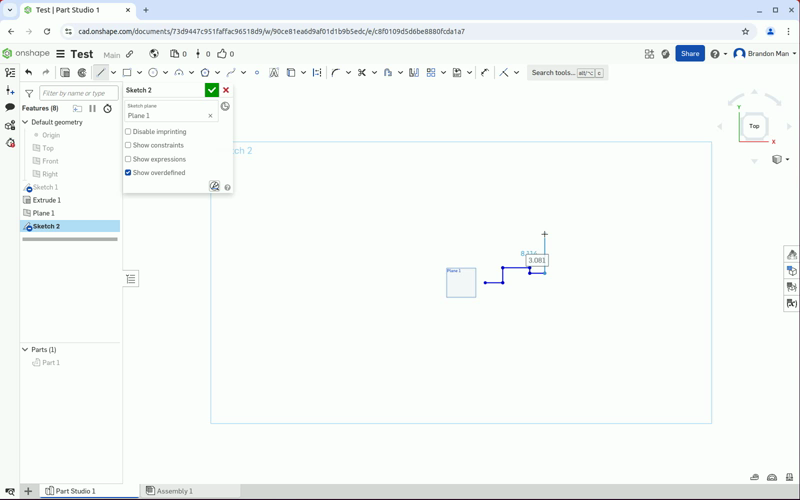
key_up(shift)
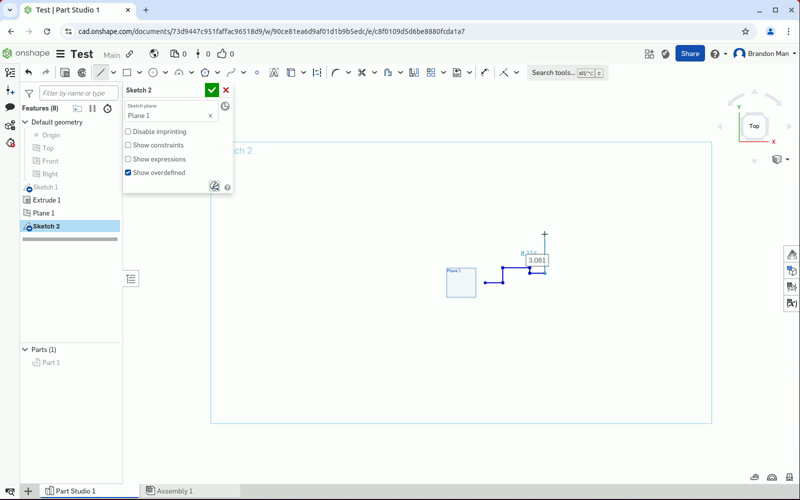
key_down(shift)
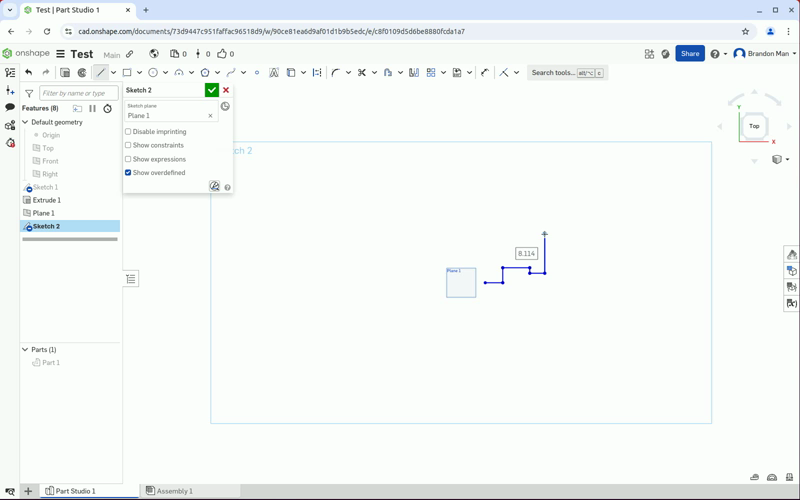
mouse_move(574, 233)
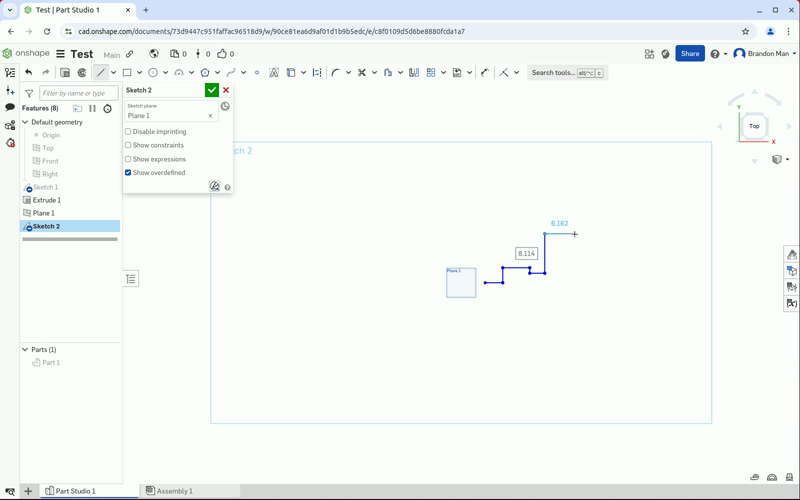
mouse_move(485, 233)
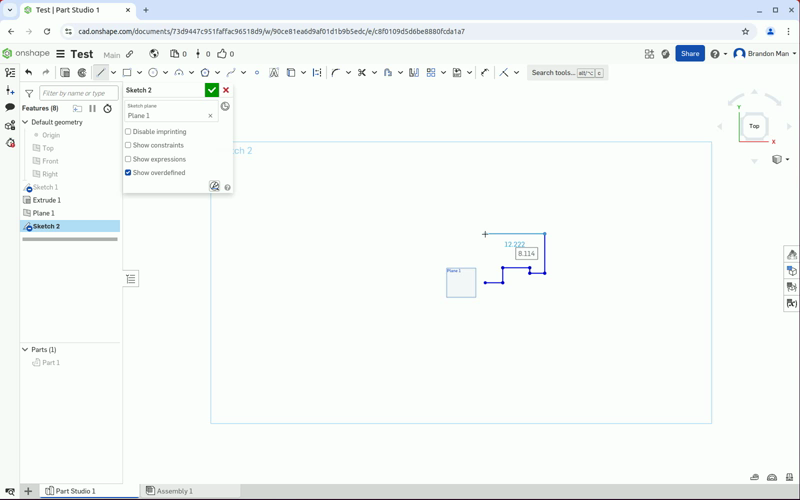
click(485, 233)
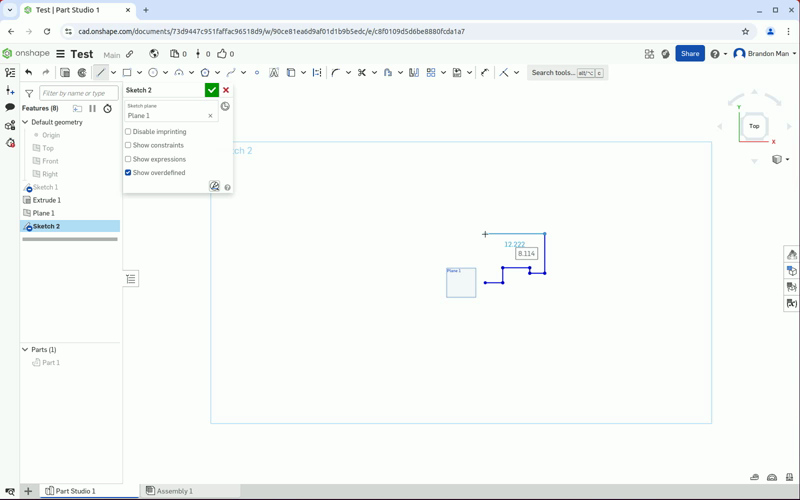
key_up(shift)
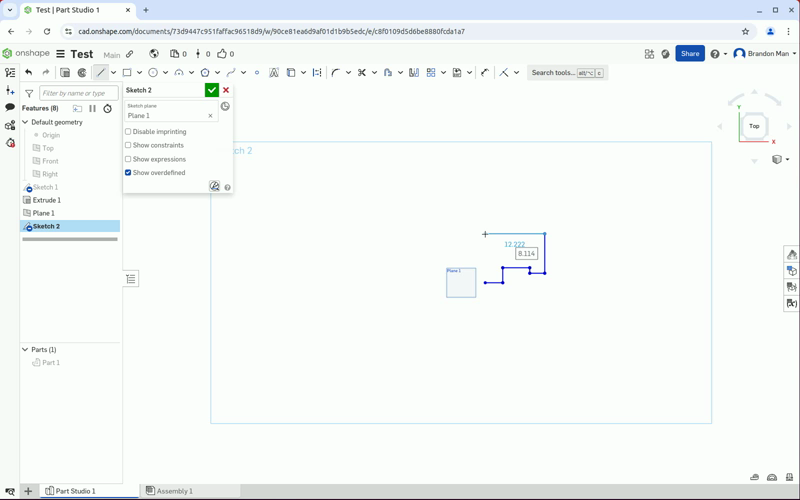
mouse_move(515, 233)
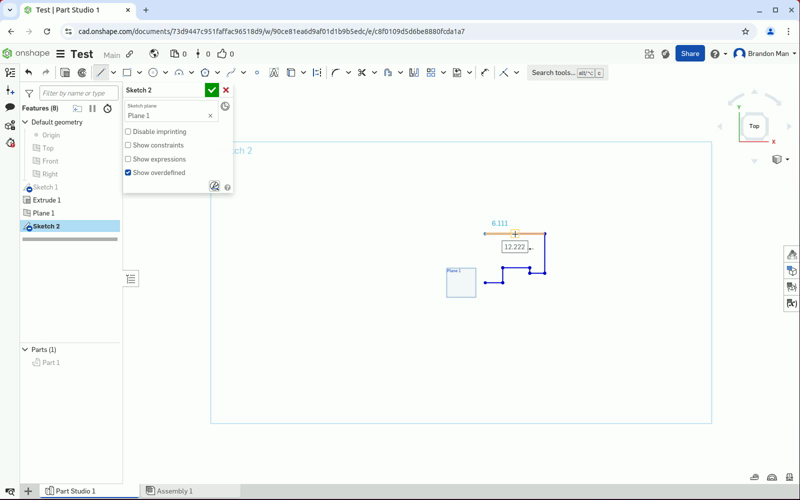
key_down(shift)
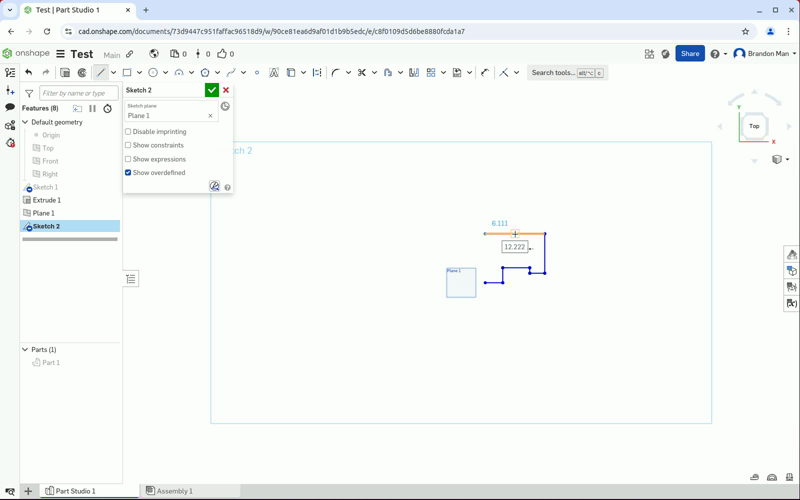
mouse_move(485, 282)
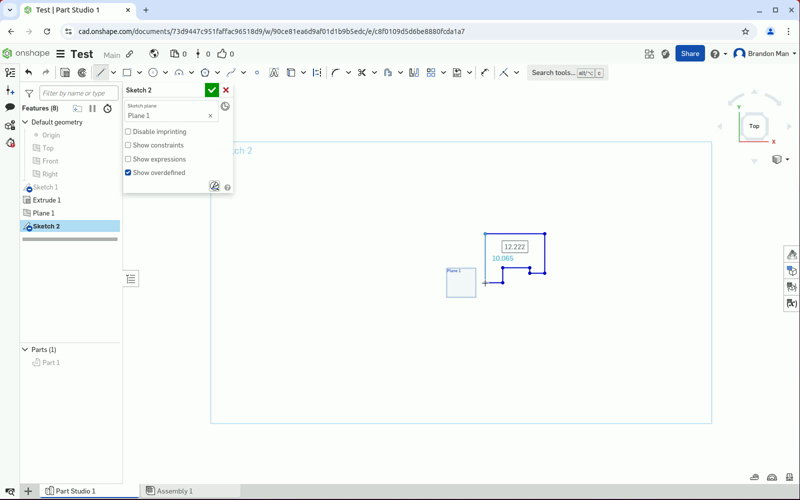
key_up(shift)
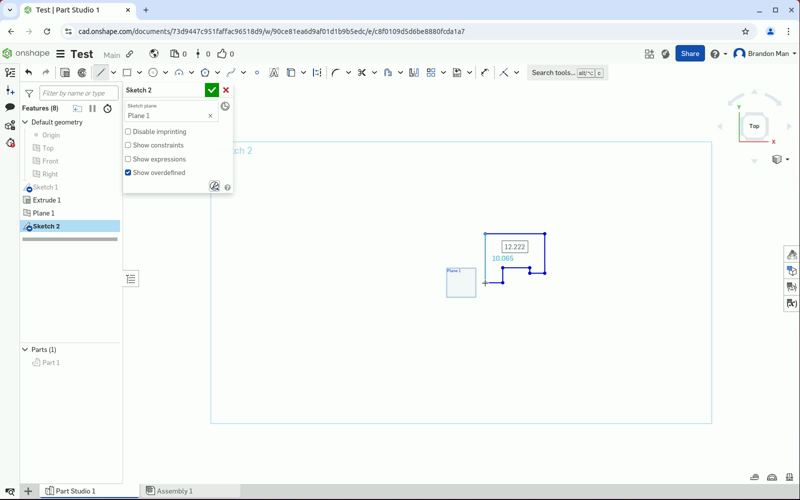
click(485, 282)
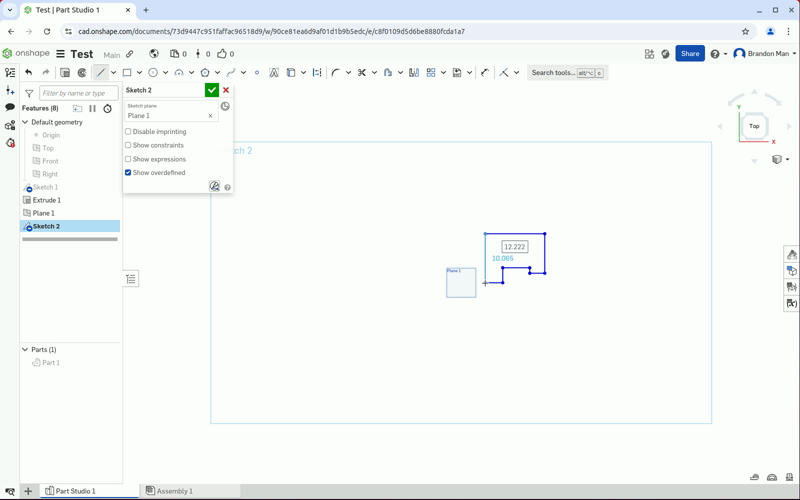
key(esc)
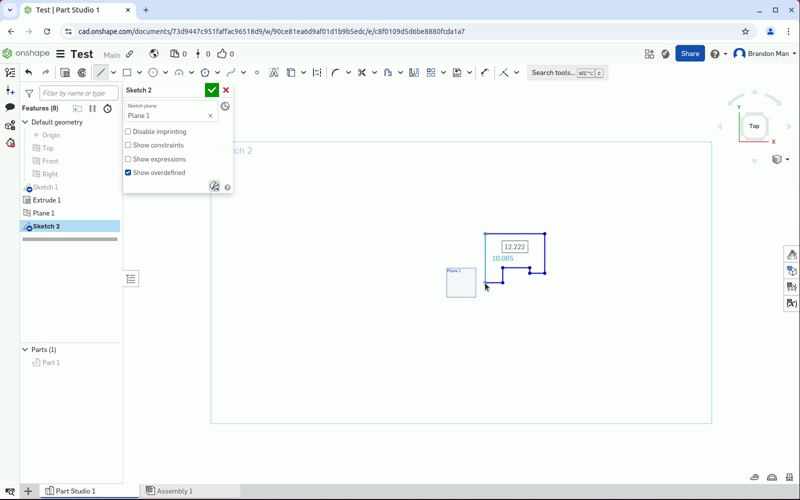
mouse_move(493, 277)
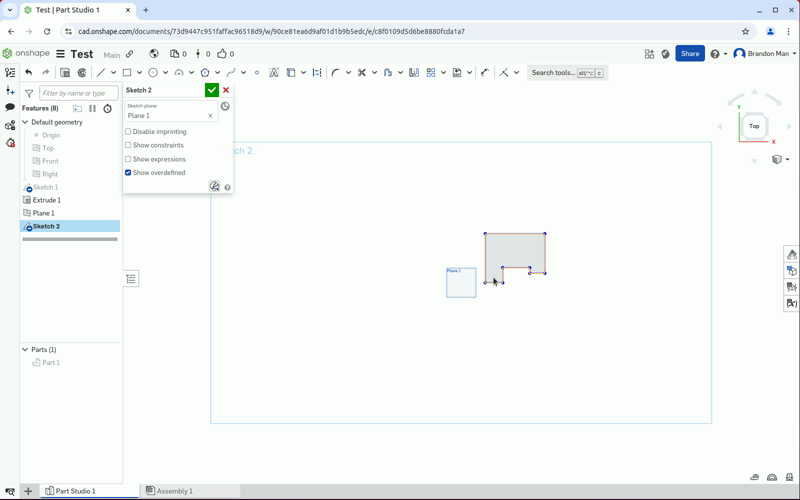
click(493, 277)
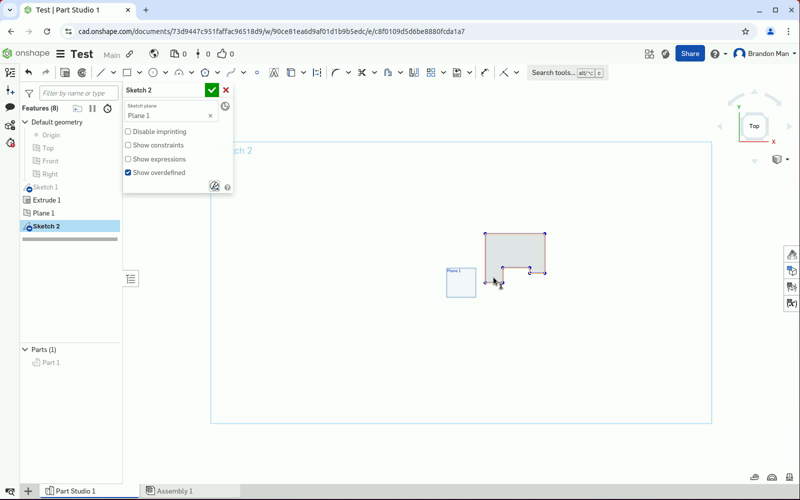
mouse_move(73, 352)
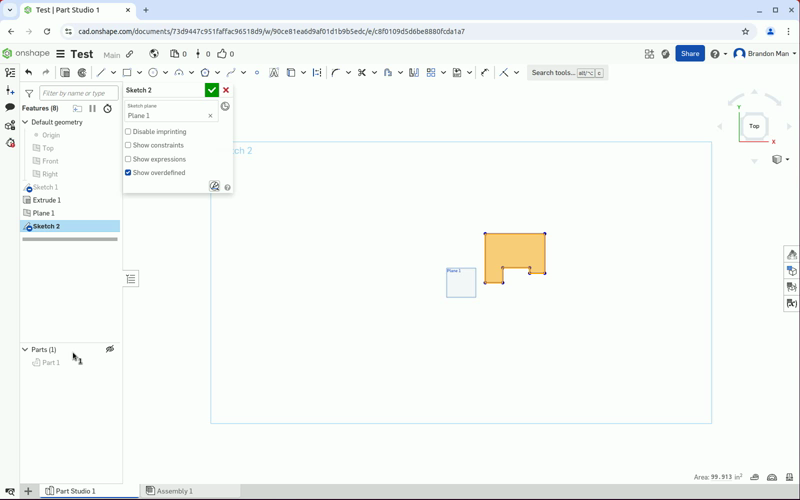
key(shift+y)
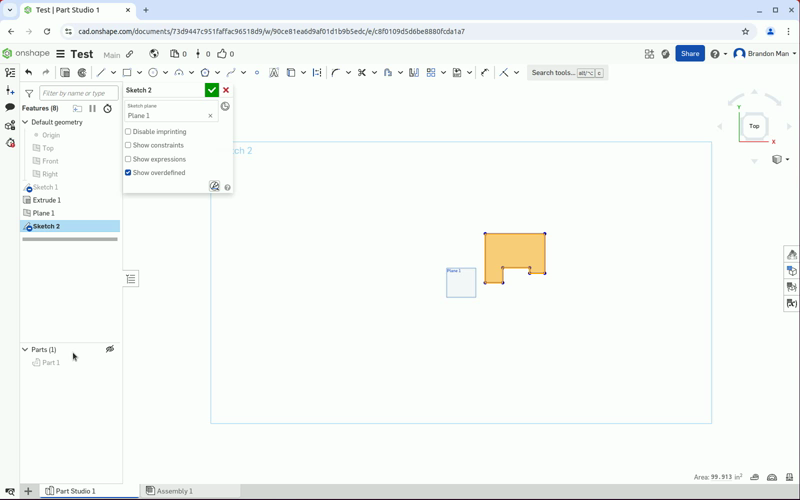
key(shift+e)
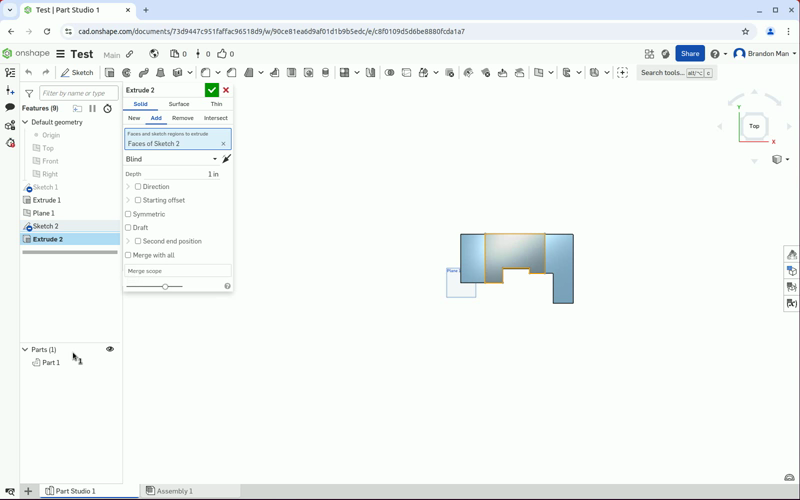
mouse_move(143, 106)
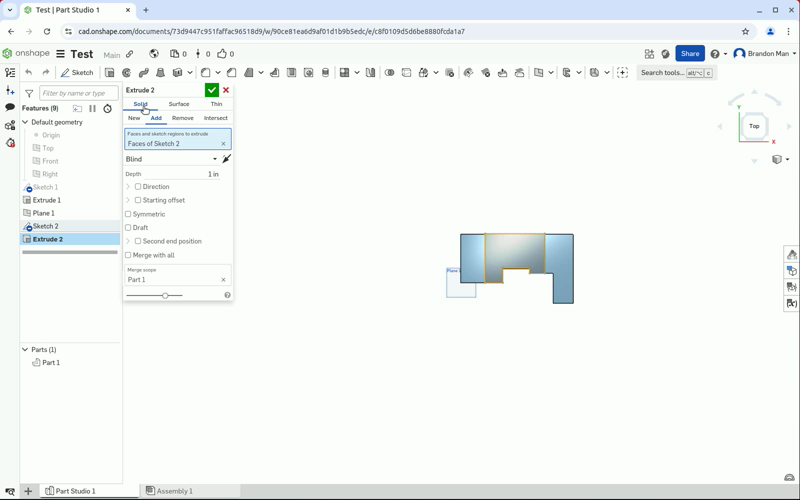
click(143, 106)
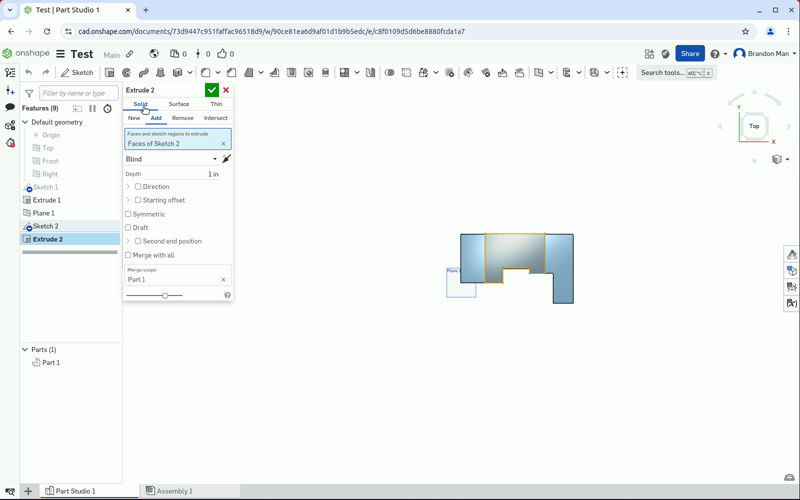
mouse_move(186, 120)
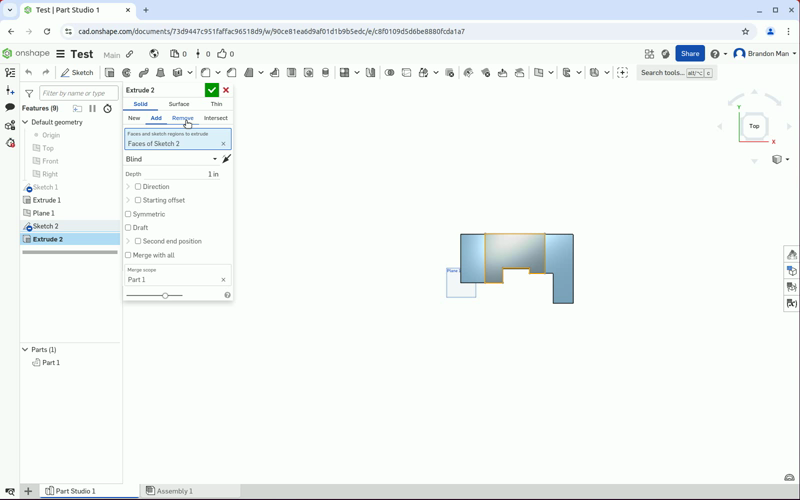
click(186, 120)
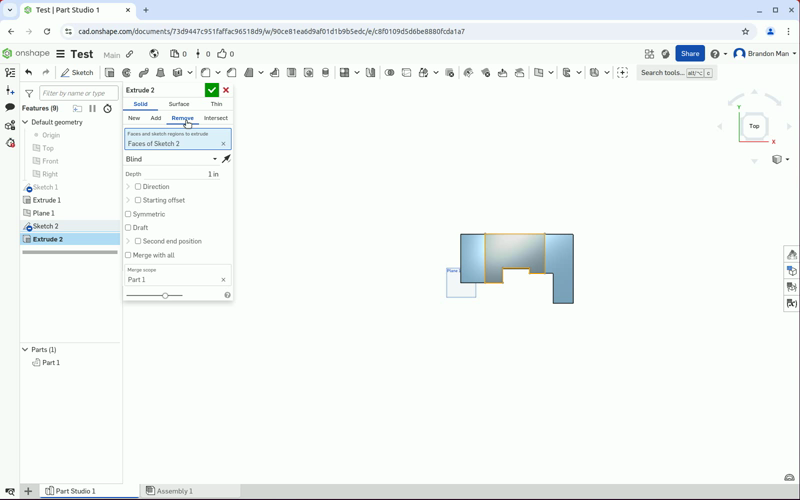
key(tab, 4)
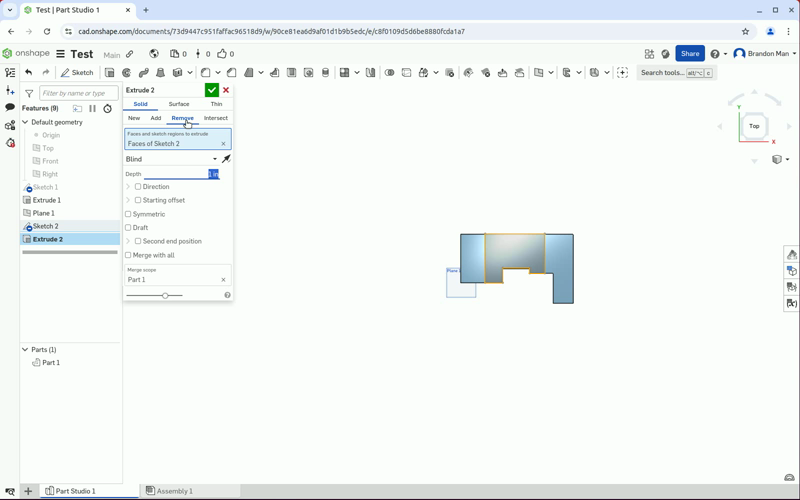
text(5.055)
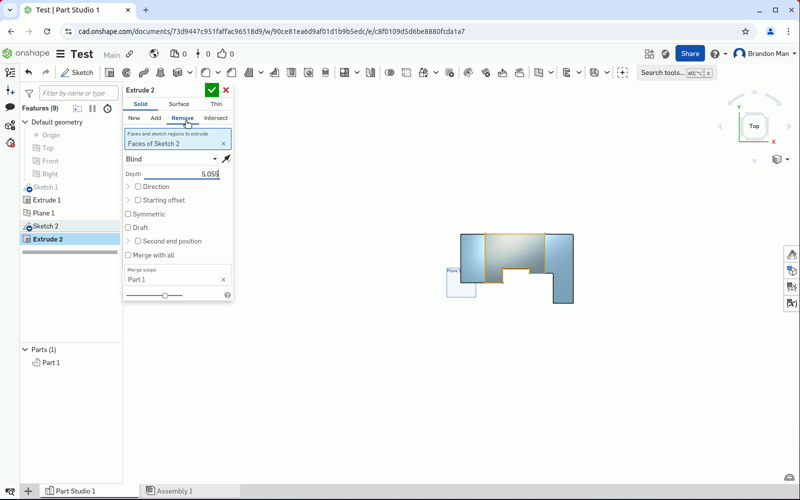
key(tab, 6)
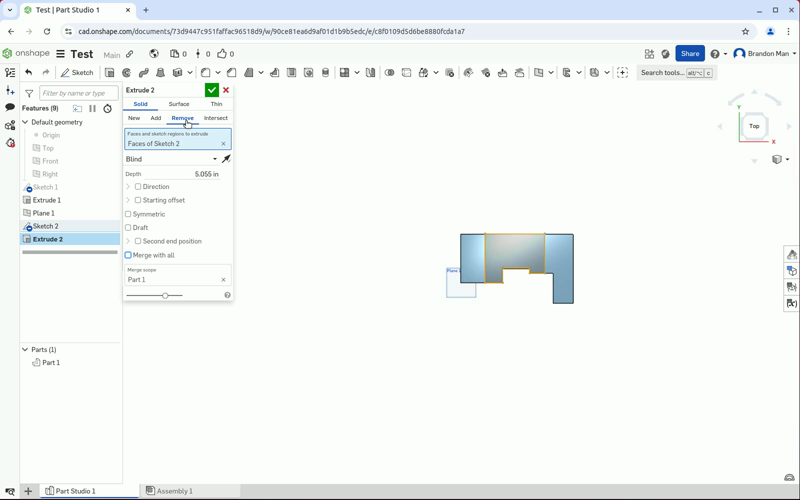
key(space)
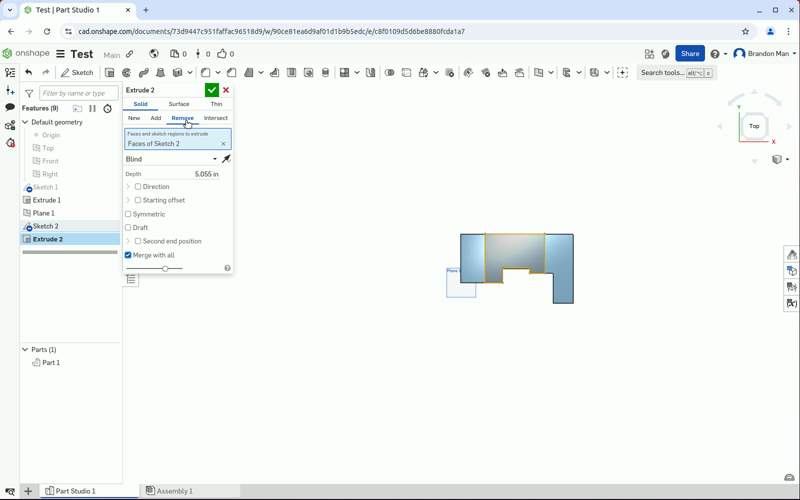
key(enter)
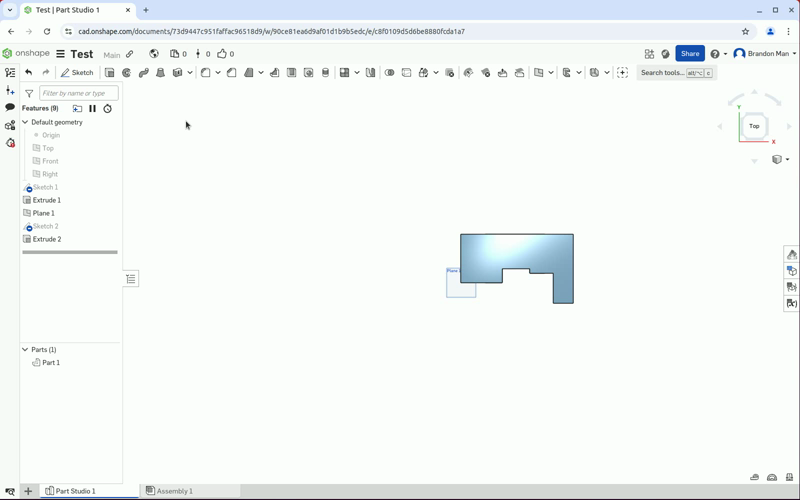
key(shift+h)
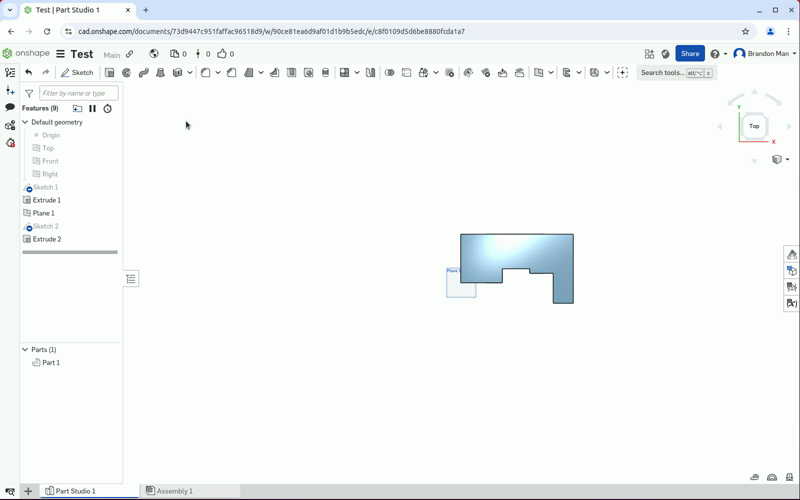
key(shift+h)
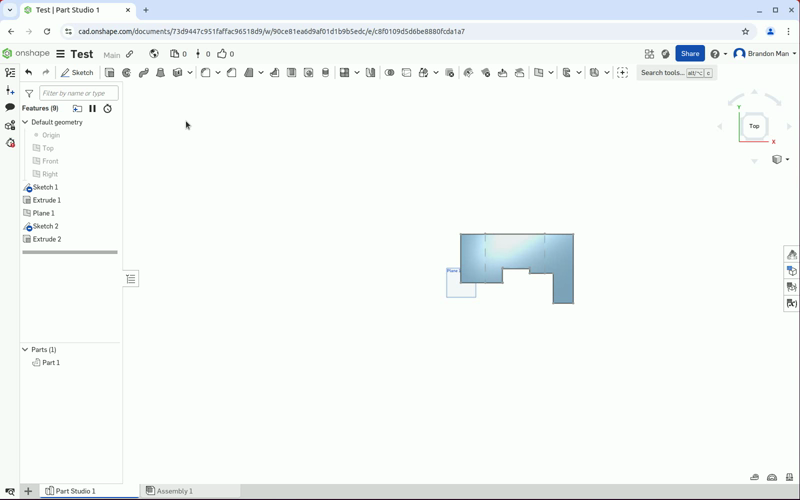
key(shift+7)
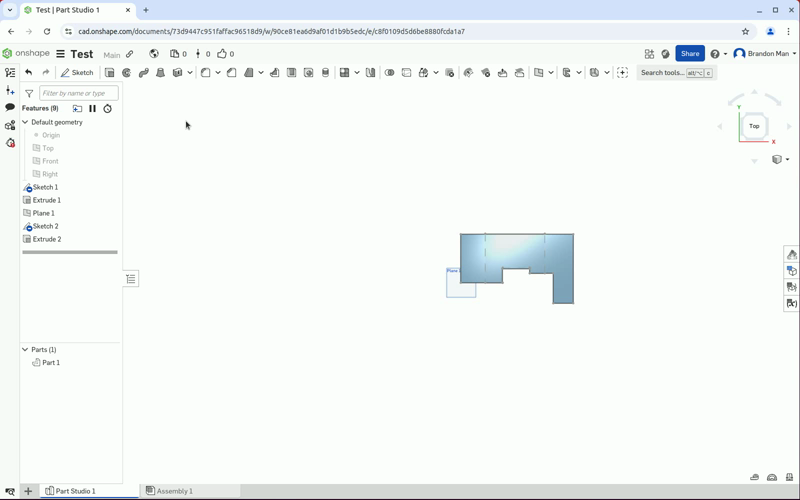
key(up, 3)
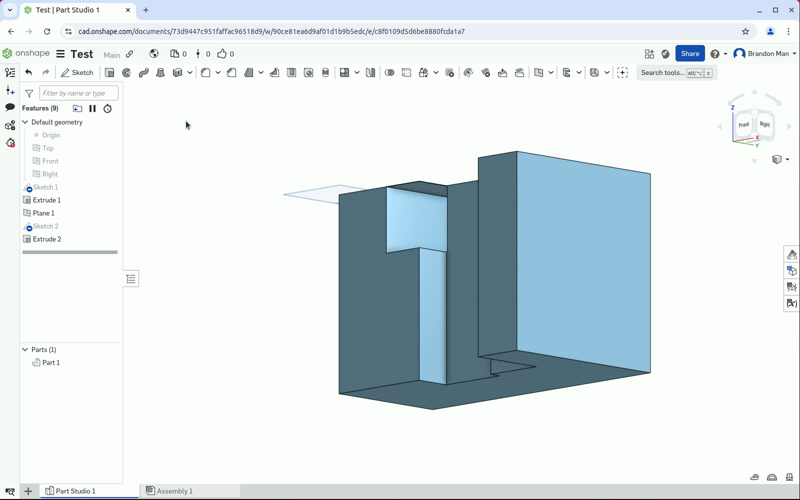
key(left, 3)
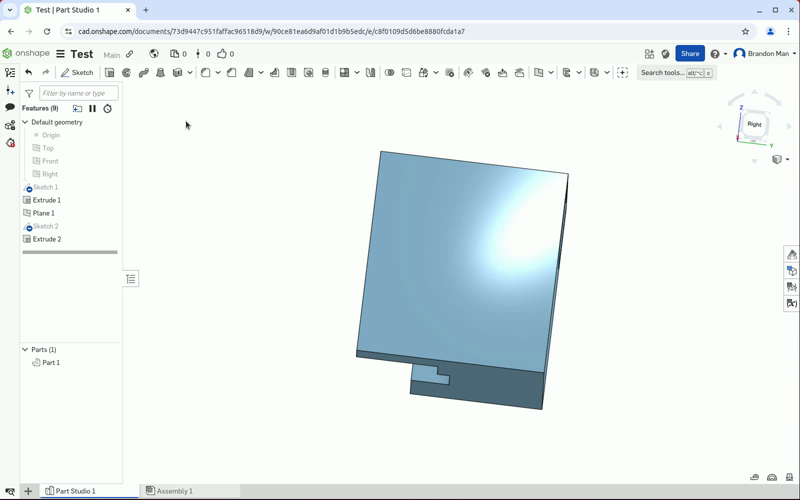
key(right, 3)
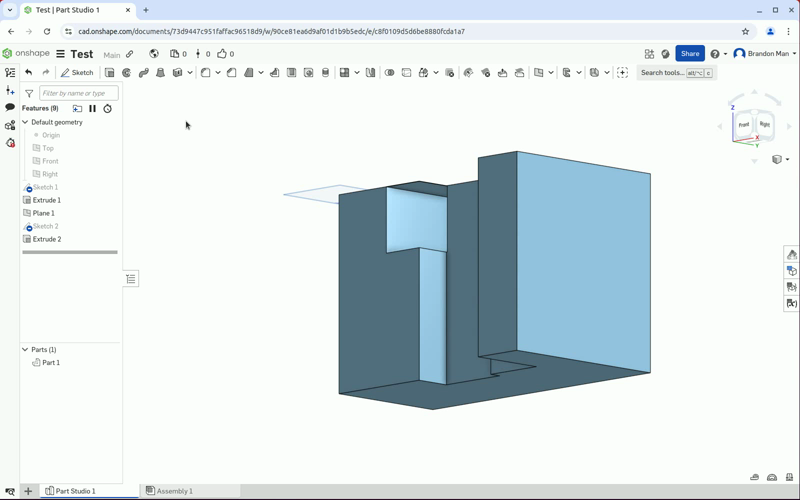
key(down, 3)
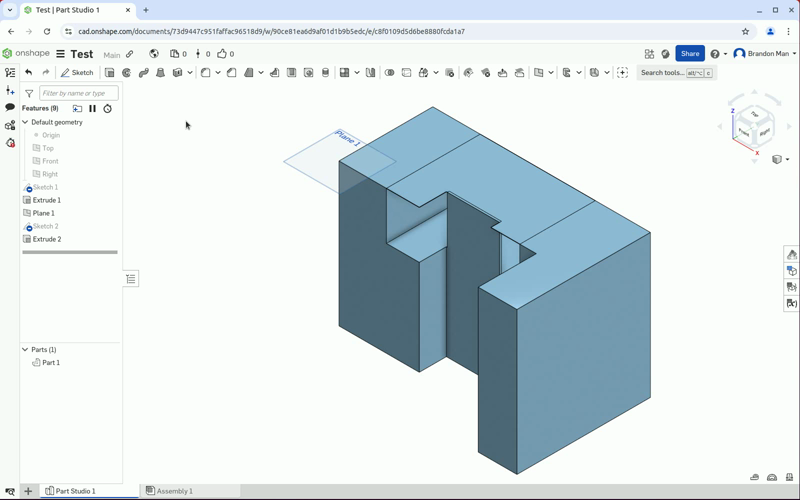
mouse_move(73, 189)
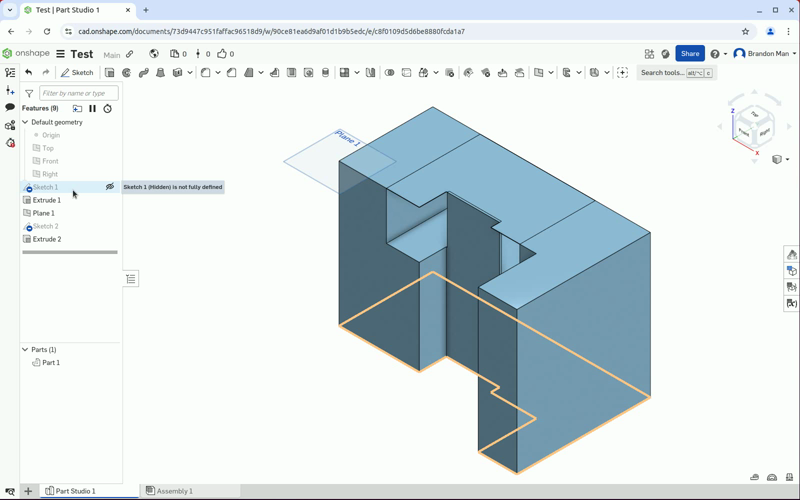
click(73, 189)